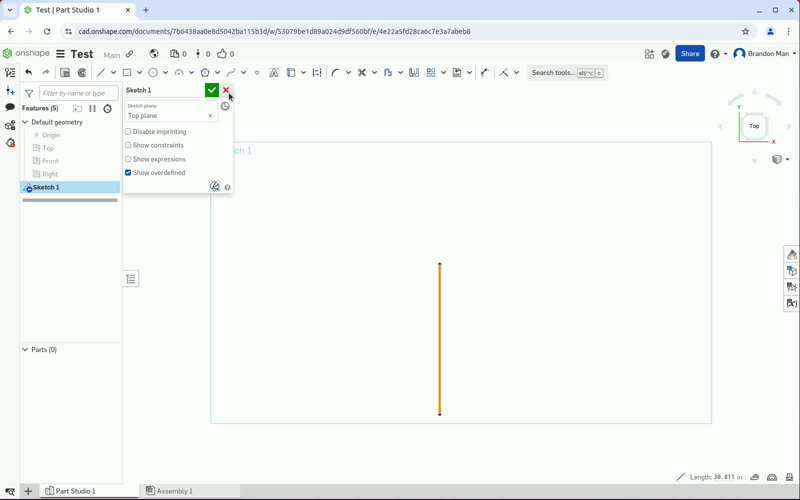
key(shift+h)
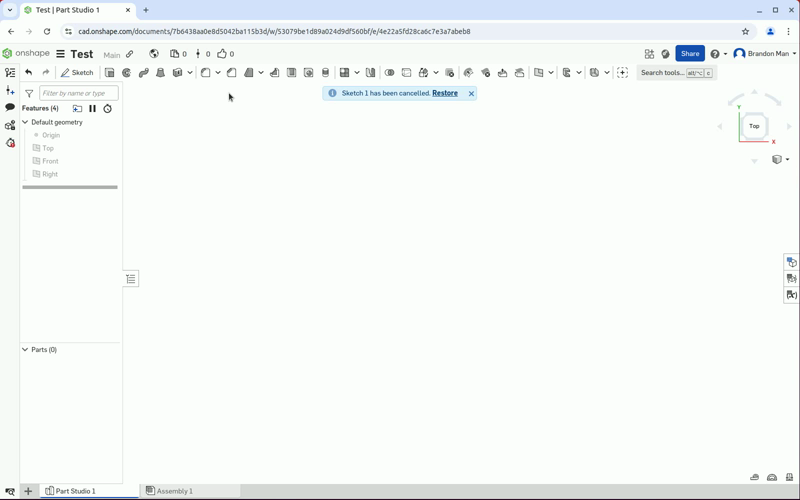
mouse_move(73, 352)
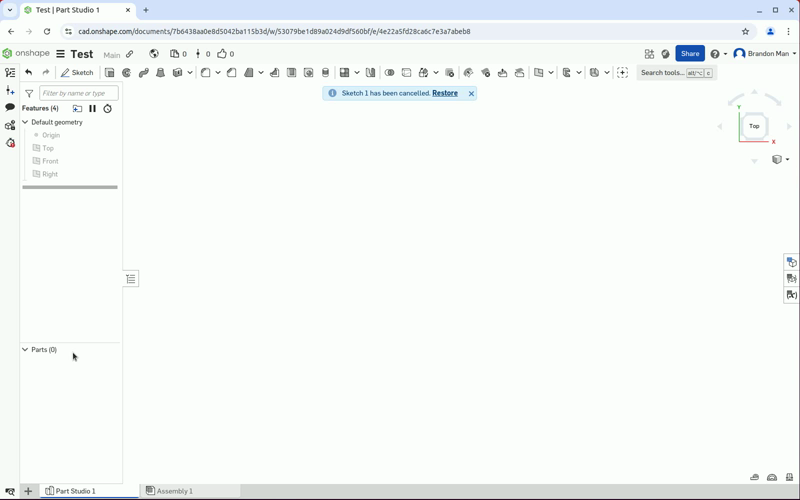
key(y)
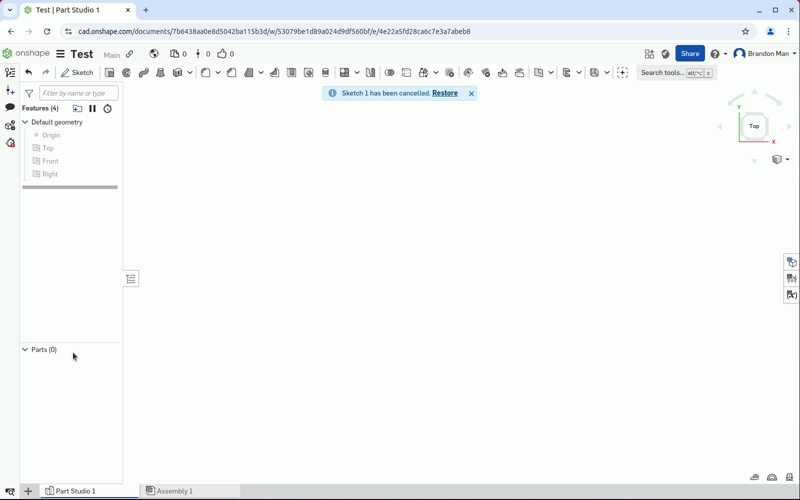
key(shift+p)
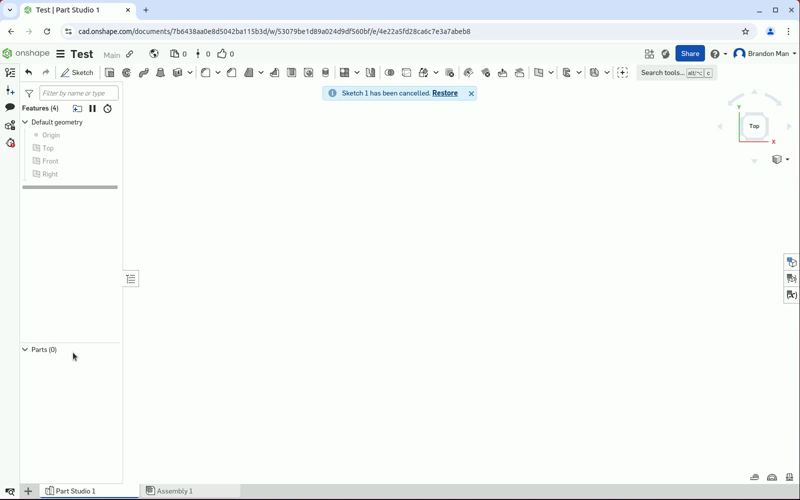
key(space)
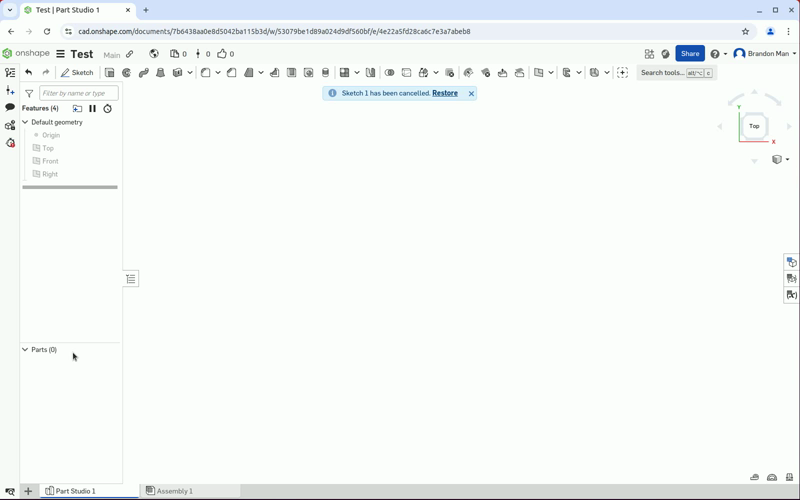
key_down(shift)
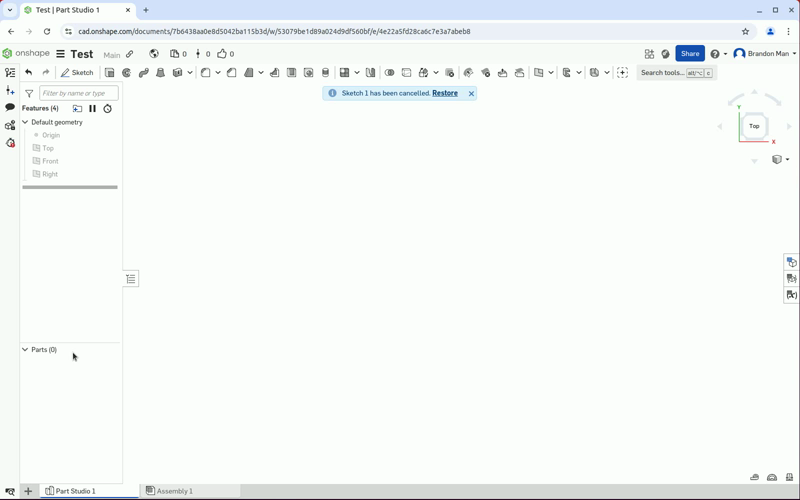
key(up)
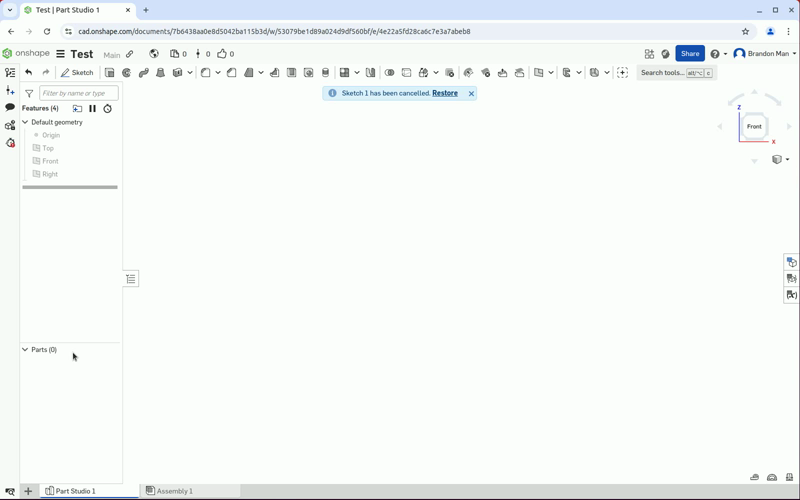
key_up(shift)
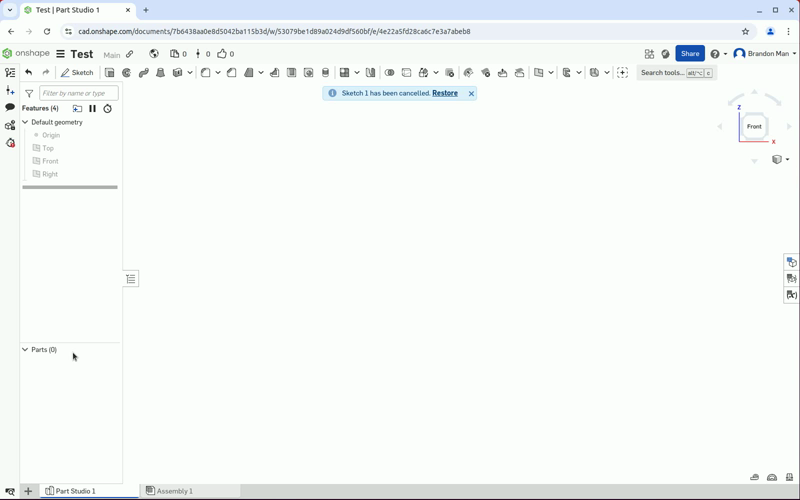
mouse_move(73, 352)
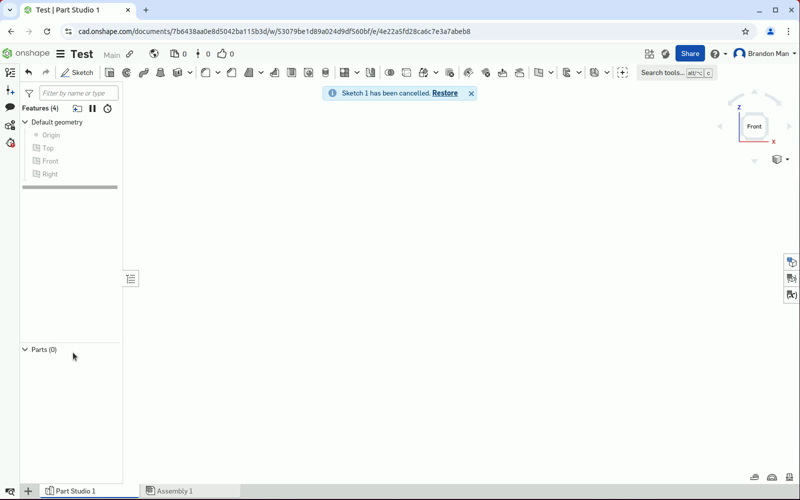
key(shift+y)
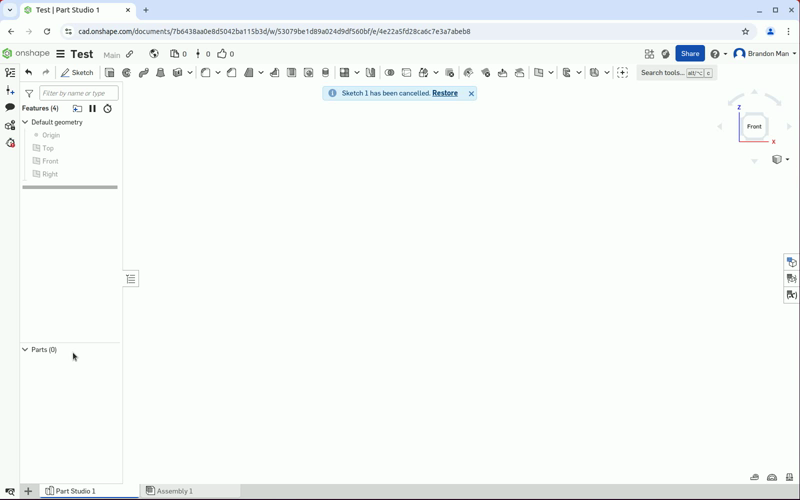
key(shift+s)
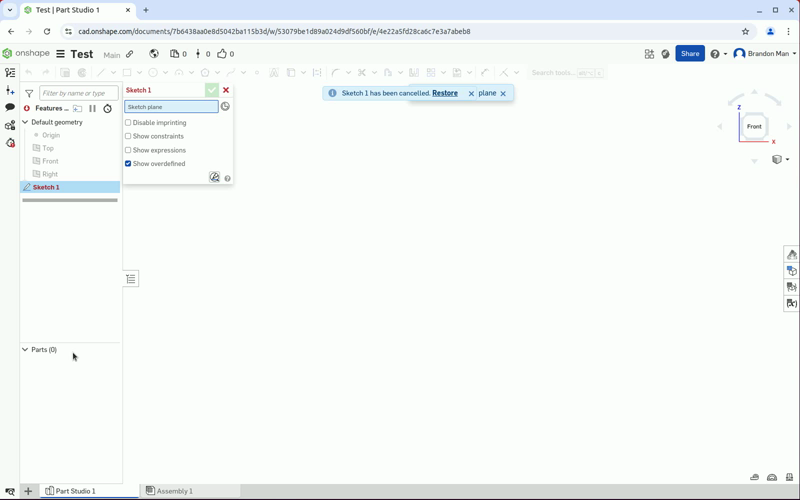
mouse_move(73, 163)
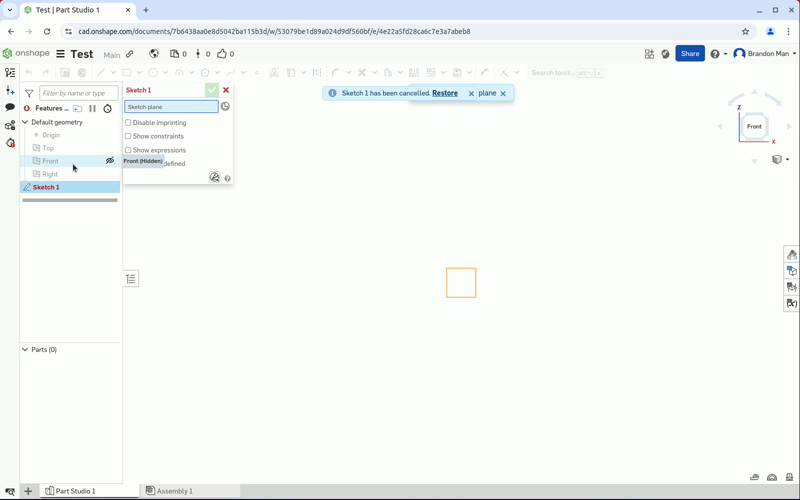
click(73, 163)
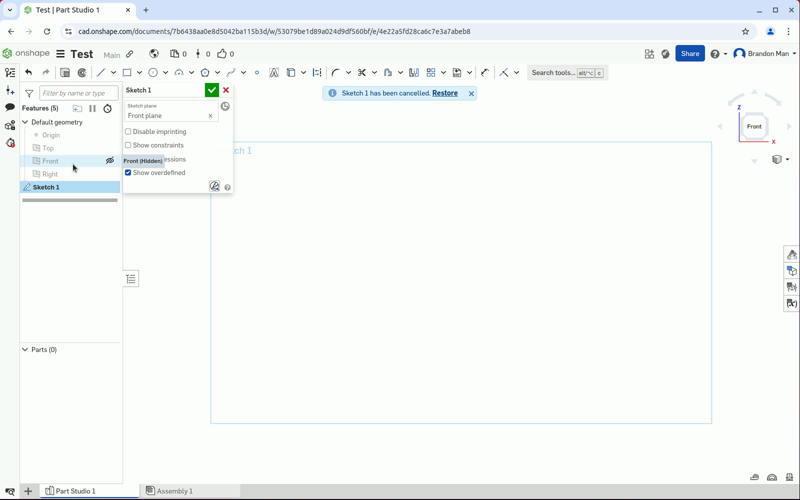
mouse_move(73, 352)
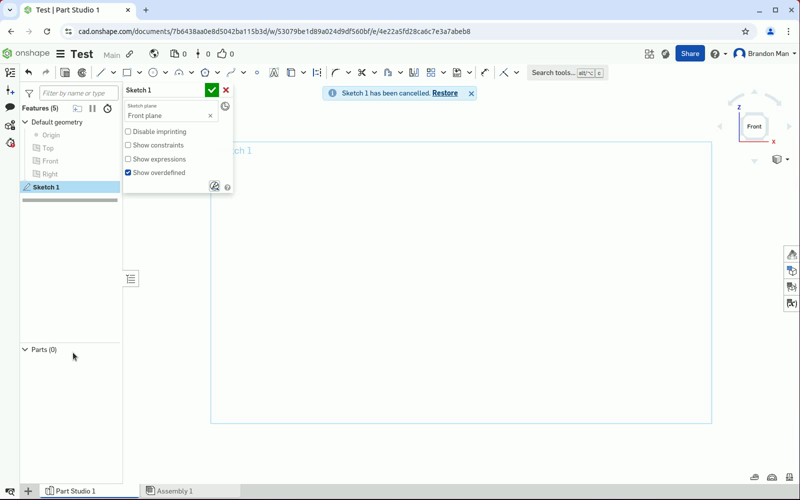
key(y)
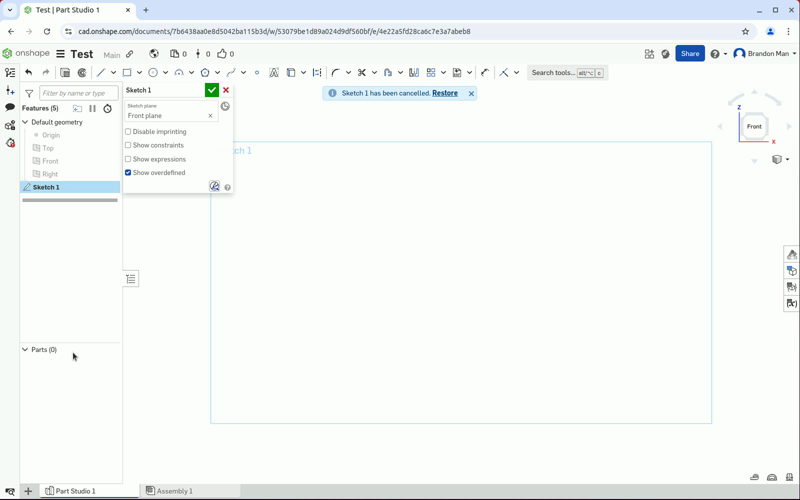
key(l)
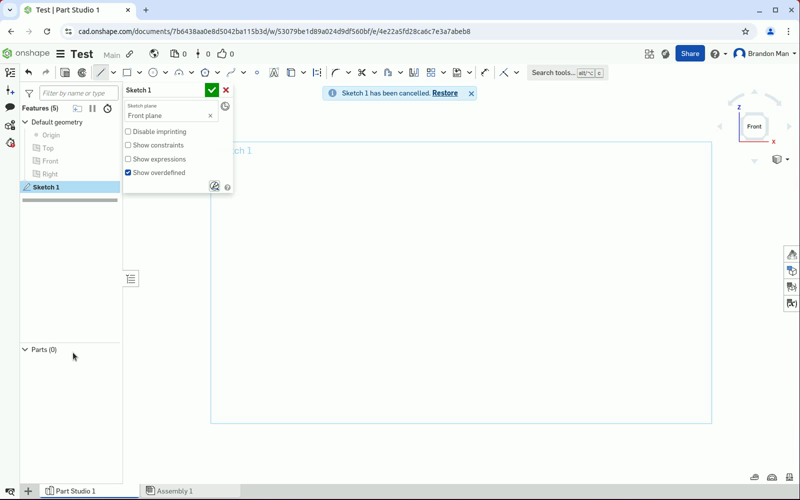
key_down(shift)
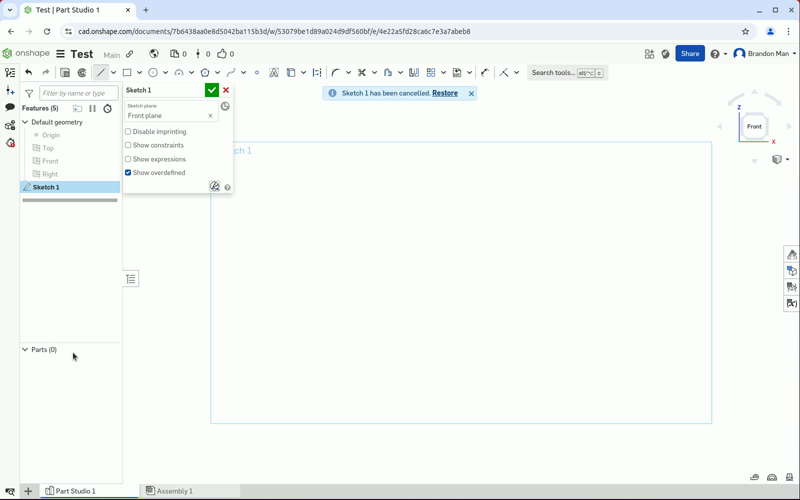
mouse_move(348, 359)
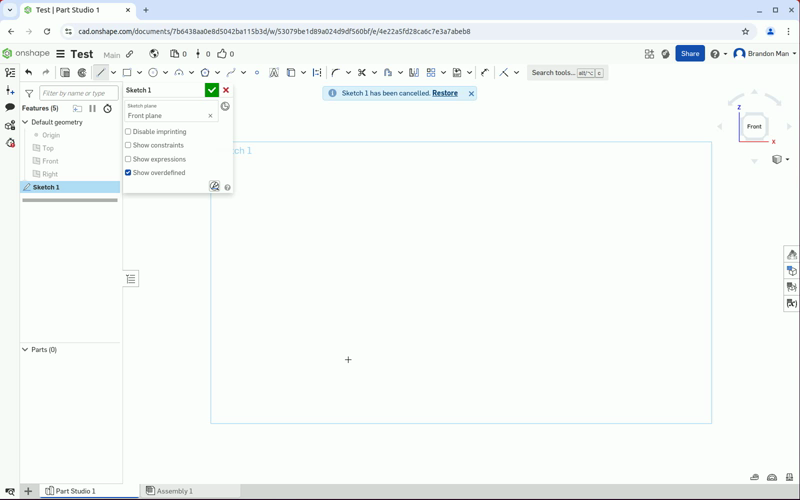
click(348, 359)
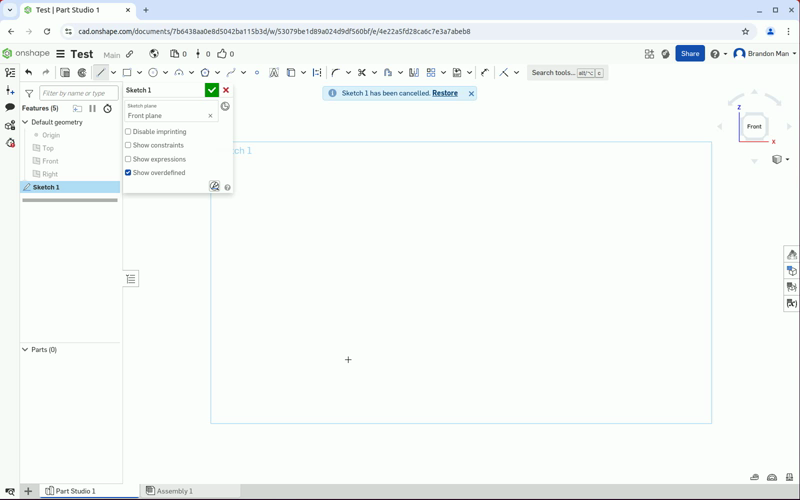
key_up(shift)
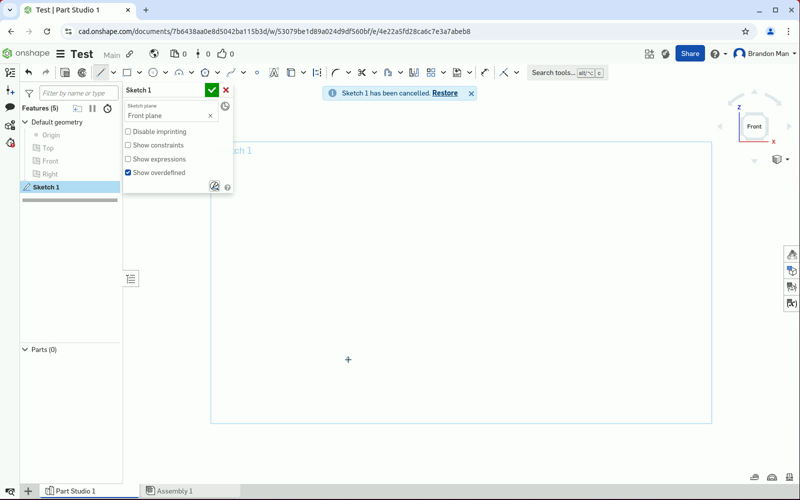
key_down(shift)
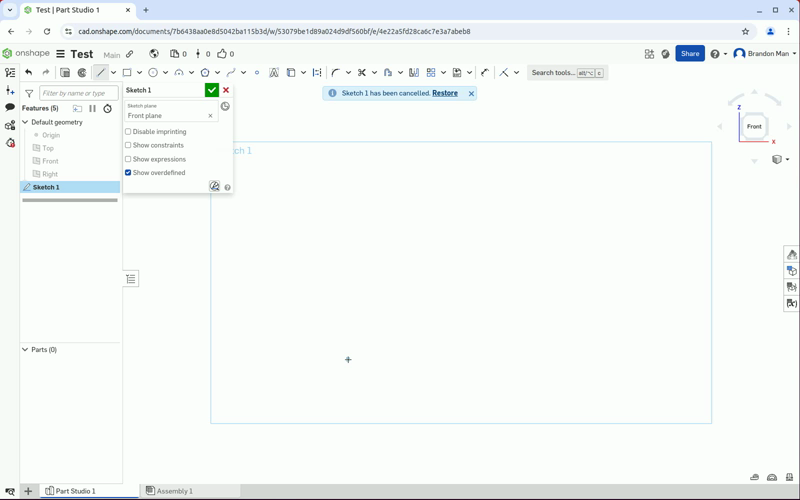
mouse_move(378, 359)
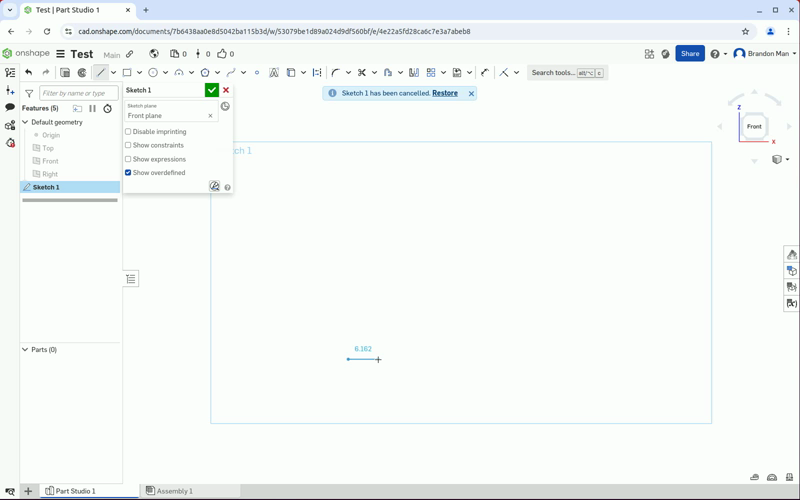
mouse_move(376, 359)
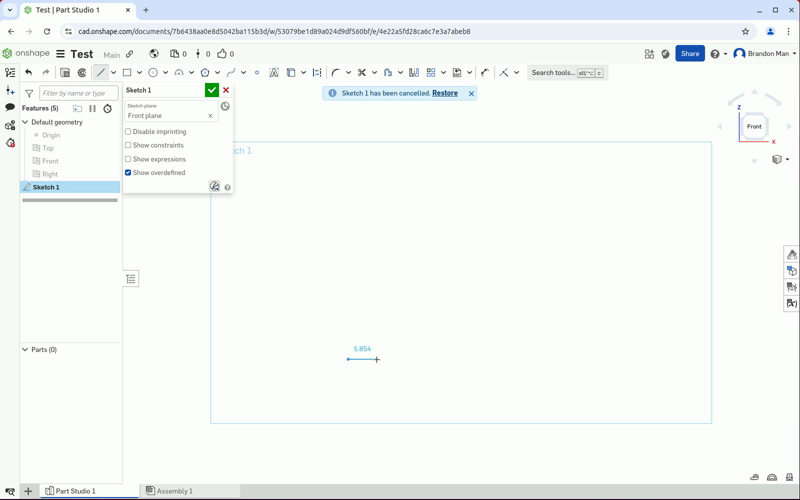
click(376, 359)
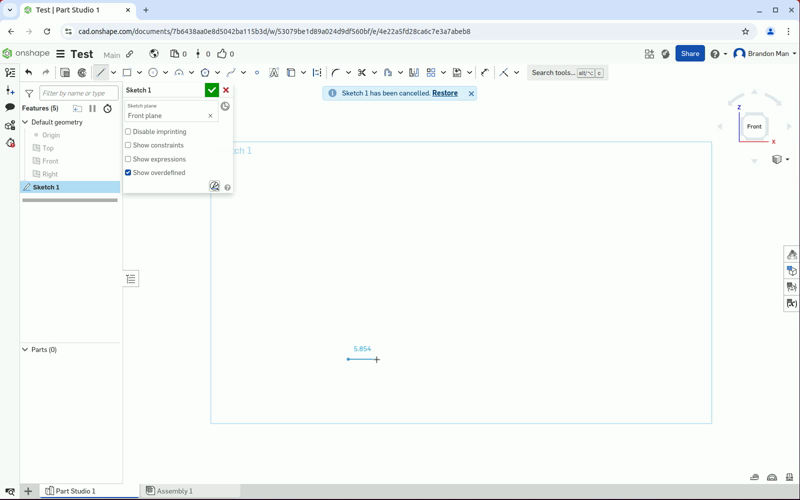
key_up(shift)
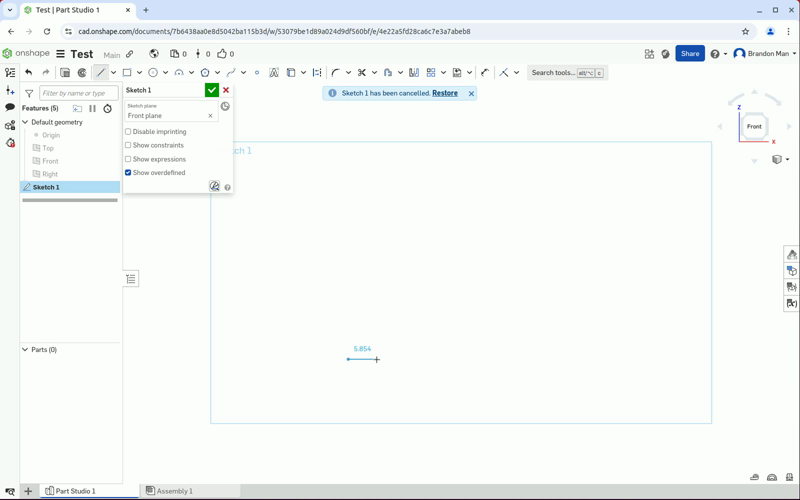
key_down(shift)
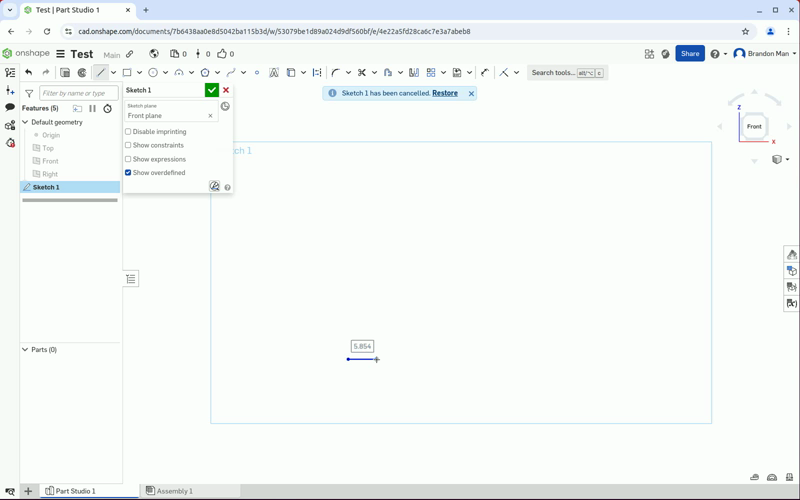
mouse_move(406, 359)
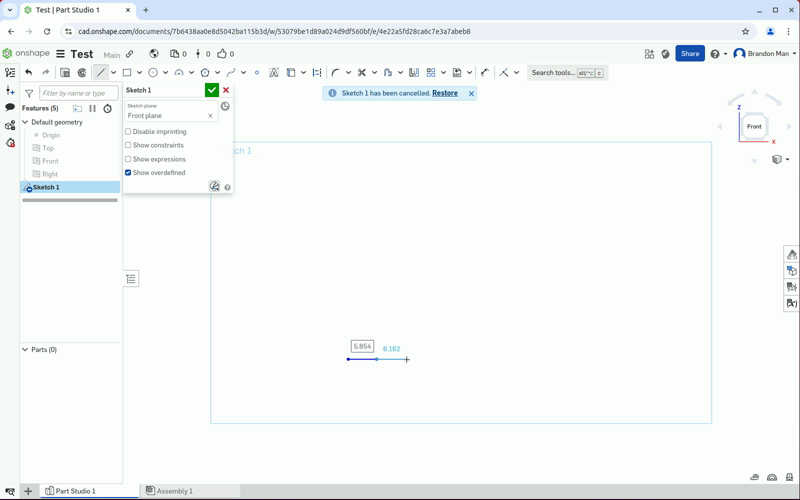
mouse_move(391, 333)
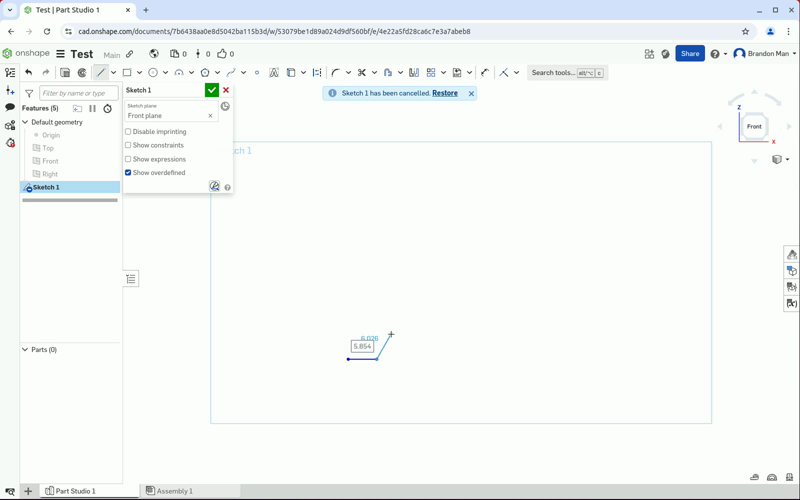
click(391, 333)
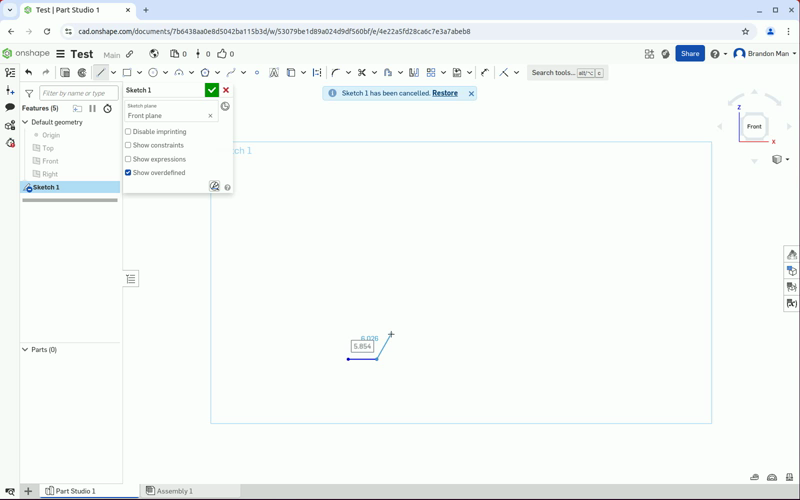
key_up(shift)
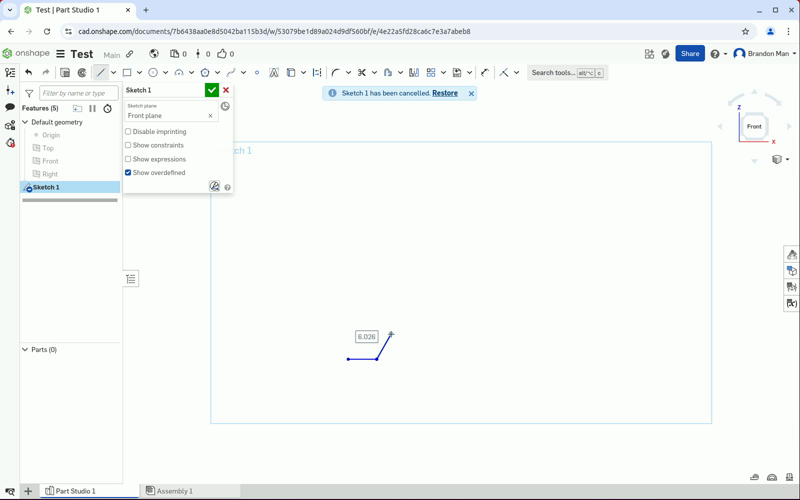
key_down(shift)
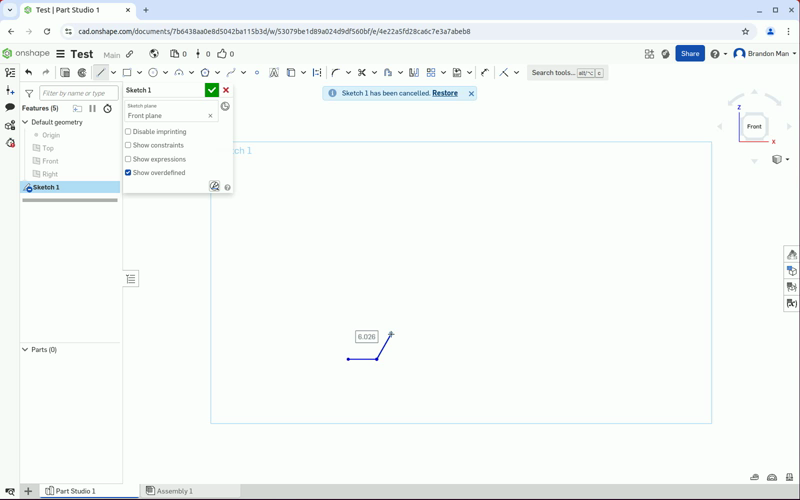
mouse_move(421, 333)
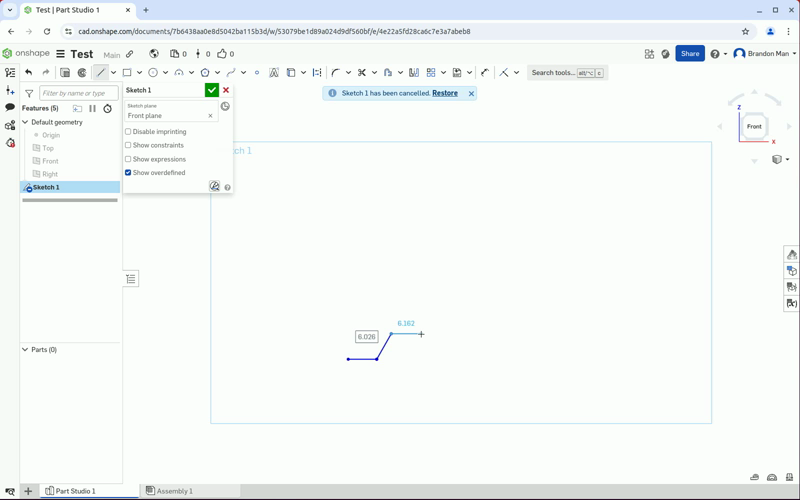
mouse_move(407, 308)
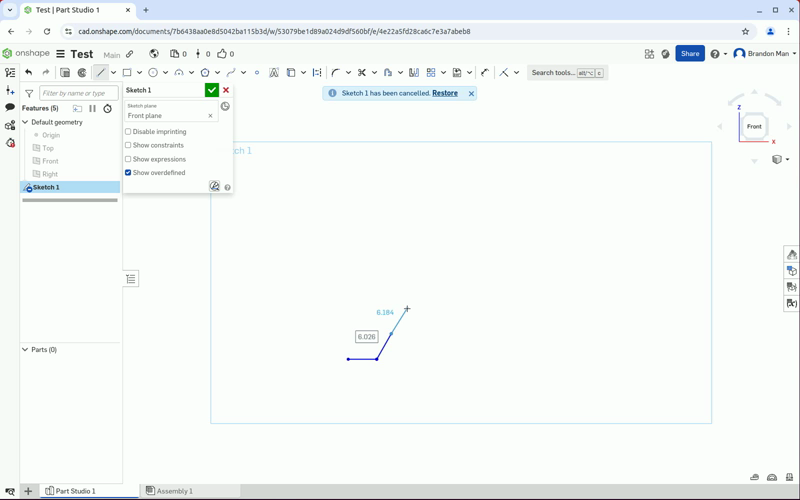
click(407, 308)
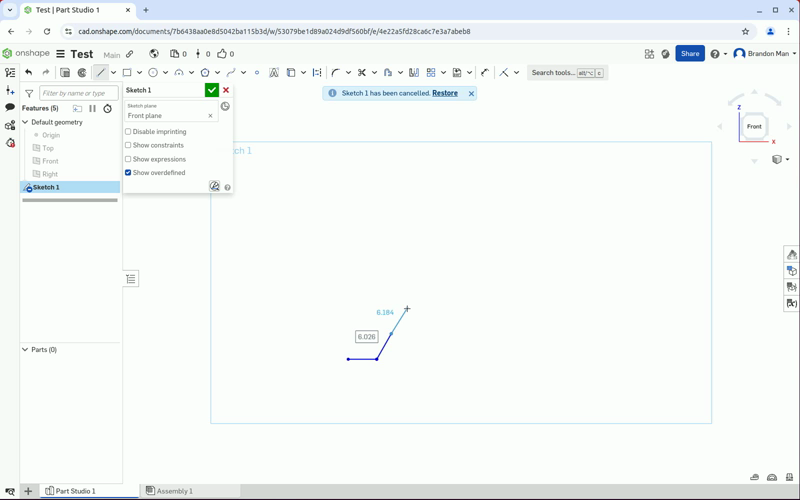
key_up(shift)
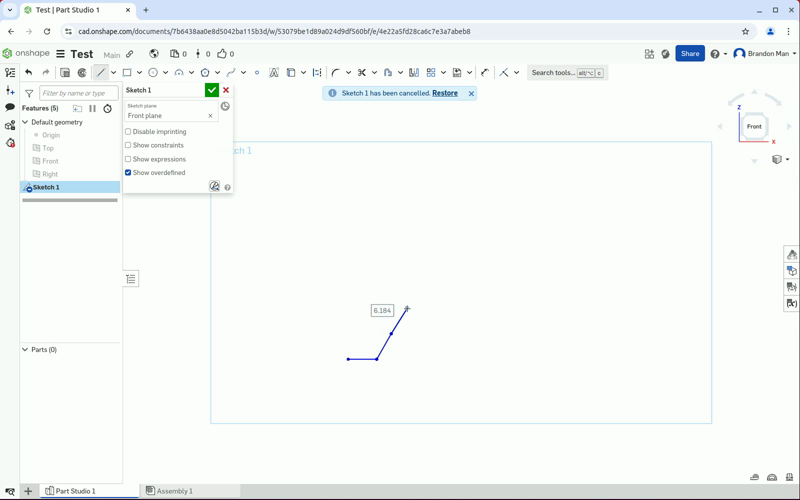
key_down(shift)
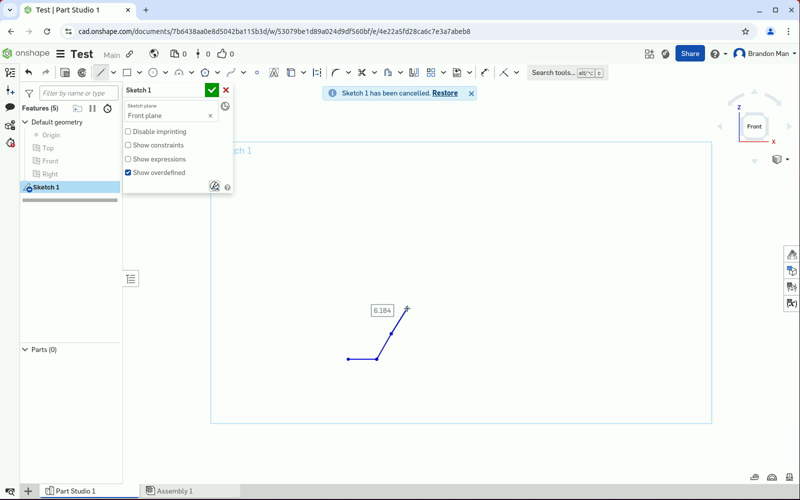
mouse_move(437, 308)
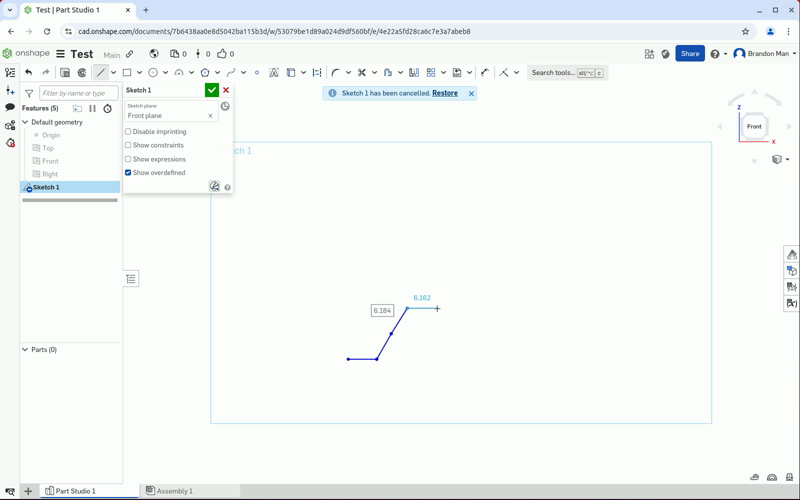
mouse_move(435, 259)
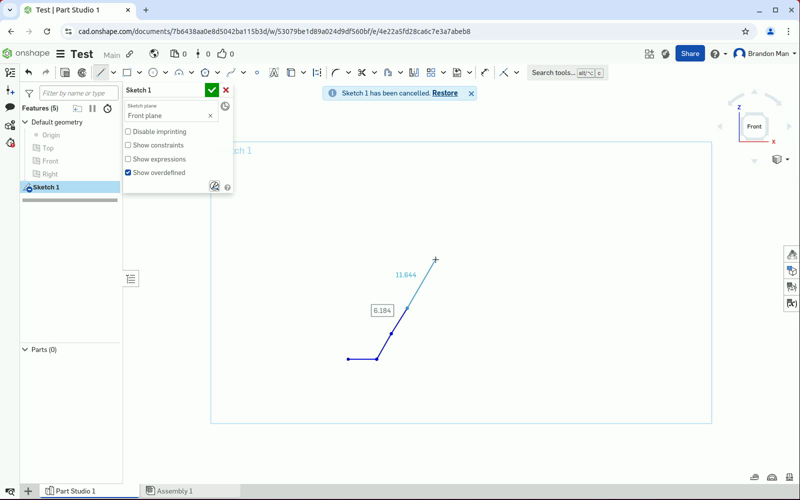
click(435, 259)
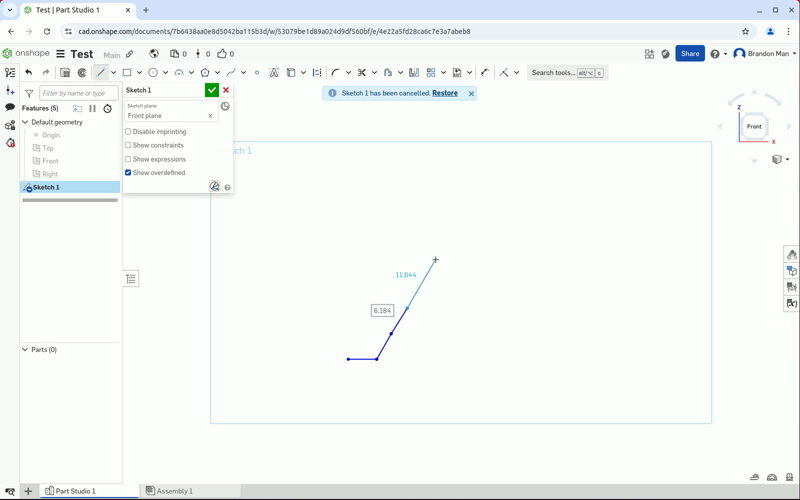
key_up(shift)
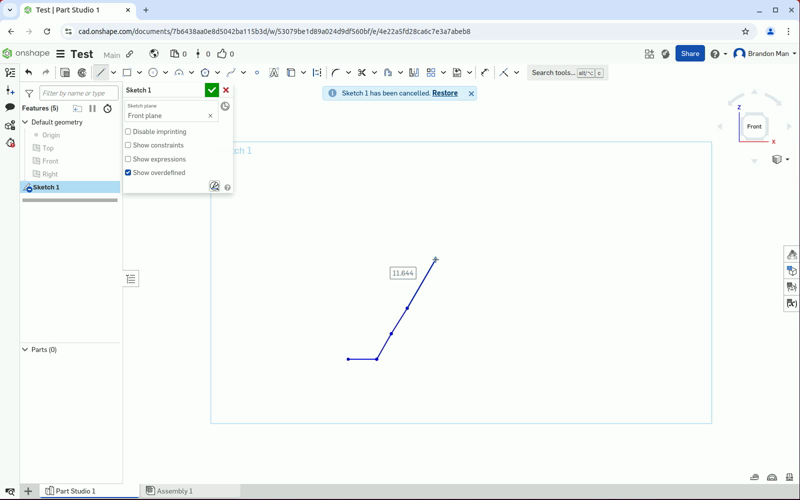
key_down(shift)
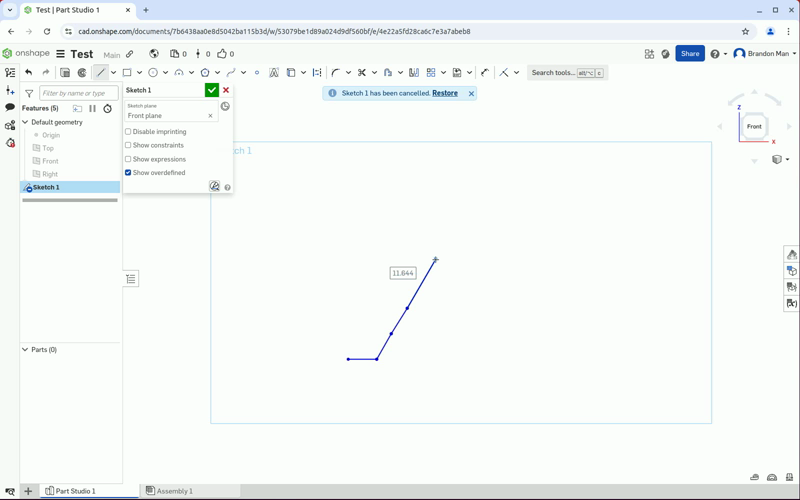
mouse_move(465, 259)
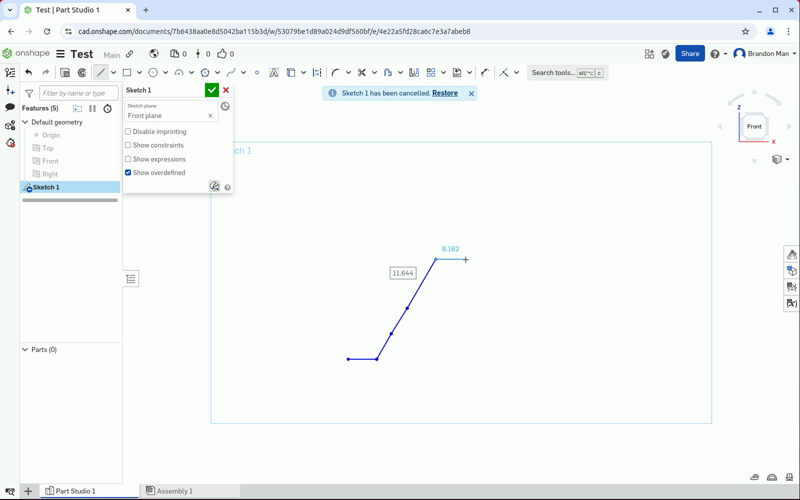
mouse_move(435, 208)
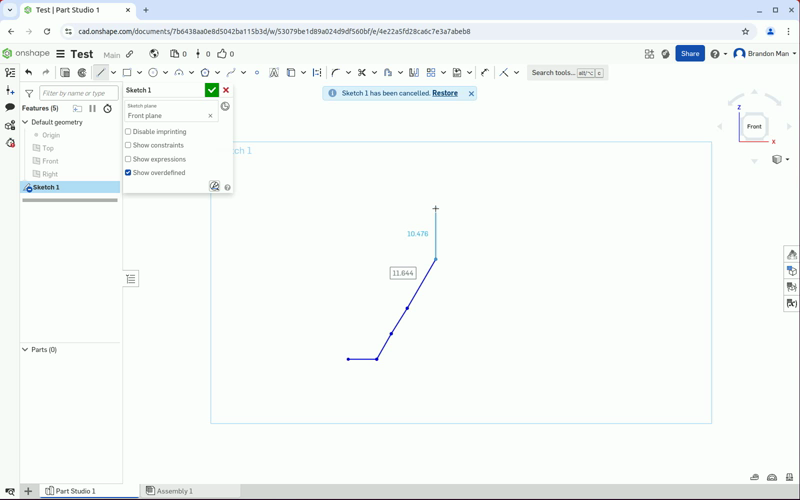
click(435, 208)
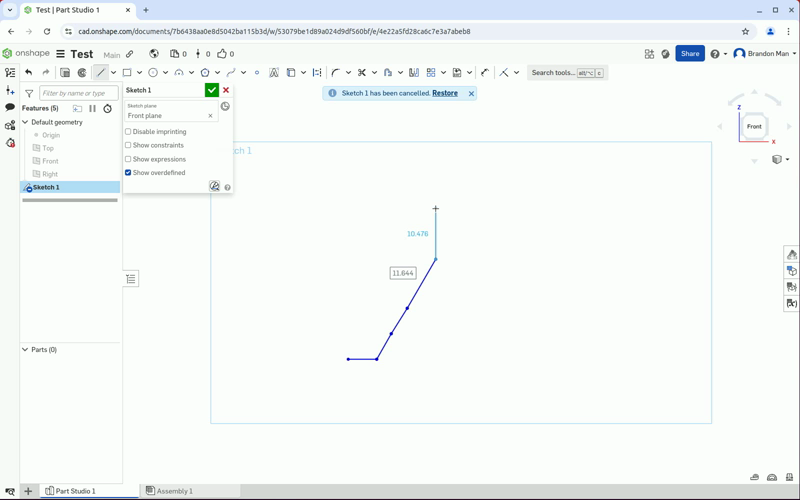
key_up(shift)
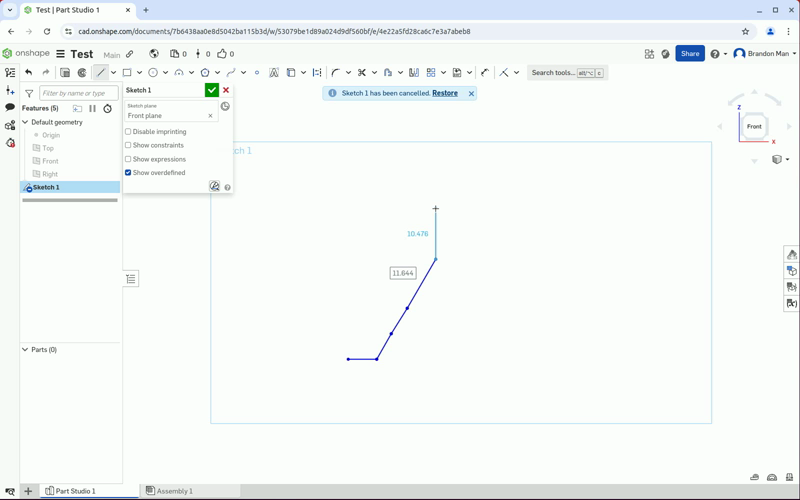
key_down(shift)
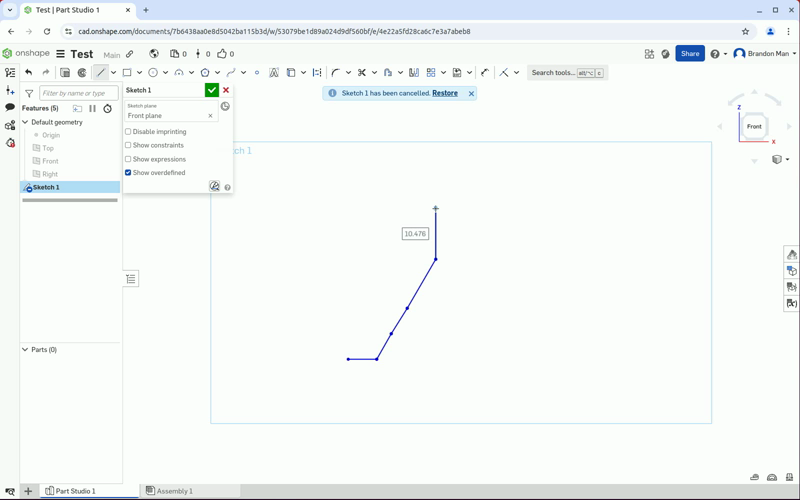
mouse_move(348, 359)
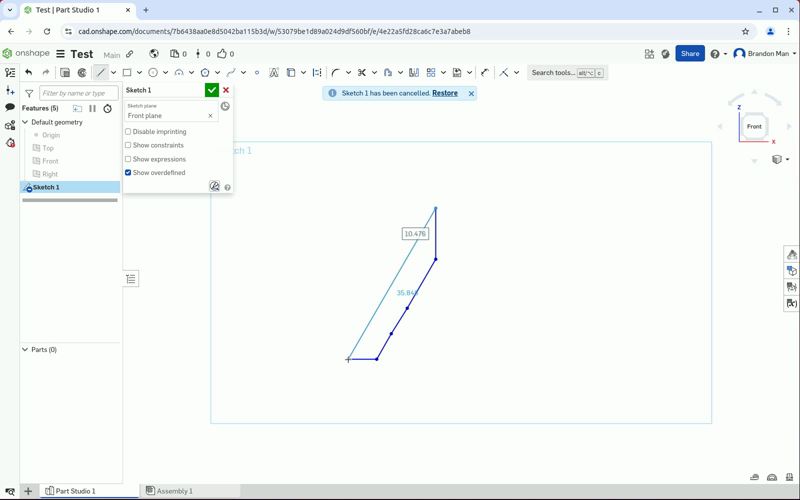
key_up(shift)
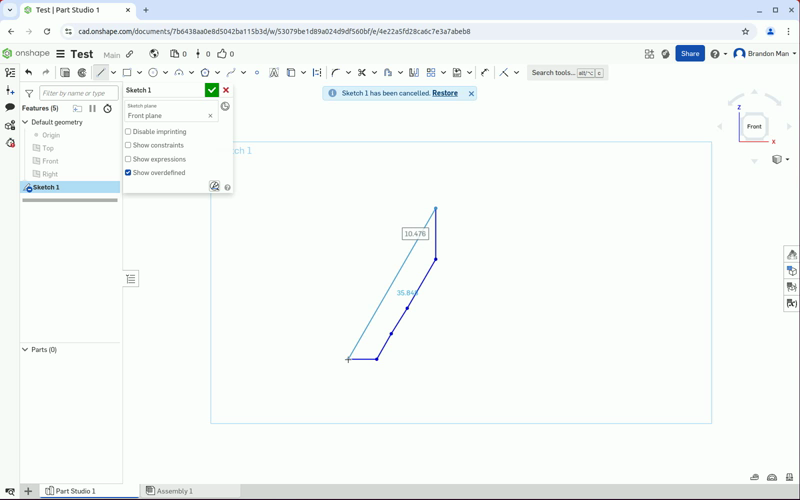
click(348, 359)
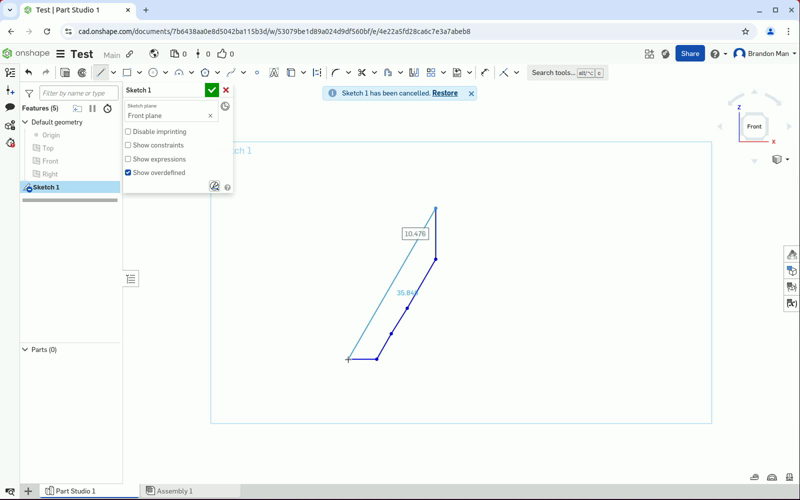
key(esc)
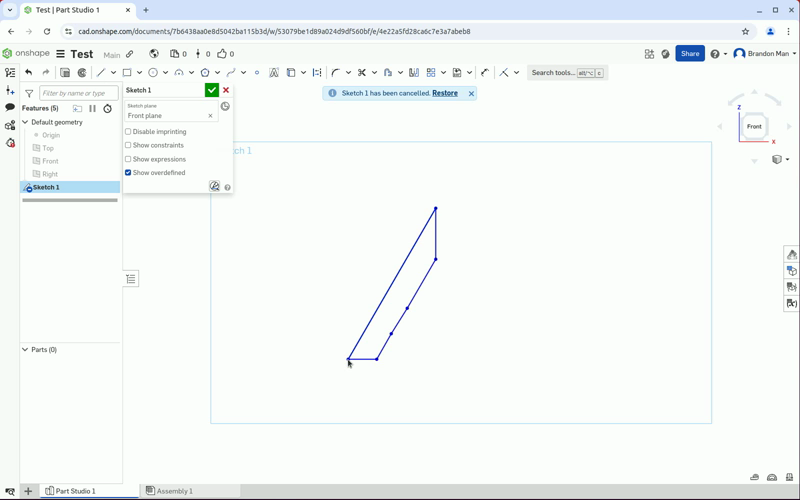
mouse_move(389, 327)
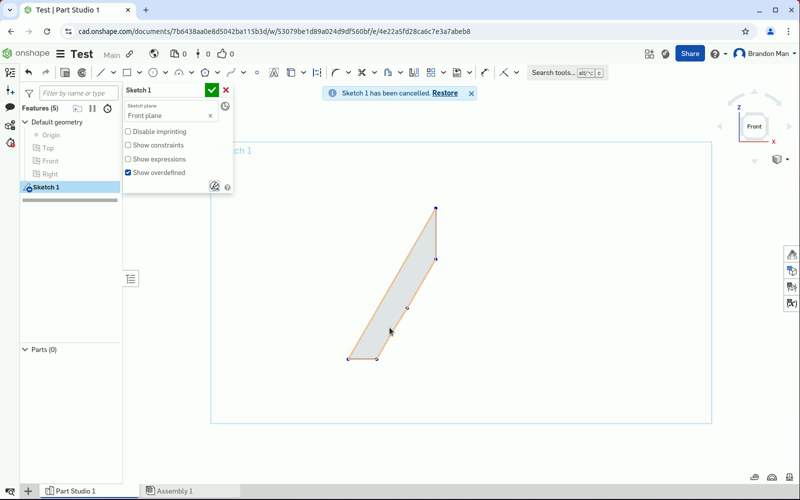
click(389, 327)
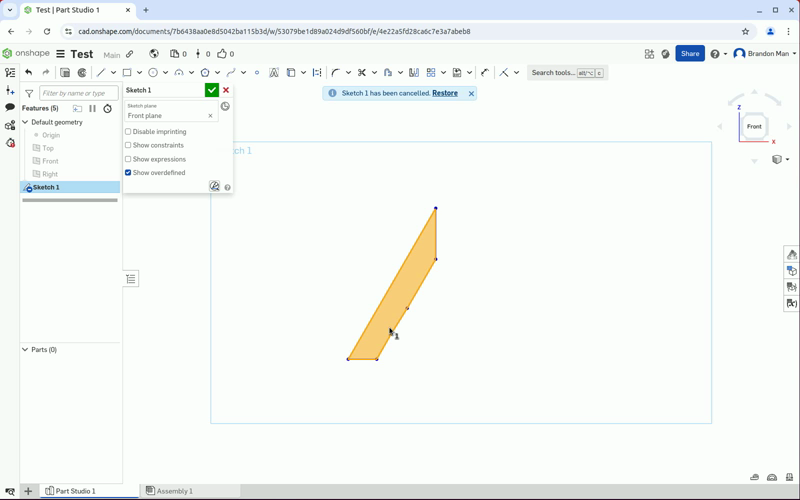
mouse_move(73, 352)
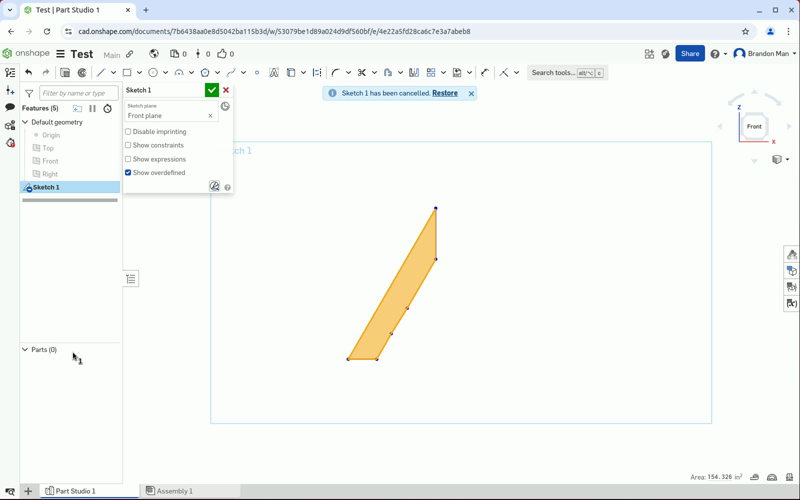
key(shift+y)
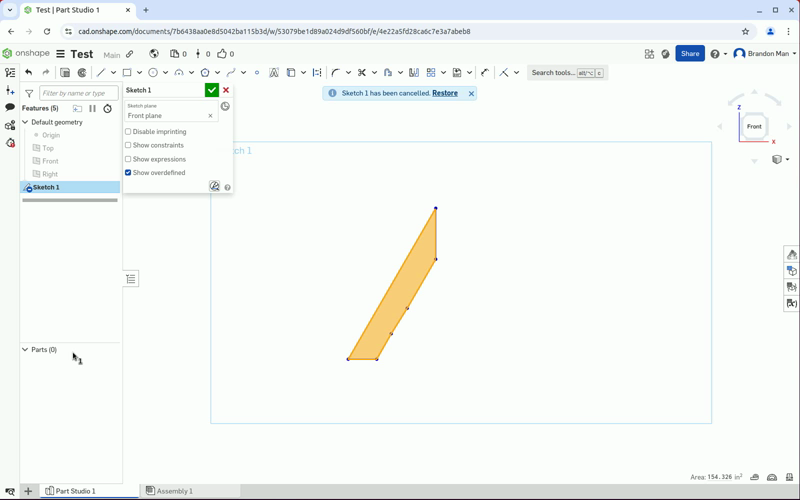
key(shift+e)
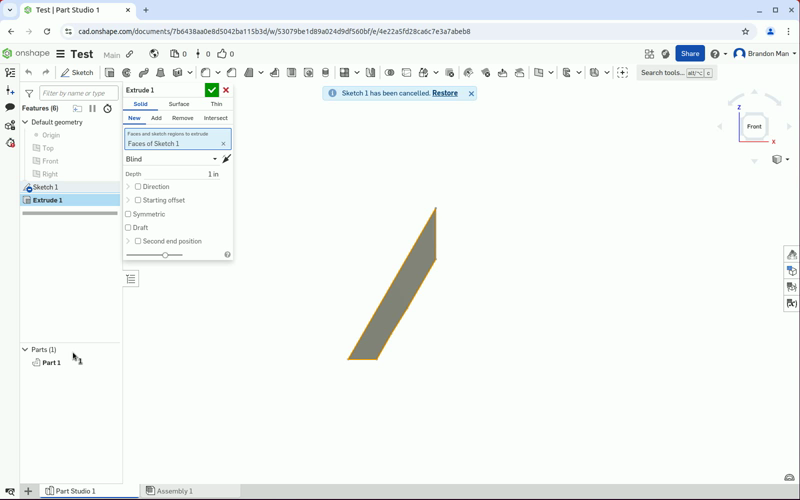
mouse_move(143, 106)
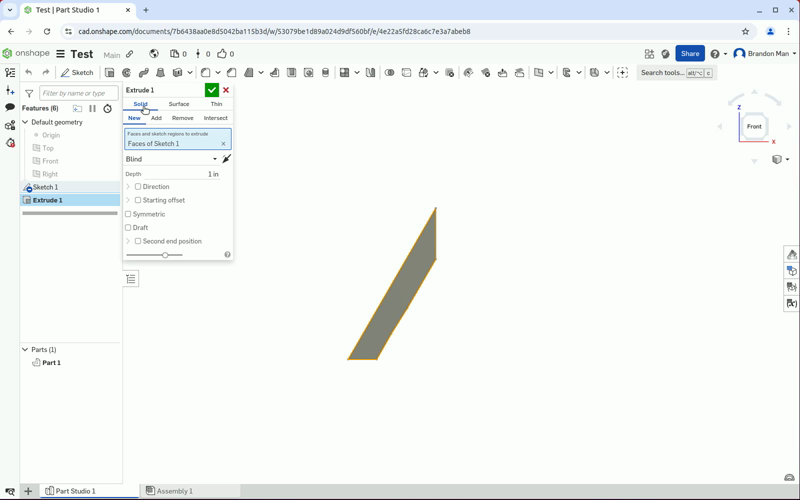
click(143, 106)
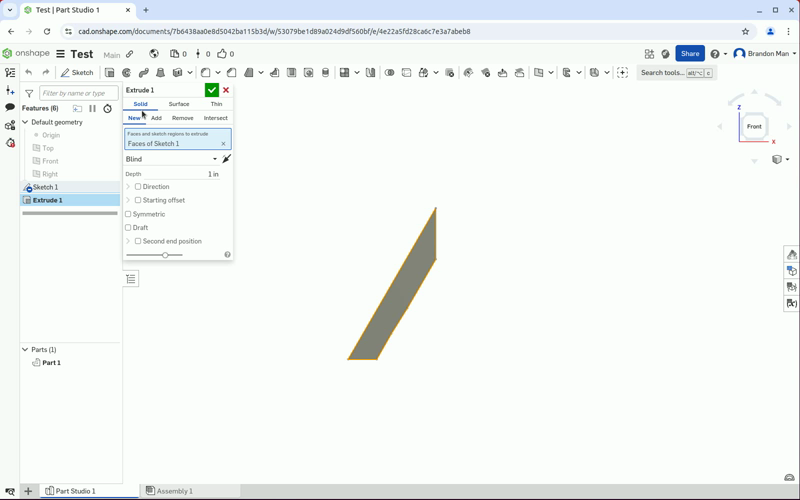
mouse_move(137, 120)
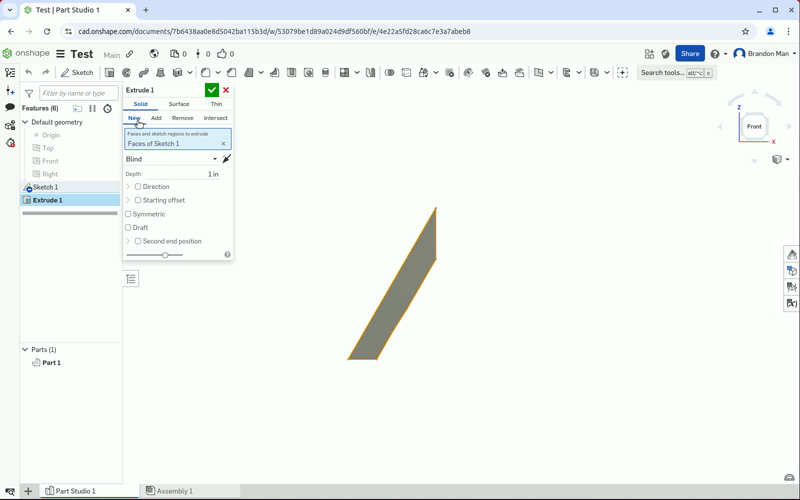
click(137, 120)
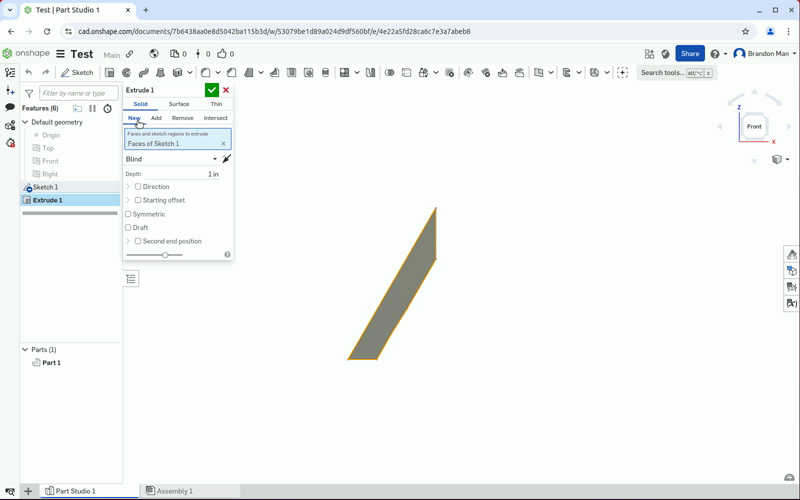
key(tab, 4)
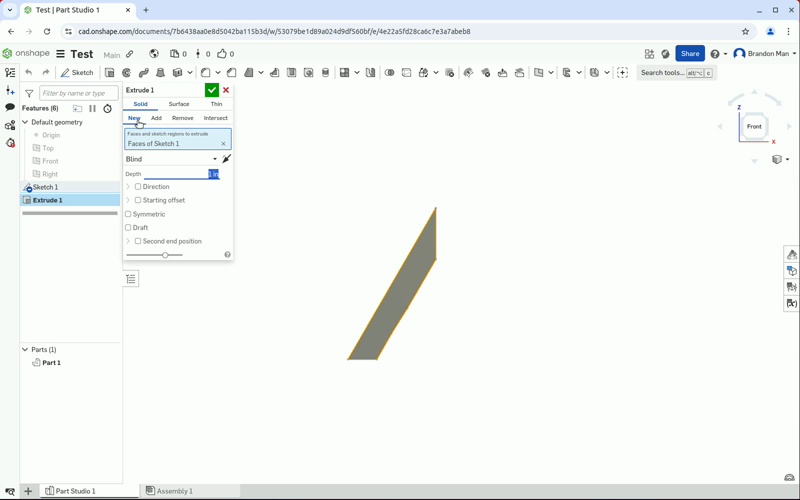
text(2.648)
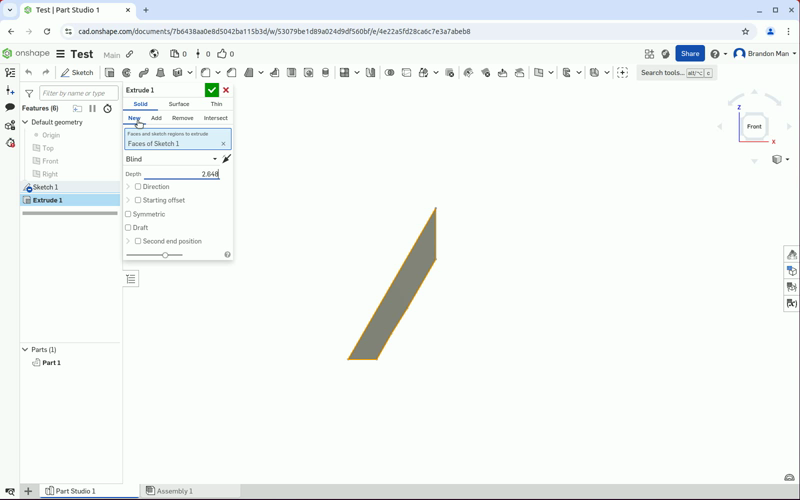
key(enter)
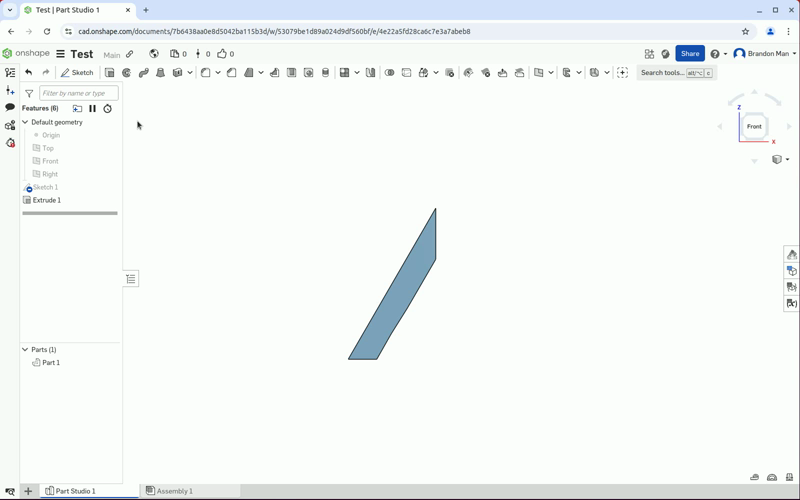
key(shift+h)
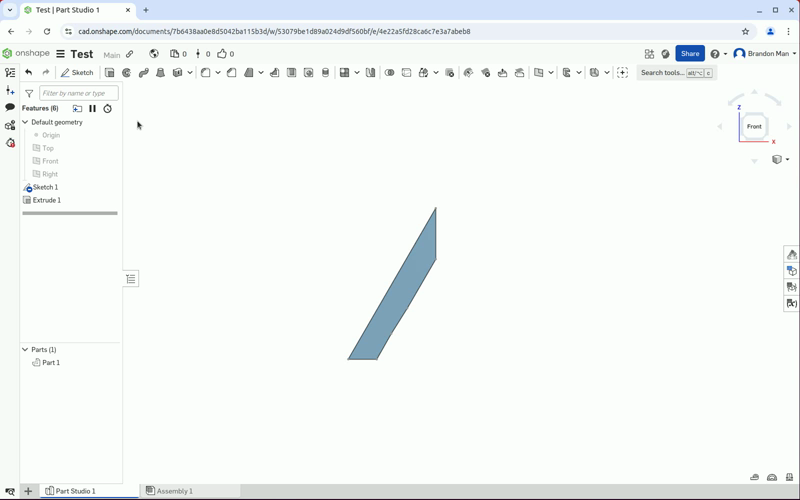
key(shift+h)
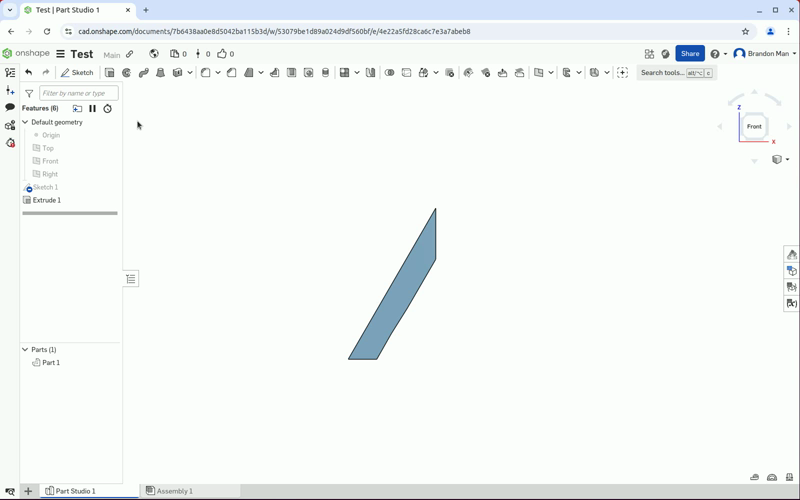
mouse_move(73, 189)
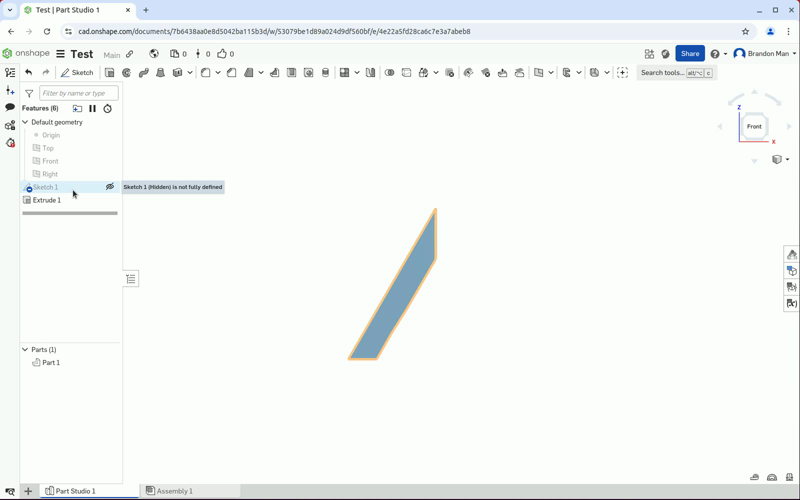
click(73, 189)
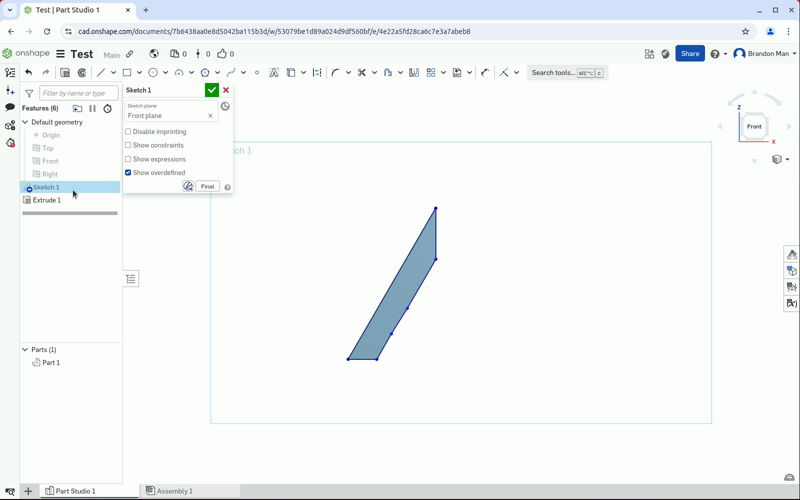
mouse_move(229, 92)
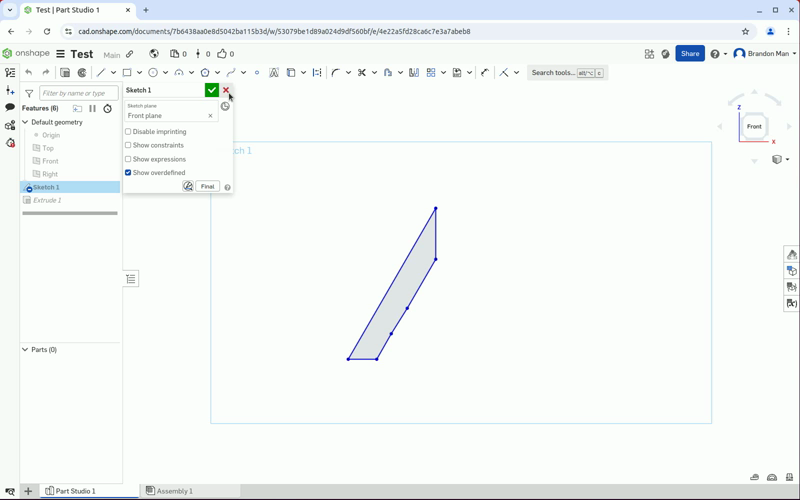
click(229, 92)
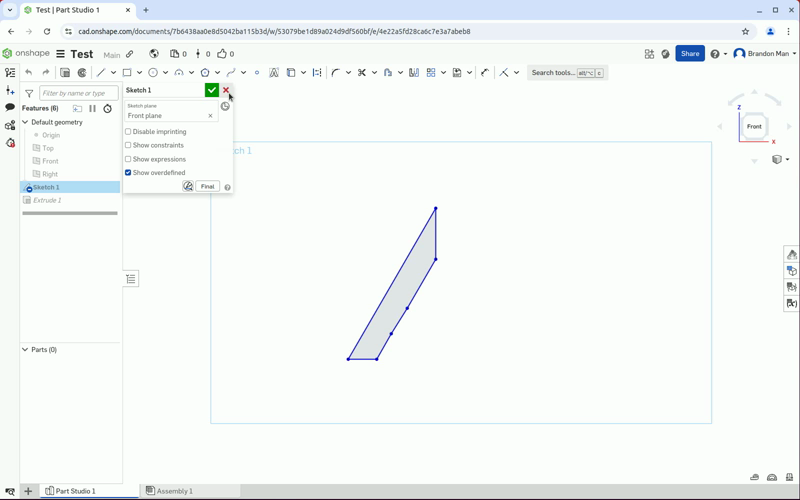
key(shift+s)
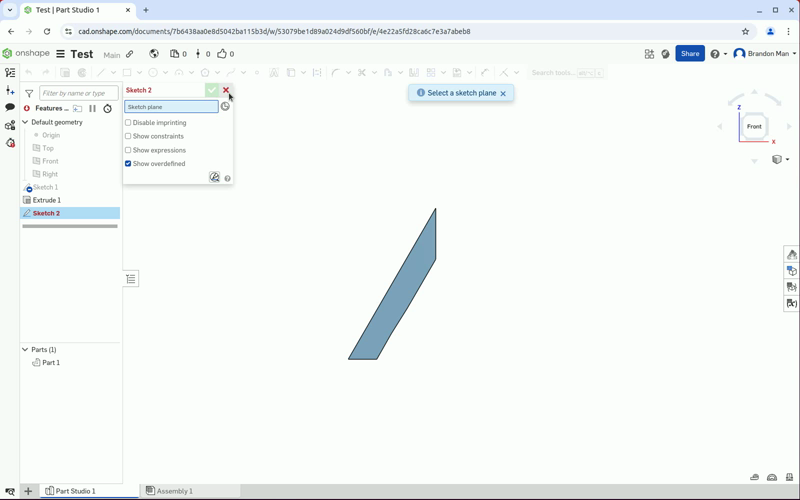
mouse_move(73, 163)
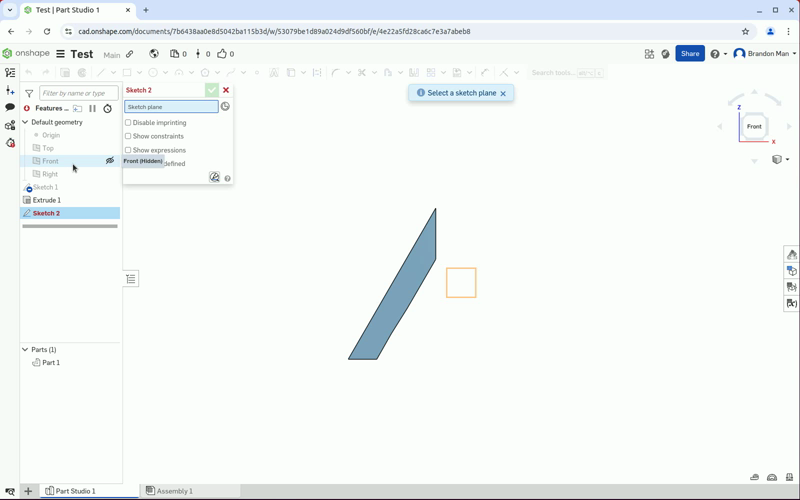
click(73, 163)
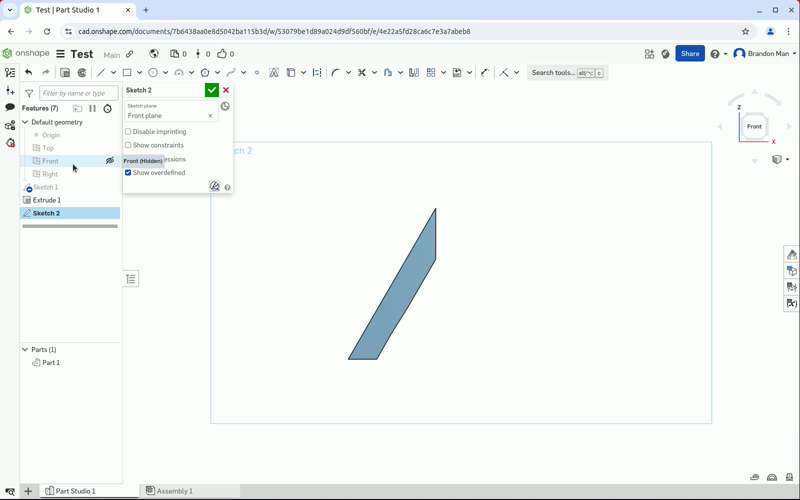
mouse_move(73, 352)
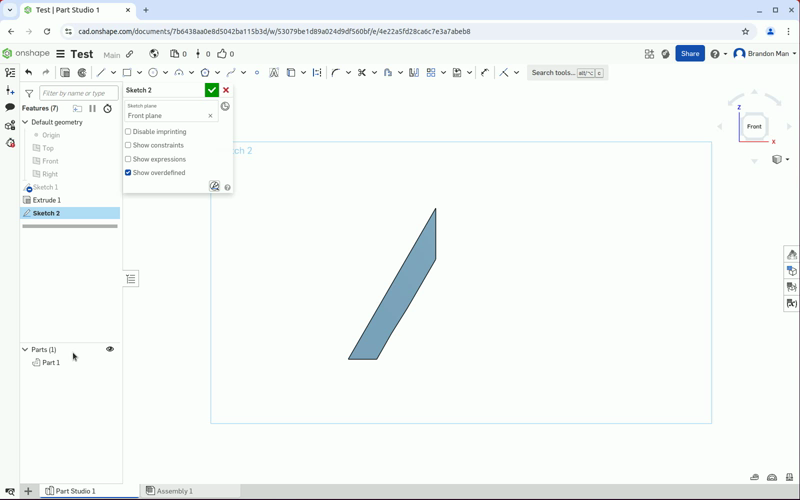
key(y)
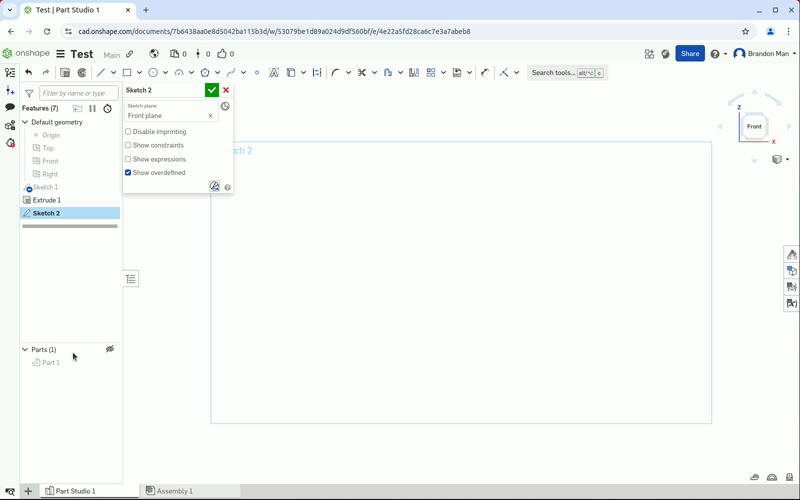
key(l)
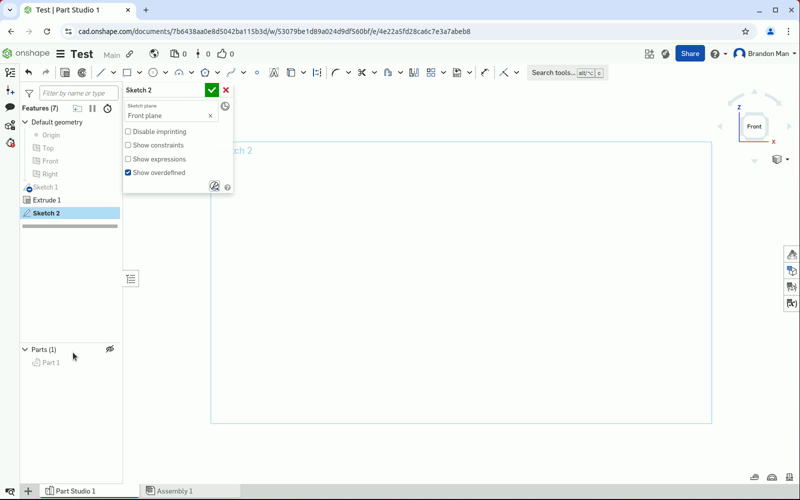
key_down(shift)
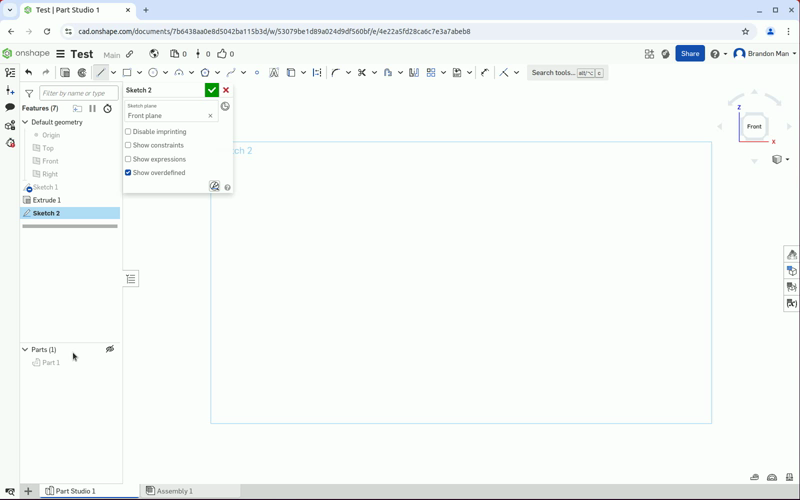
mouse_move(447, 359)
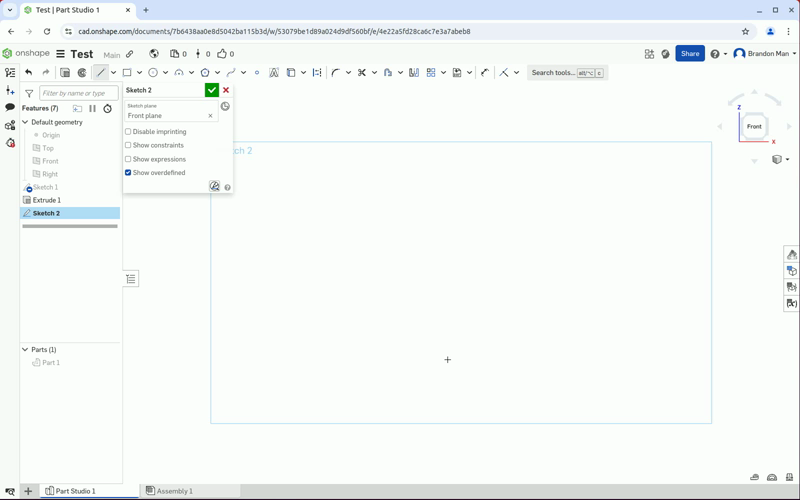
click(447, 359)
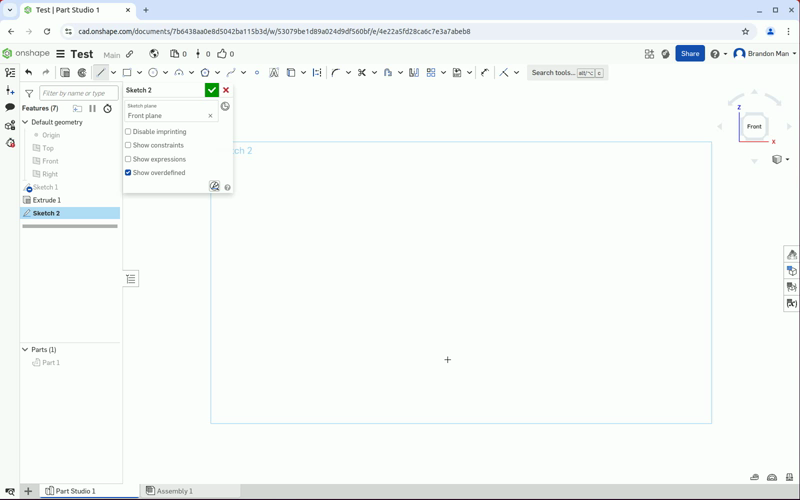
key_up(shift)
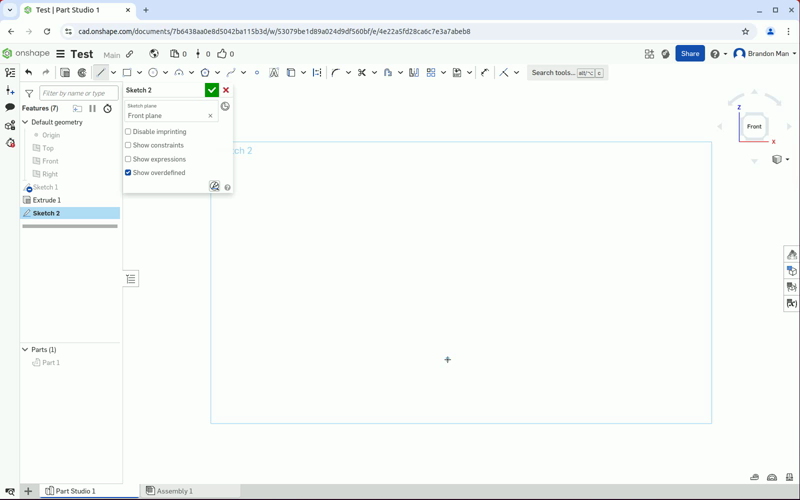
key_down(shift)
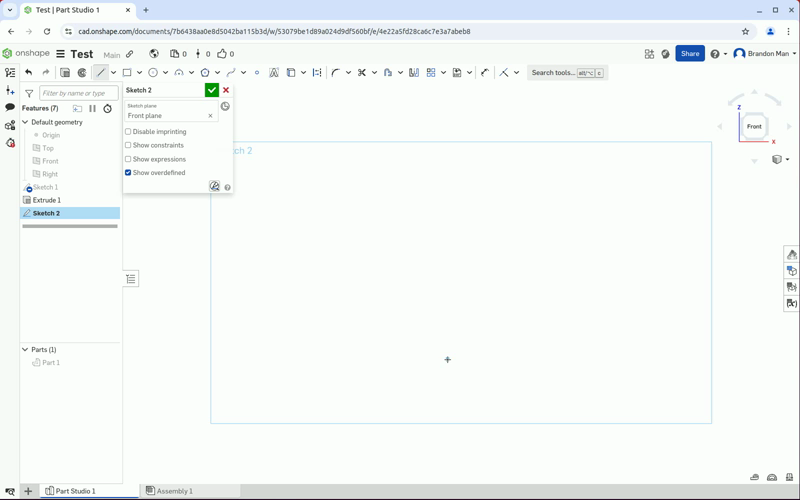
mouse_move(477, 359)
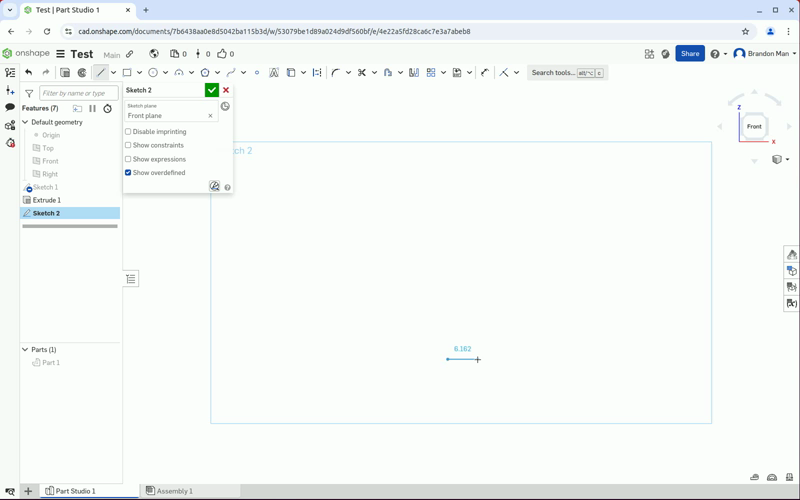
mouse_move(473, 359)
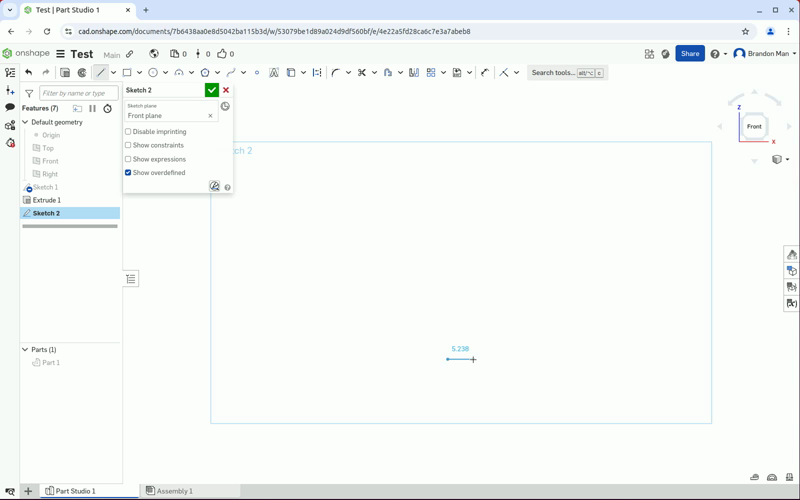
click(473, 359)
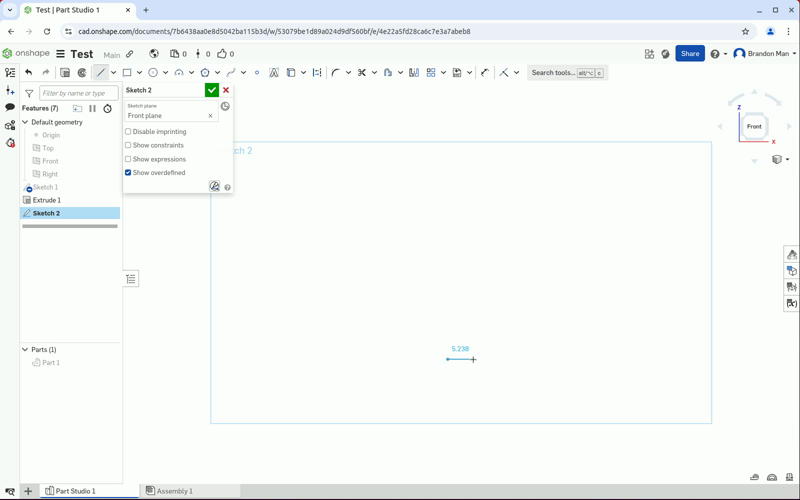
key_up(shift)
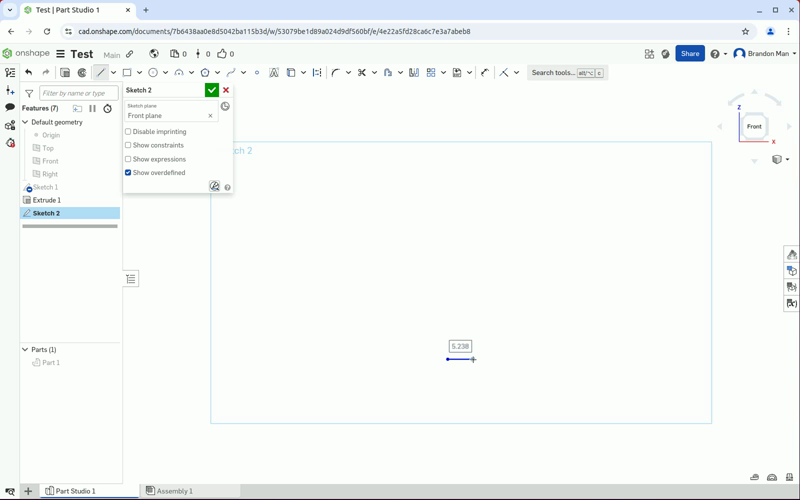
key_down(shift)
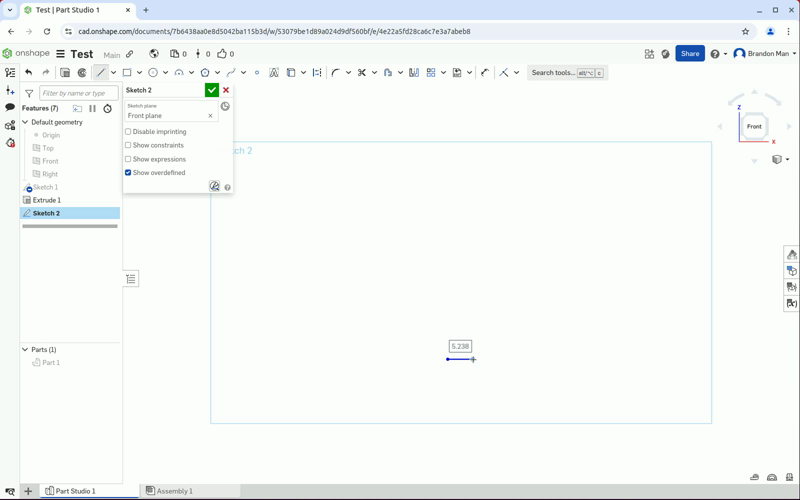
mouse_move(503, 359)
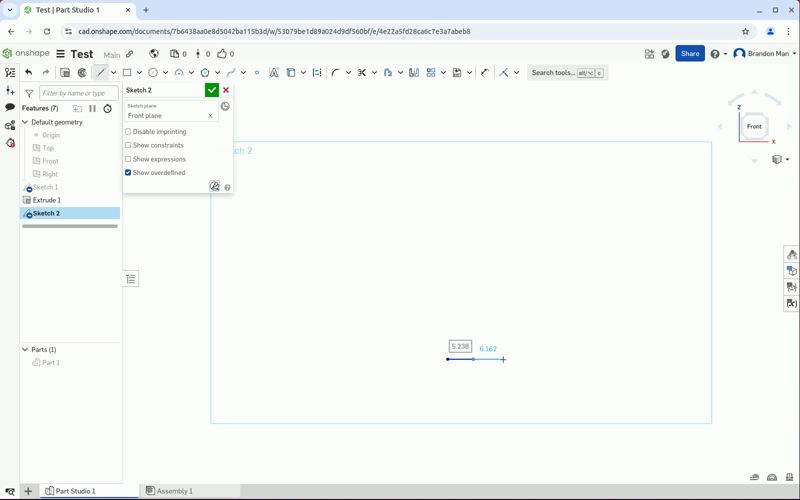
mouse_move(473, 308)
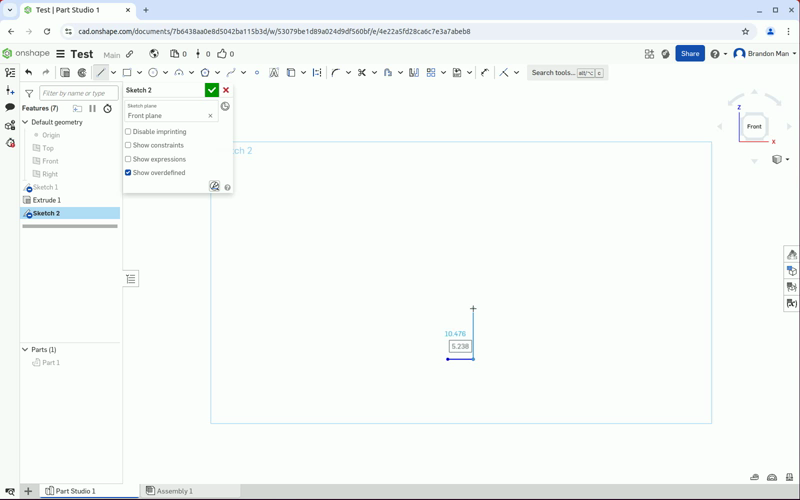
click(473, 308)
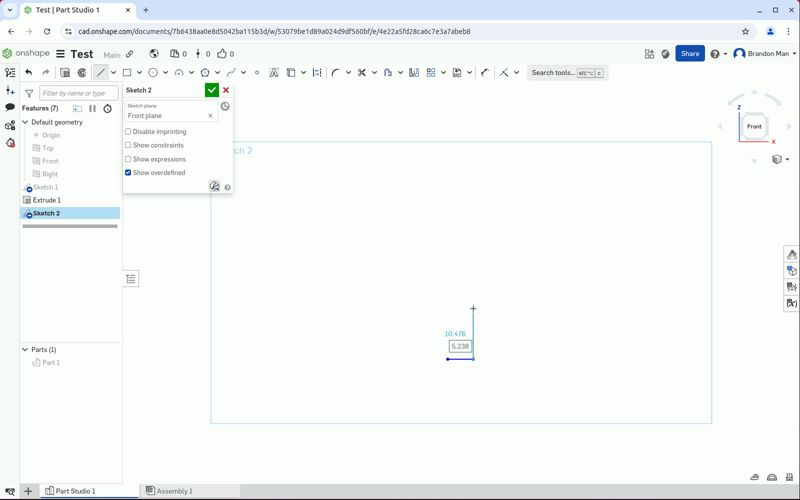
key_up(shift)
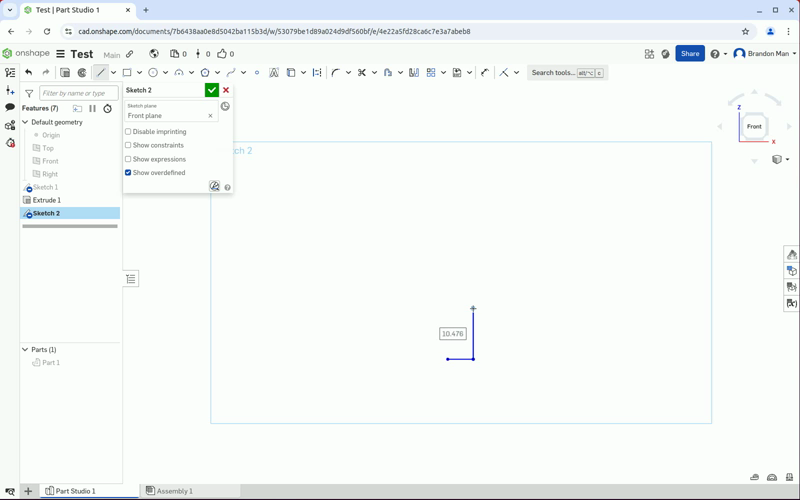
key_down(shift)
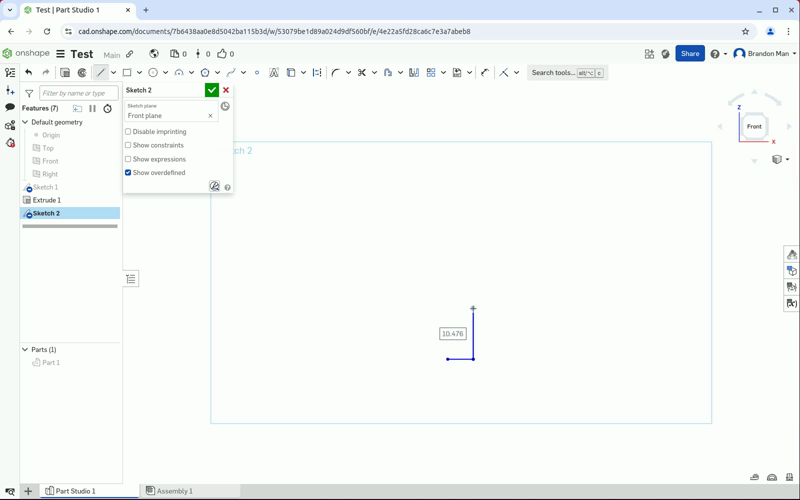
mouse_move(503, 308)
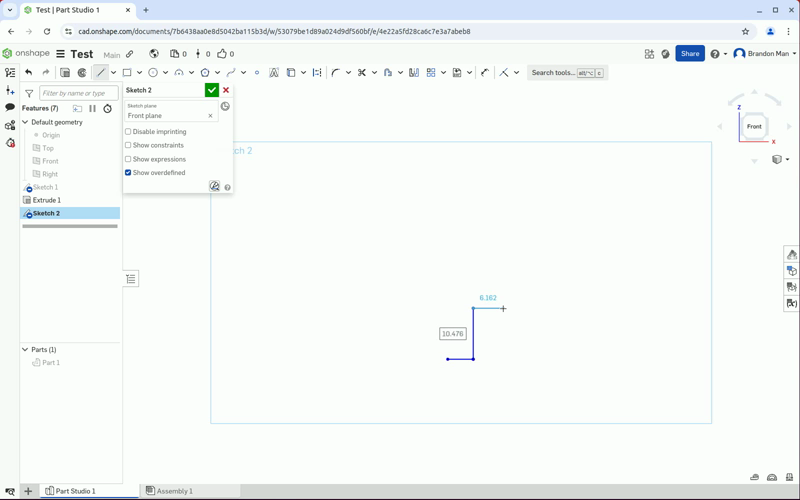
mouse_move(473, 282)
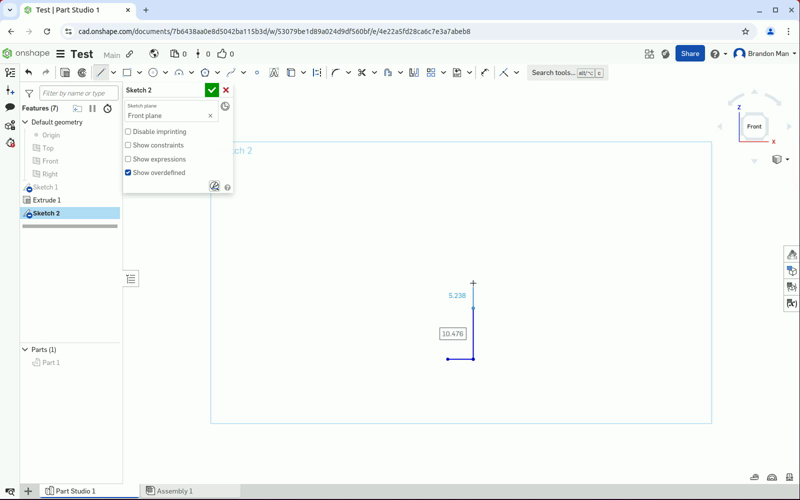
click(473, 282)
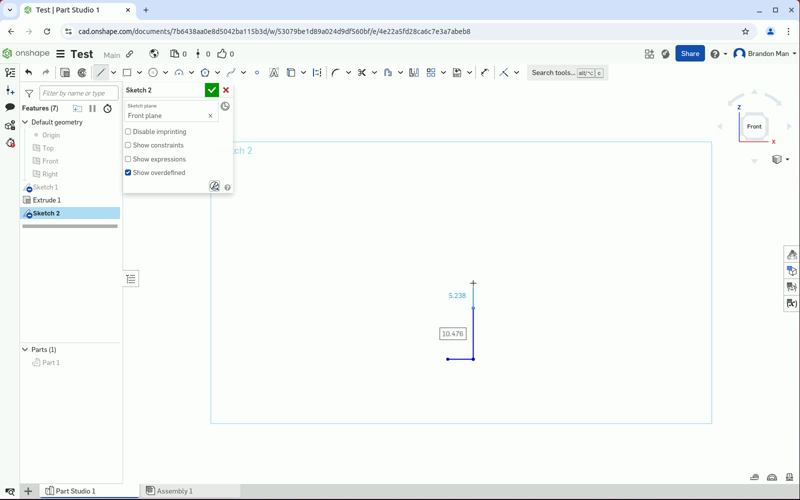
key_up(shift)
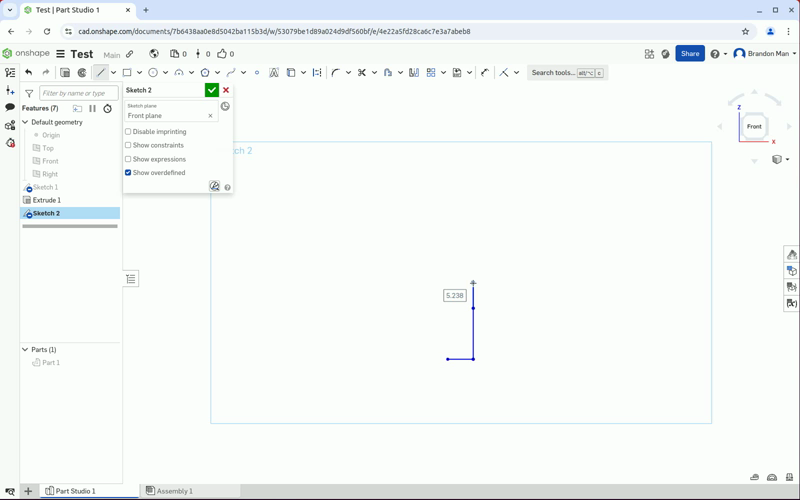
key_down(shift)
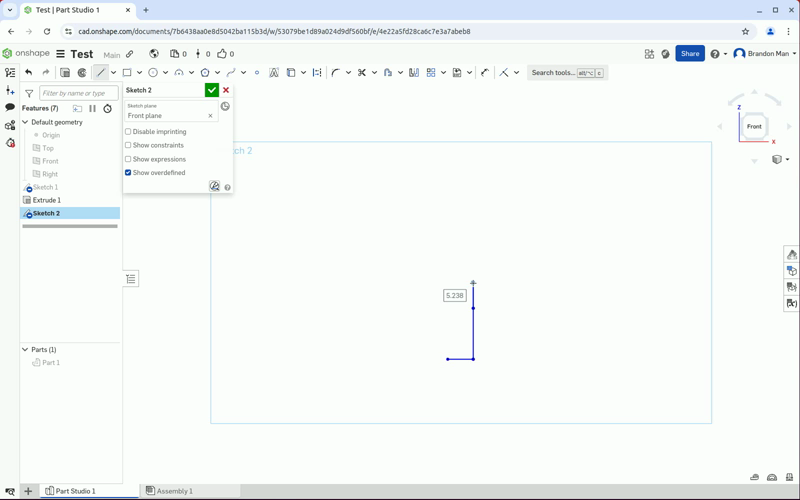
mouse_move(503, 282)
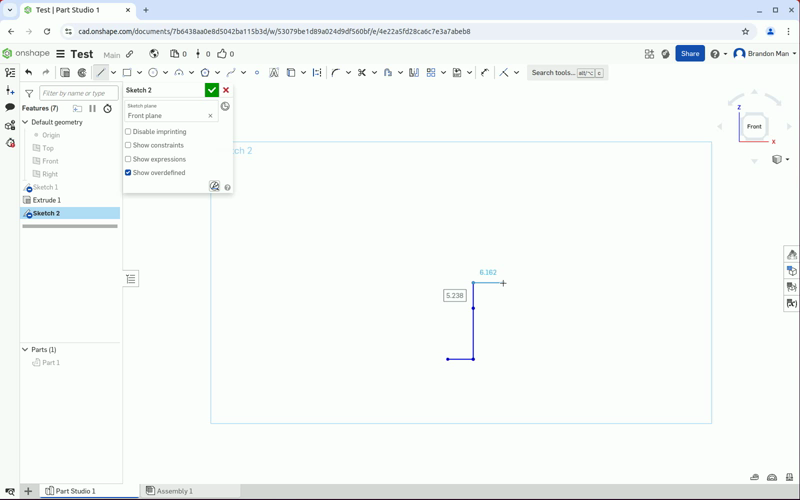
mouse_move(473, 233)
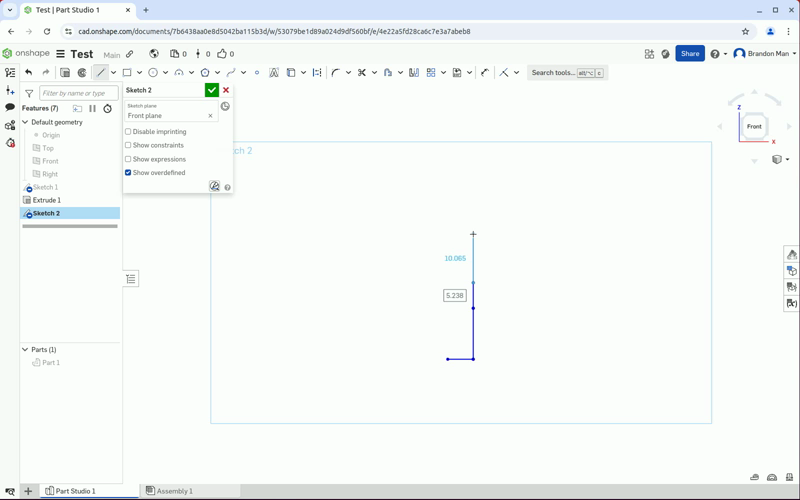
click(473, 233)
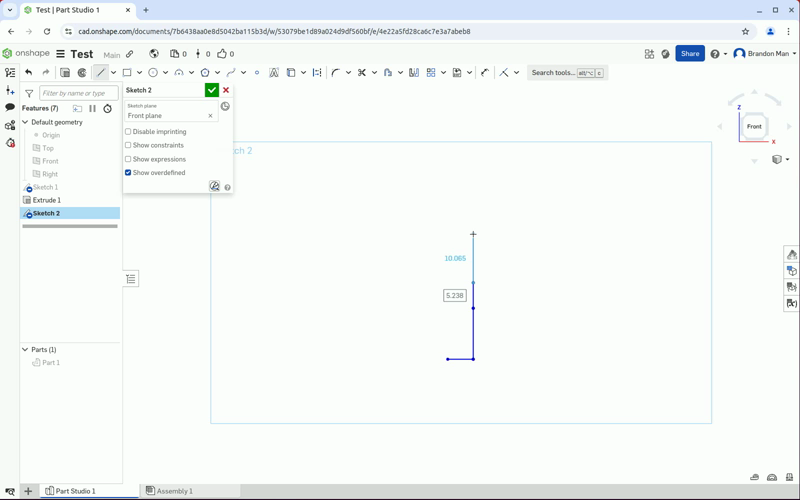
key_up(shift)
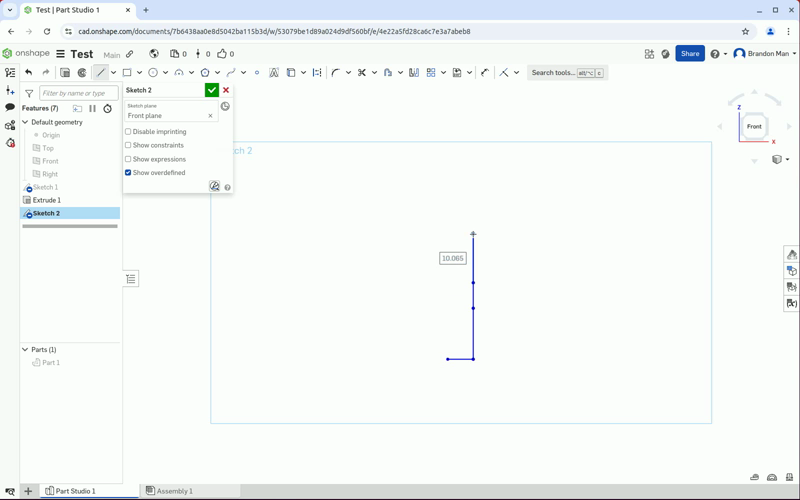
key_down(shift)
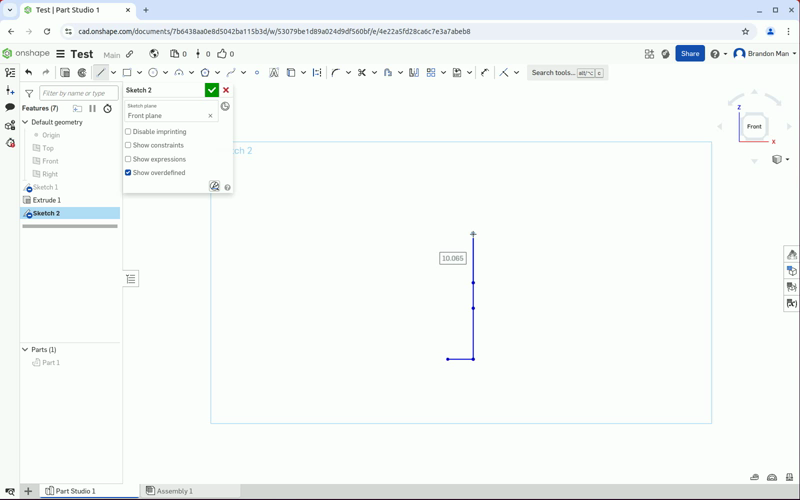
mouse_move(503, 233)
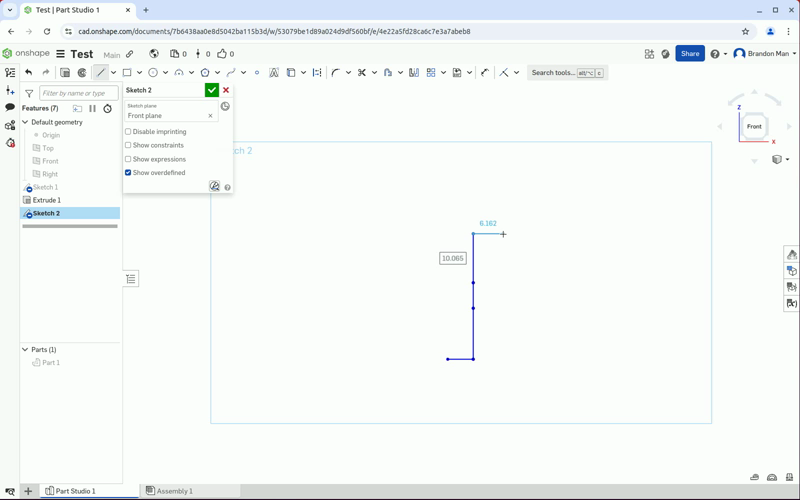
mouse_move(473, 208)
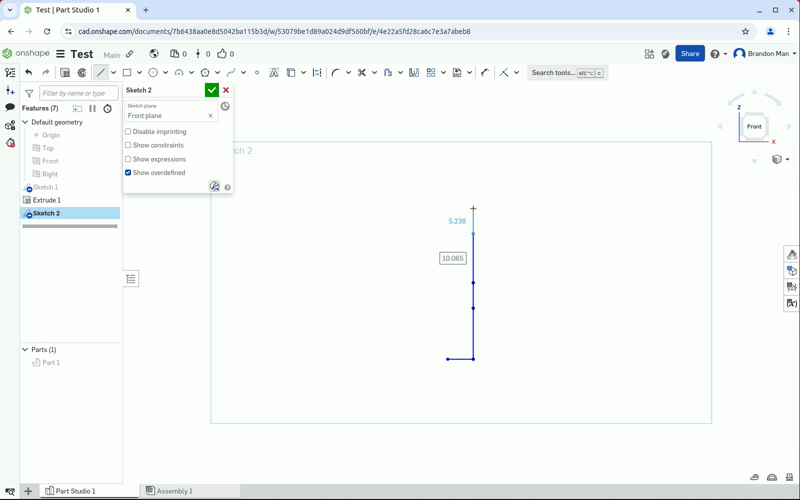
click(473, 208)
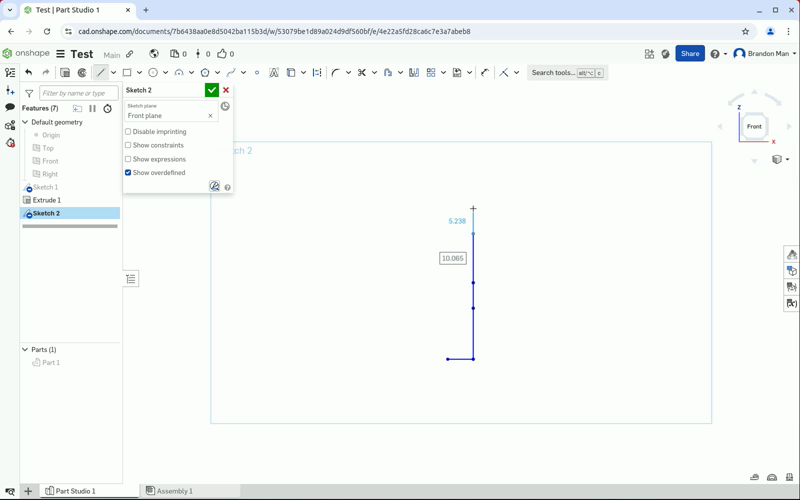
key_up(shift)
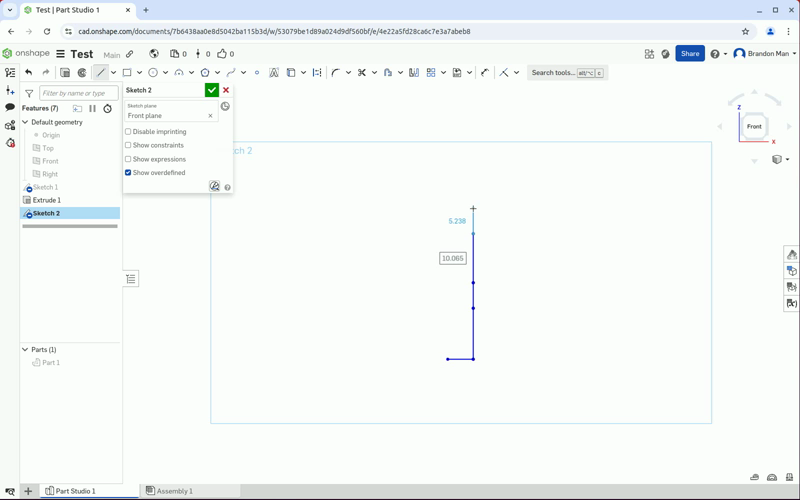
key_down(shift)
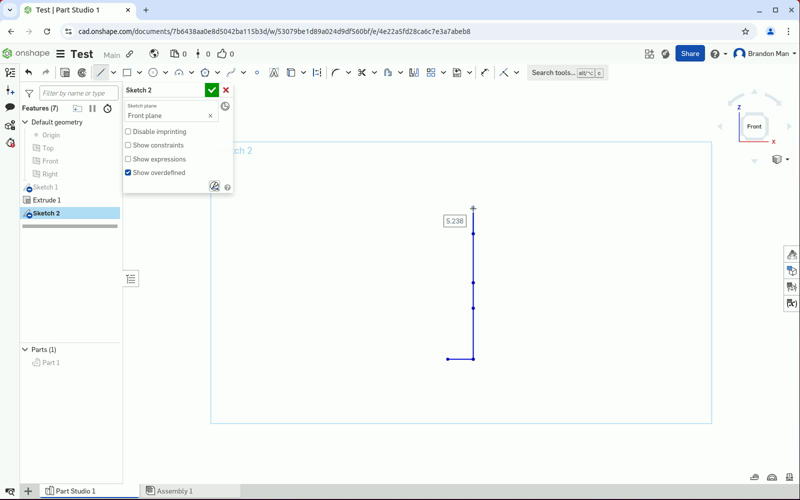
mouse_move(503, 208)
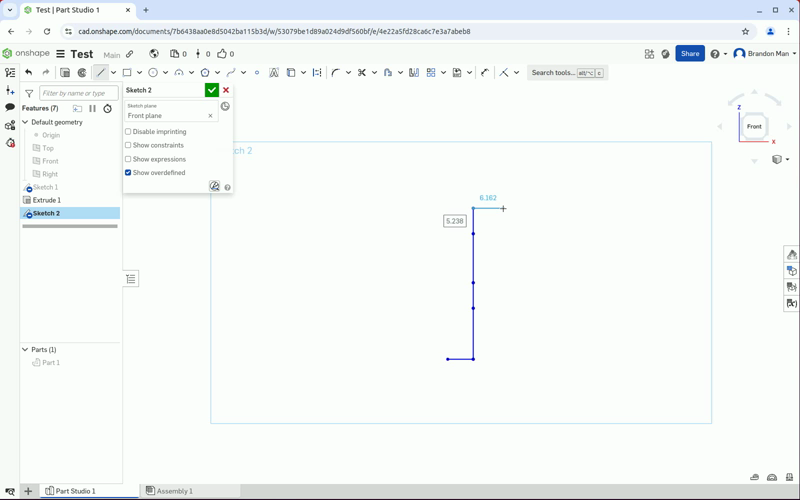
mouse_move(447, 208)
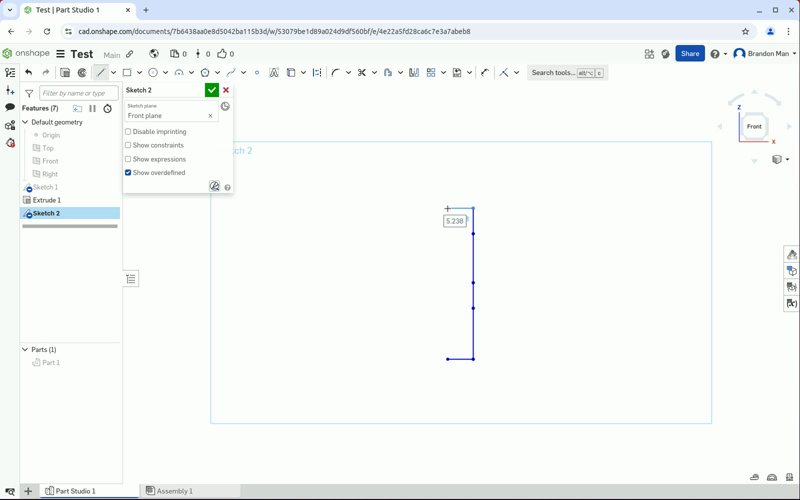
click(447, 208)
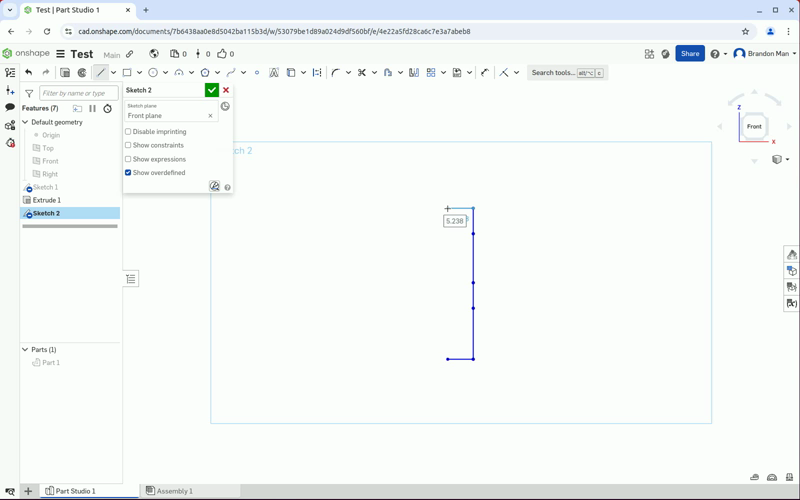
key_up(shift)
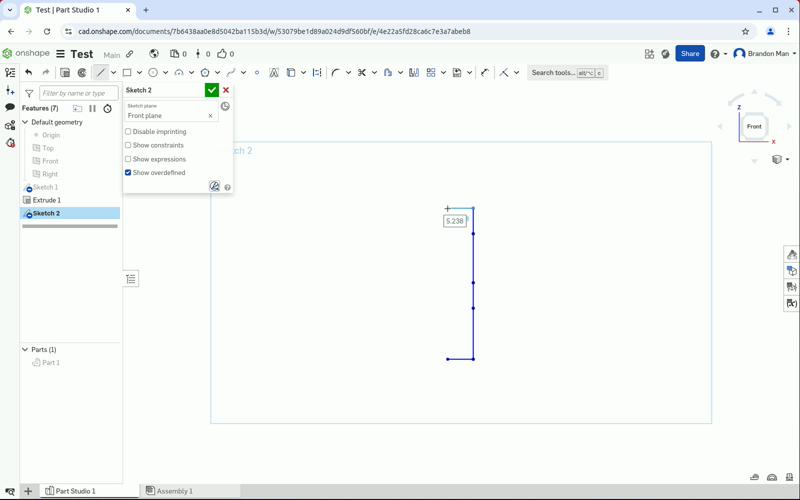
key_down(shift)
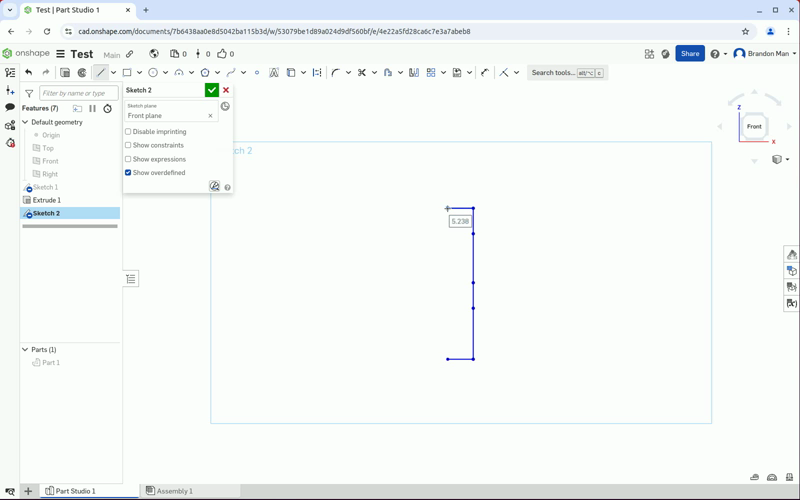
mouse_move(477, 208)
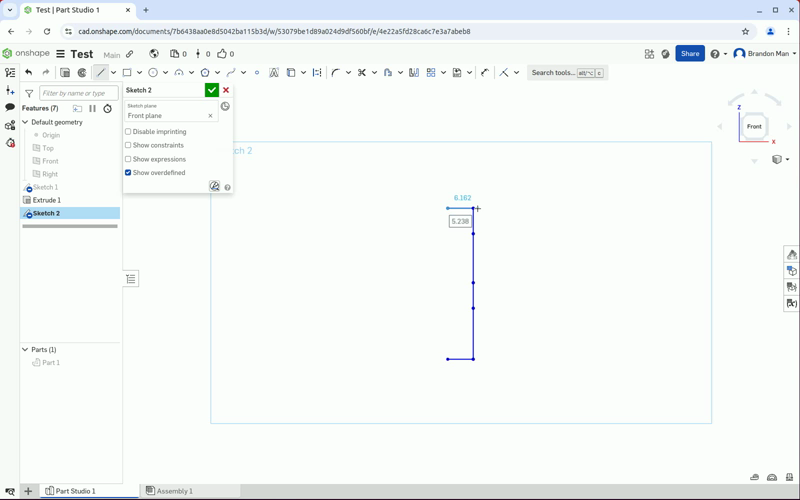
mouse_move(447, 259)
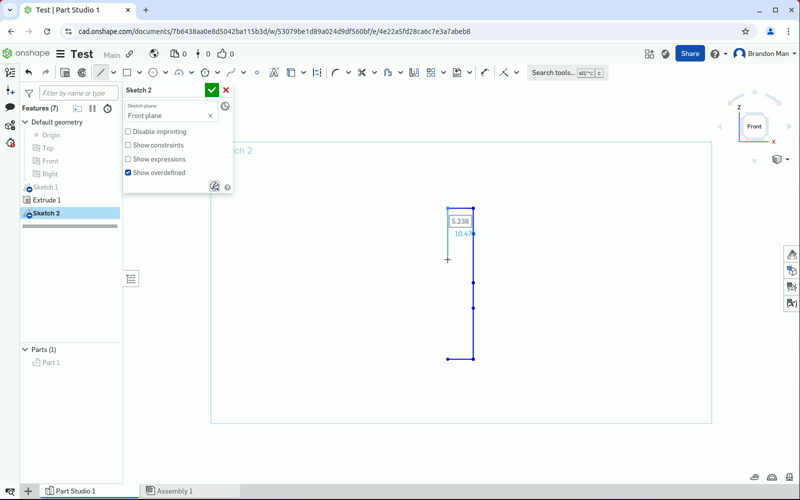
click(447, 259)
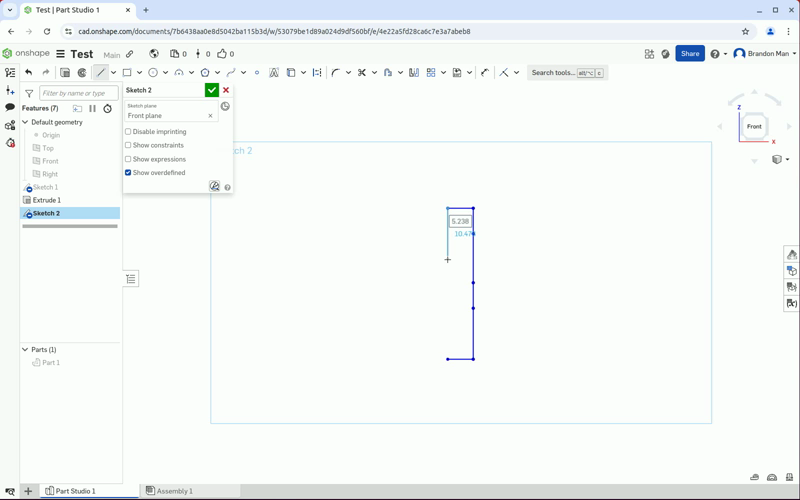
key_up(shift)
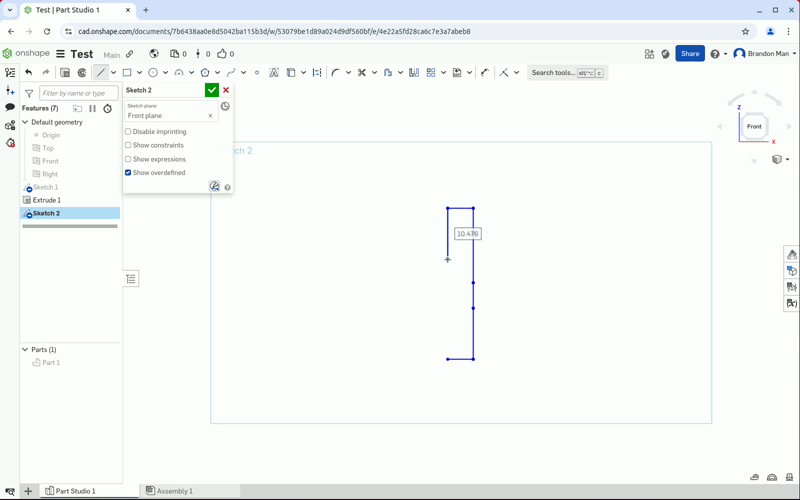
key_down(shift)
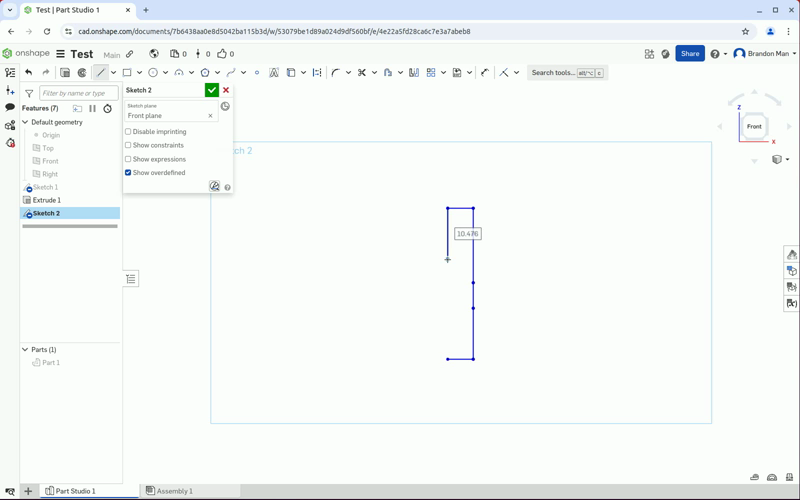
mouse_move(477, 259)
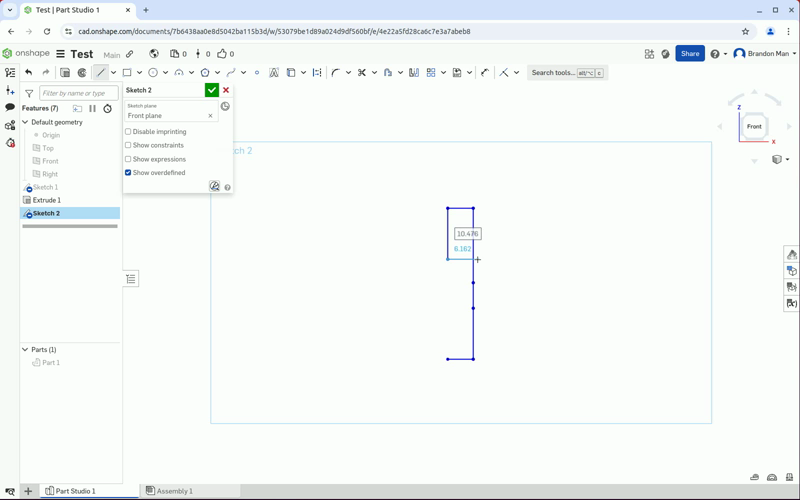
mouse_move(447, 308)
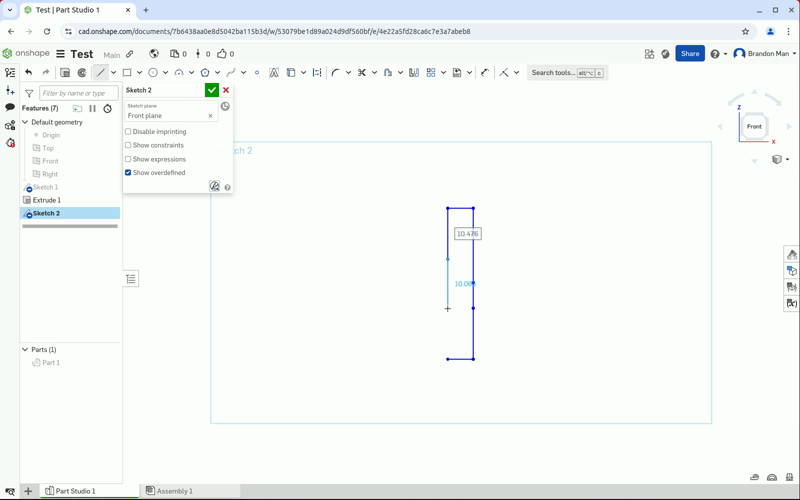
click(447, 308)
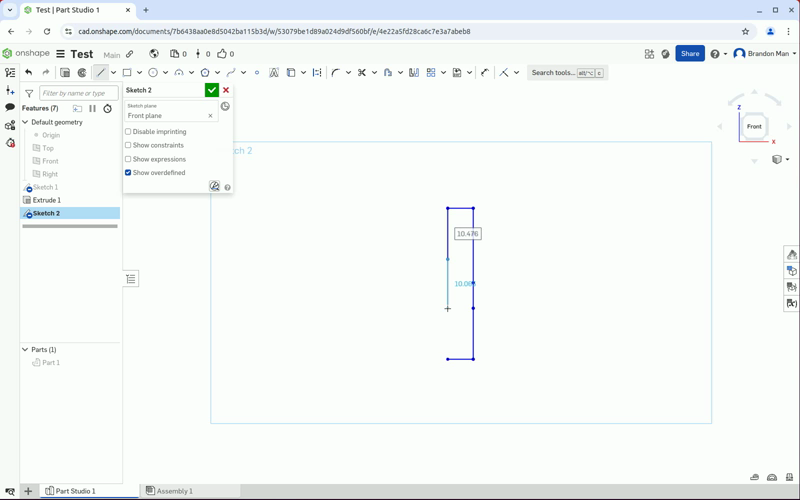
key_up(shift)
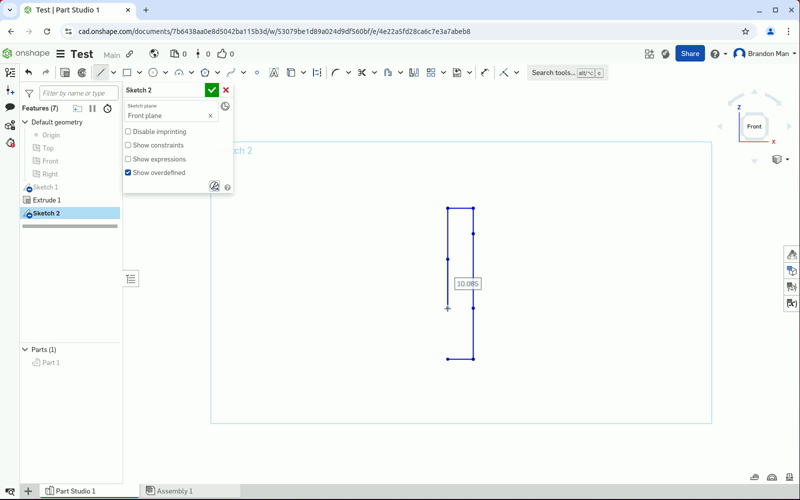
key_down(shift)
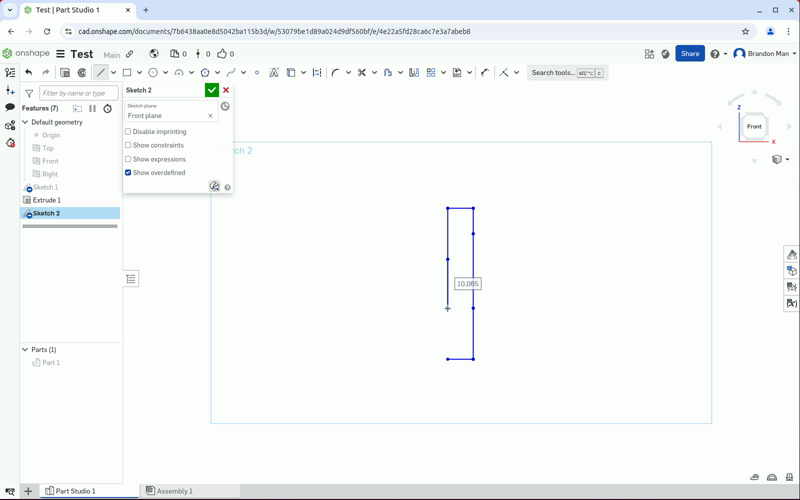
mouse_move(477, 308)
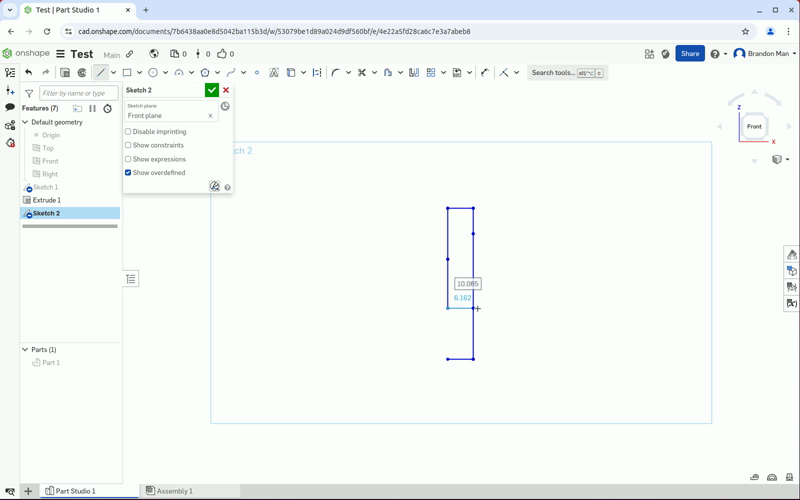
mouse_move(447, 333)
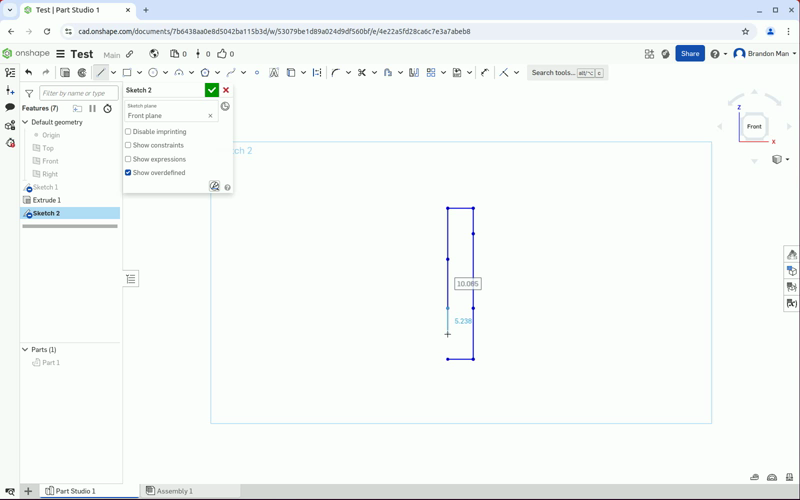
click(447, 333)
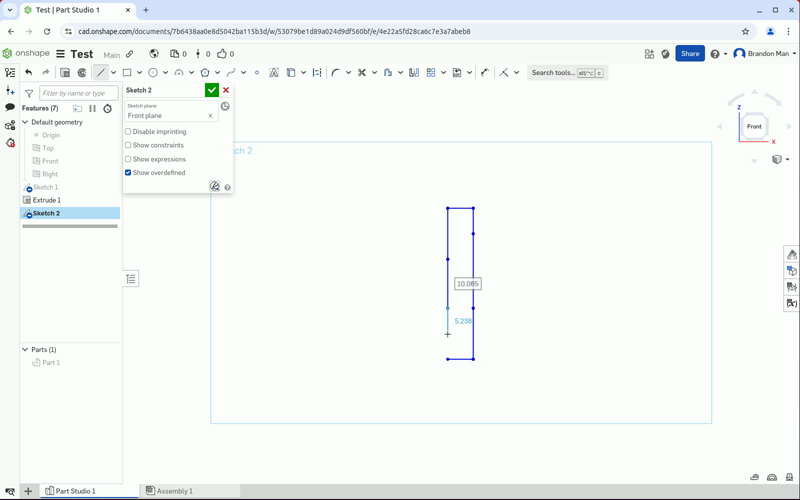
key_up(shift)
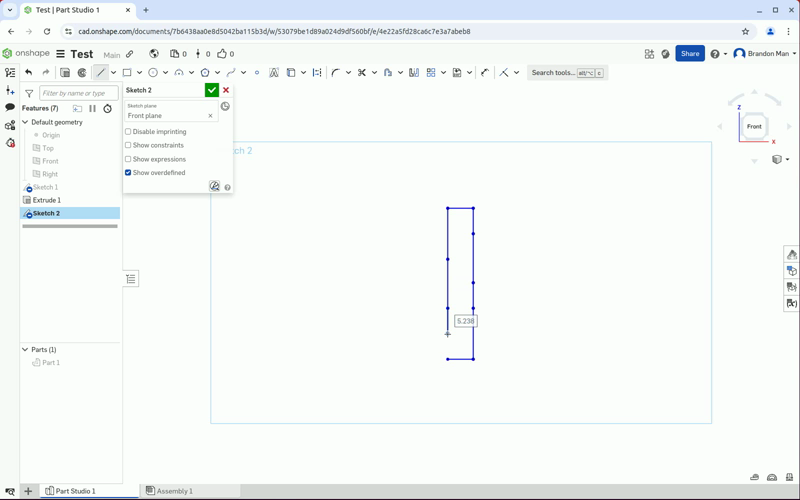
mouse_move(477, 333)
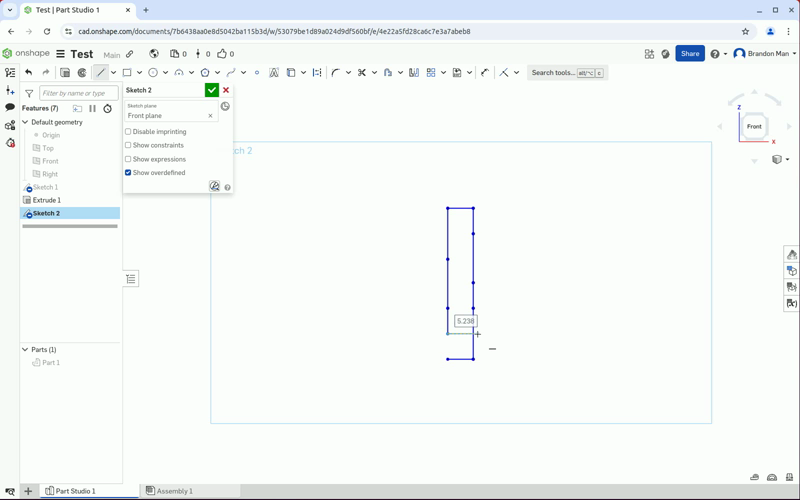
key_down(shift)
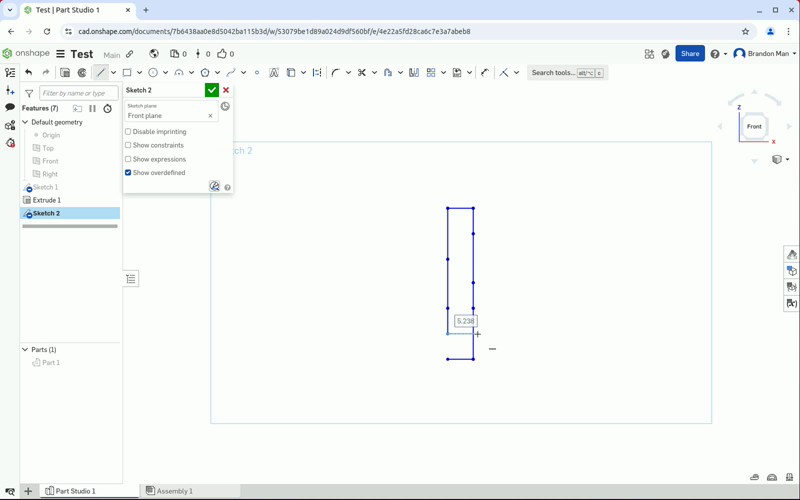
mouse_move(447, 359)
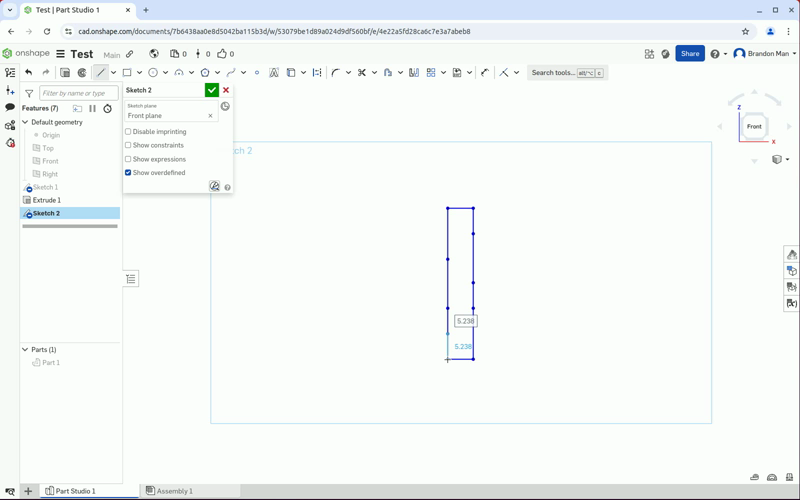
key_up(shift)
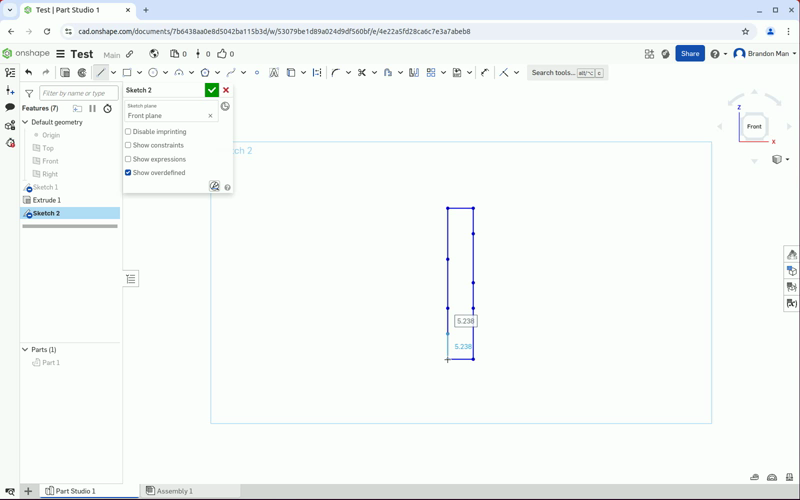
click(447, 359)
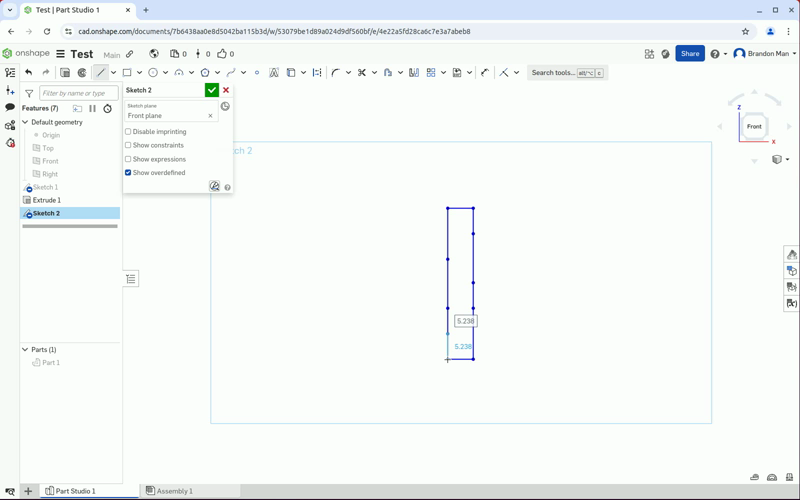
key(esc)
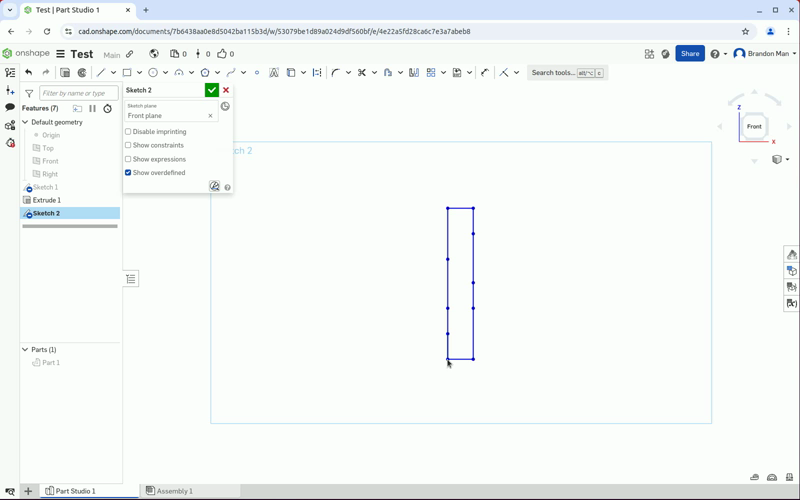
mouse_move(458, 354)
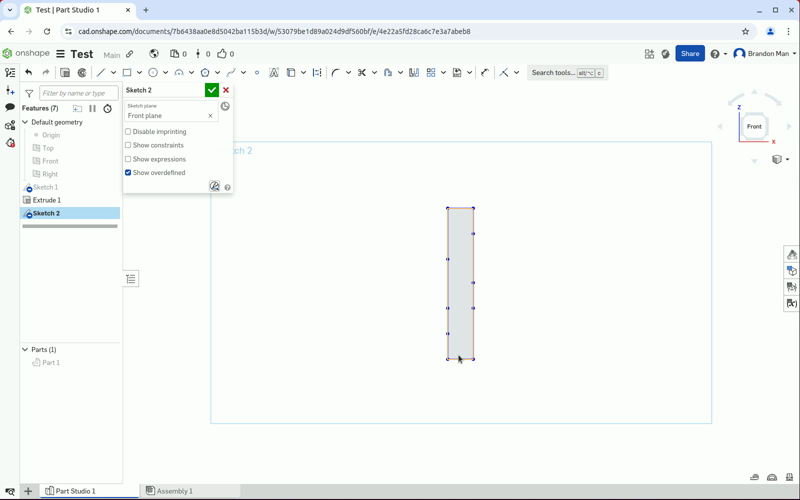
click(458, 354)
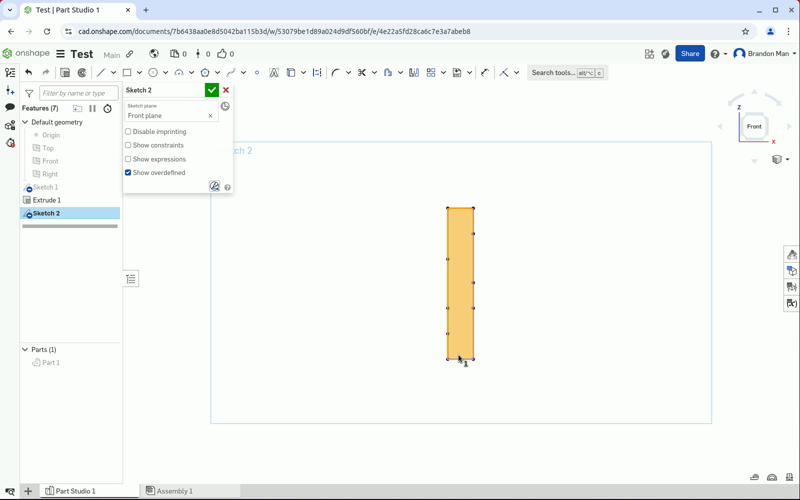
mouse_move(73, 352)
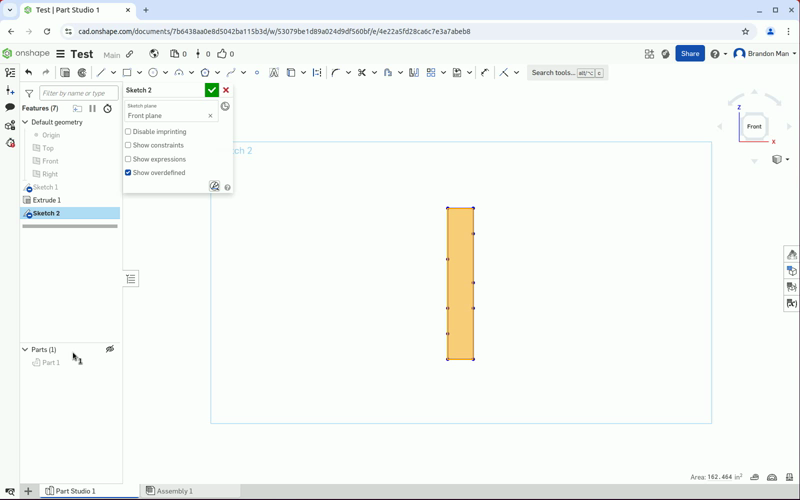
key(shift+y)
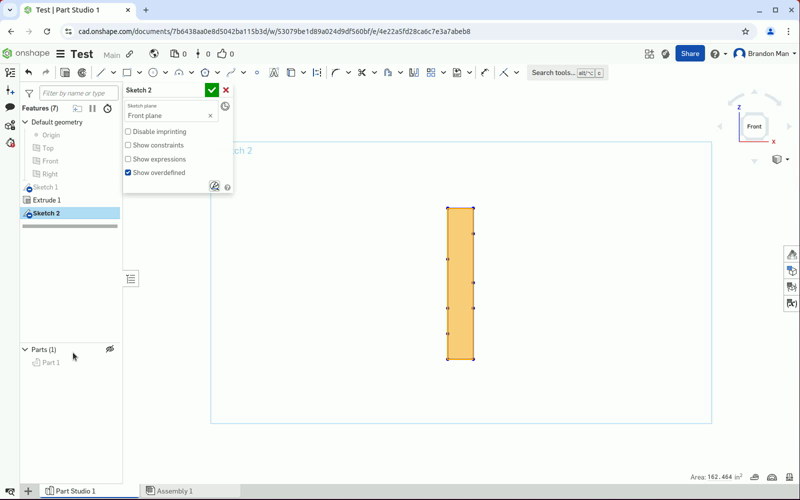
key(shift+e)
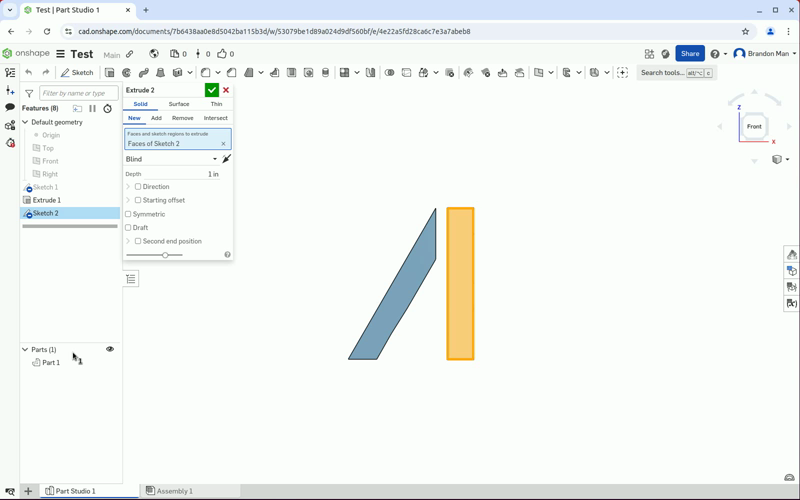
mouse_move(143, 106)
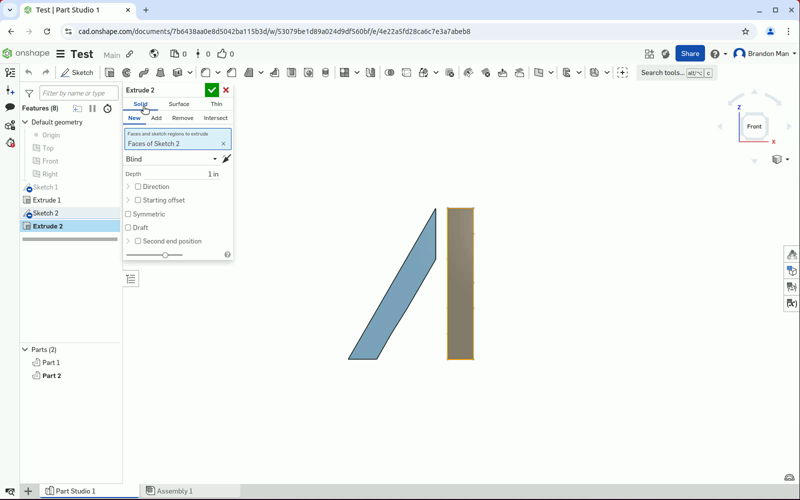
click(143, 106)
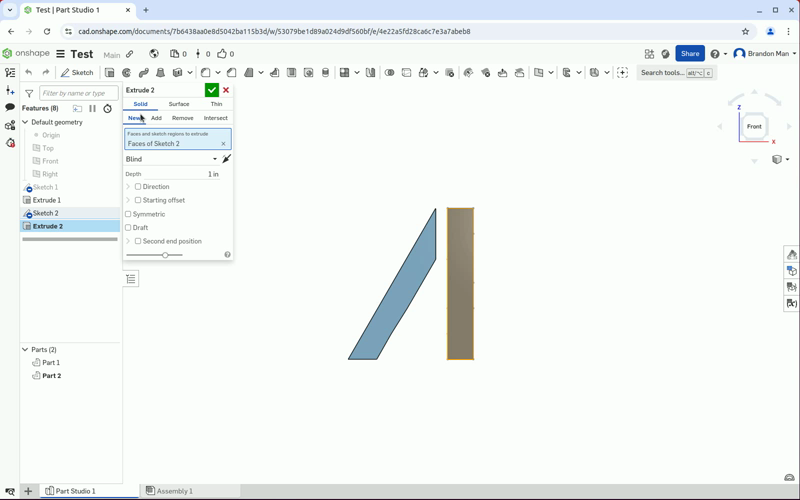
mouse_move(137, 120)
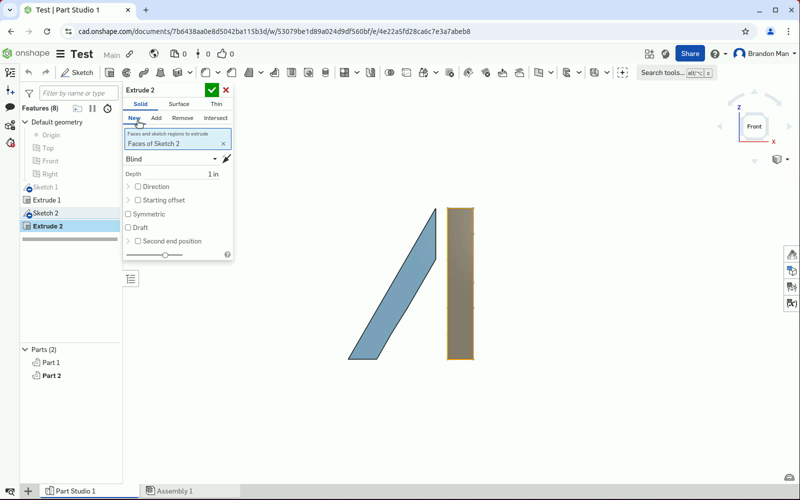
click(137, 120)
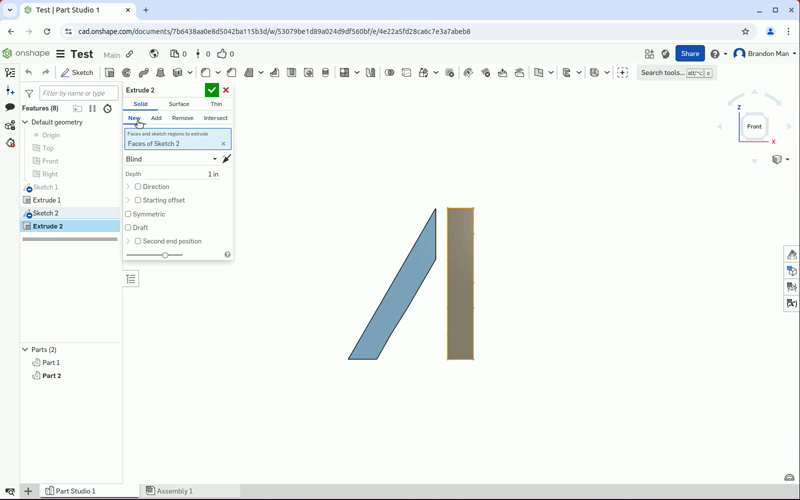
key(tab, 4)
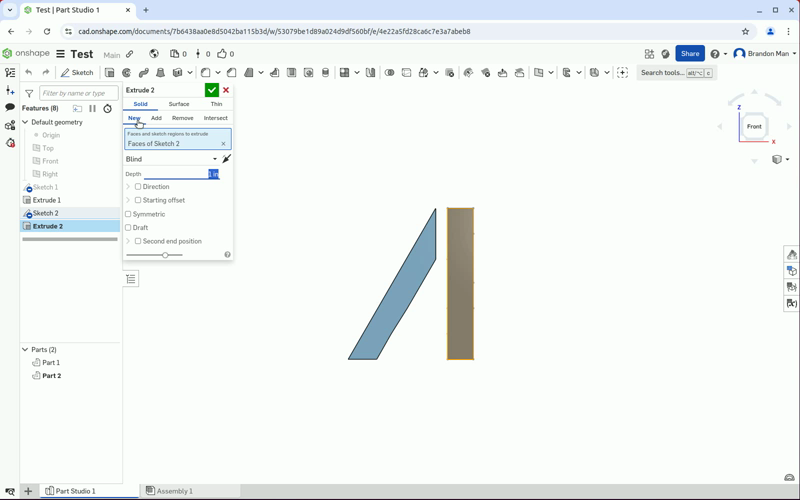
text(2.648)
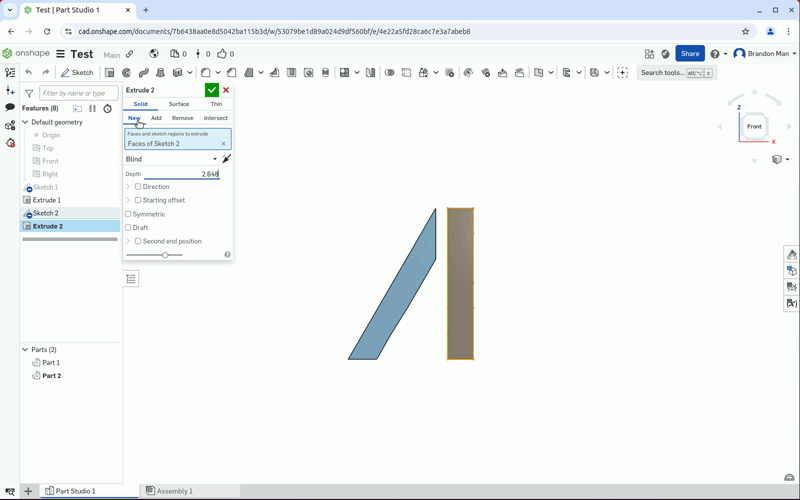
key(enter)
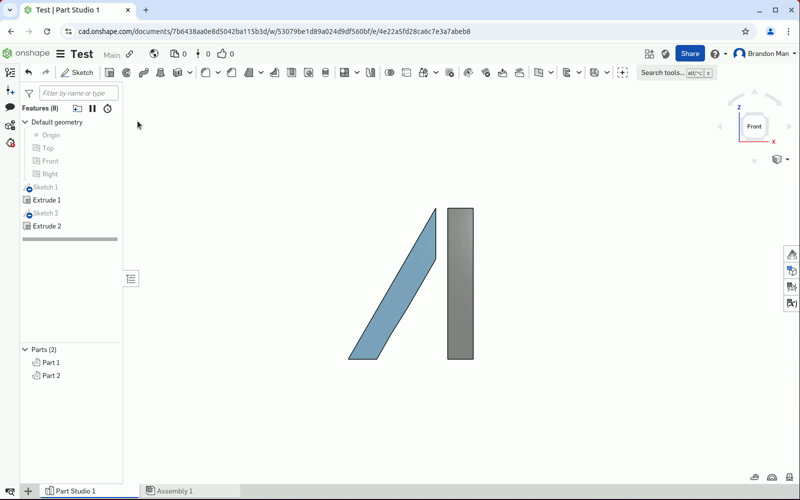
key(shift+h)
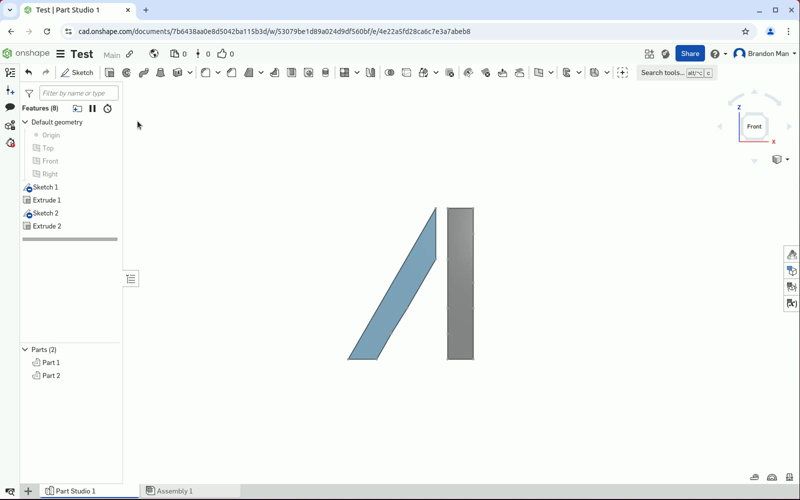
key(shift+h)
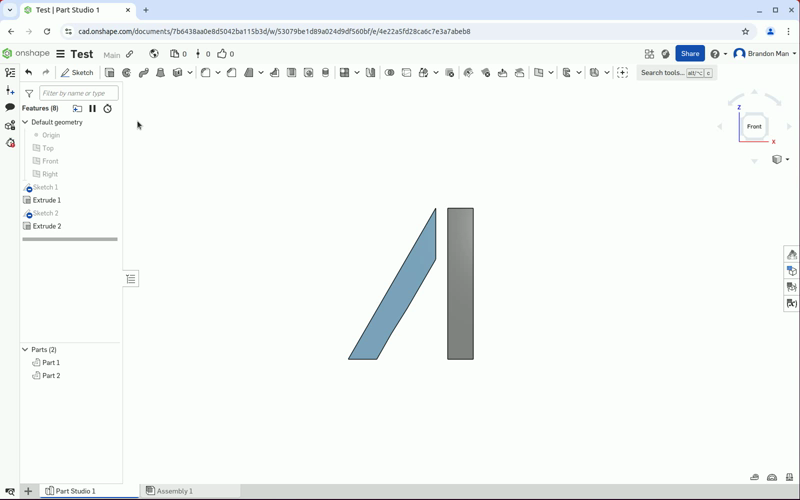
mouse_move(73, 189)
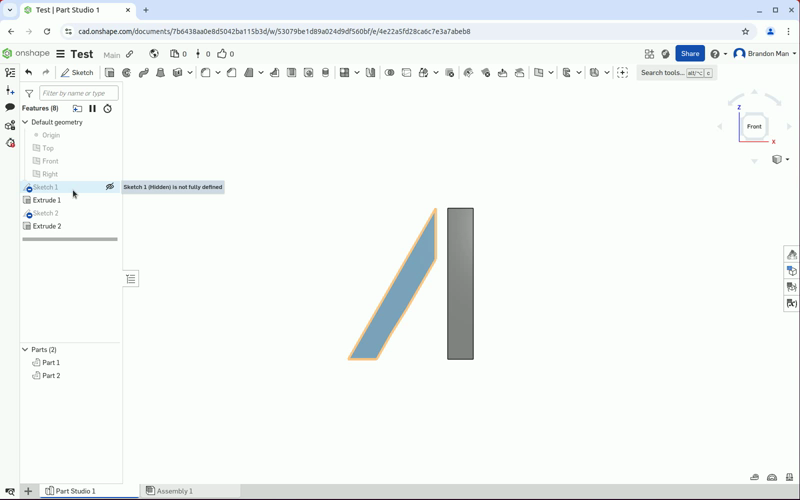
click(73, 189)
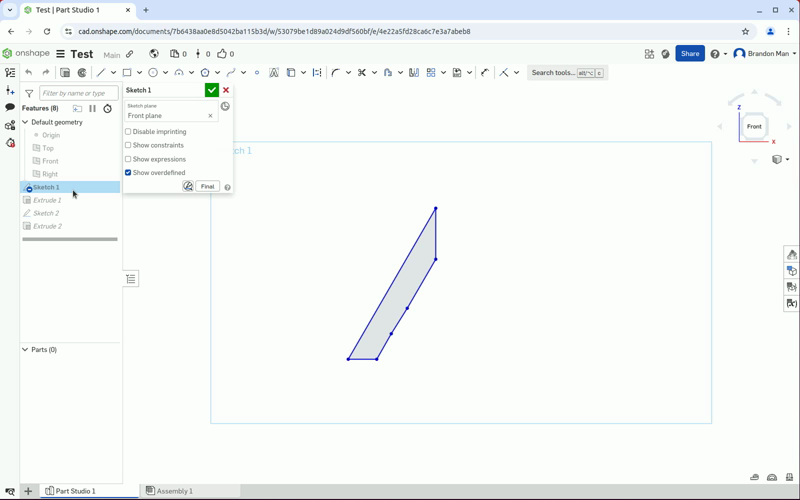
mouse_move(229, 92)
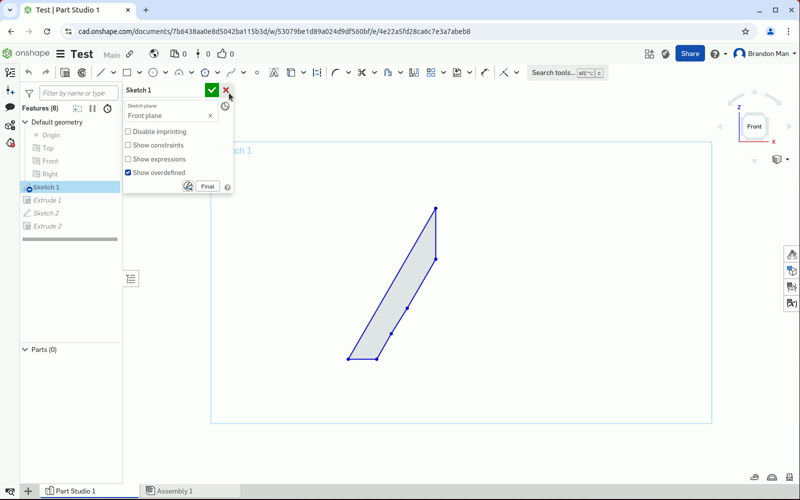
click(229, 92)
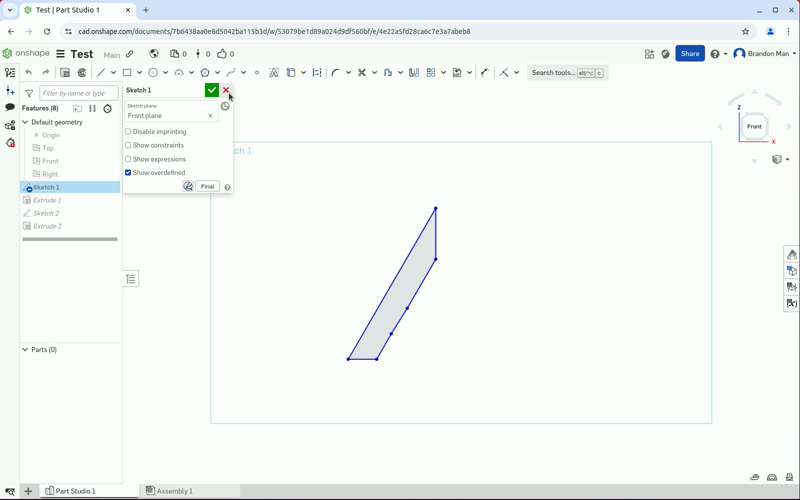
key(shift+s)
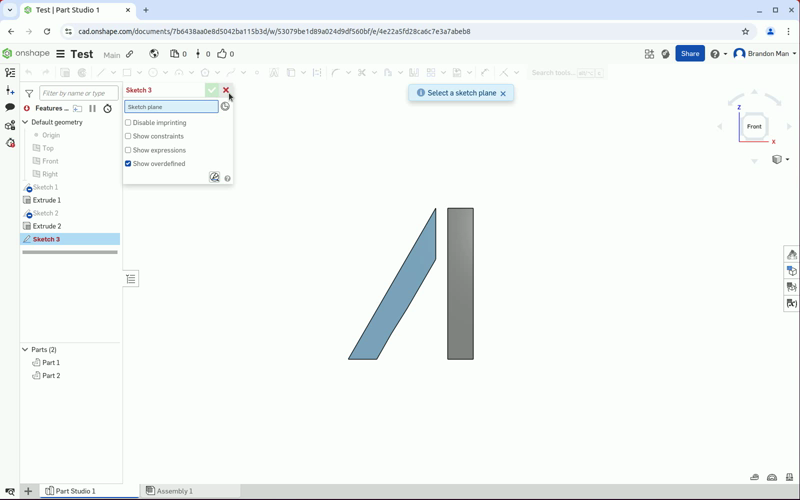
mouse_move(73, 163)
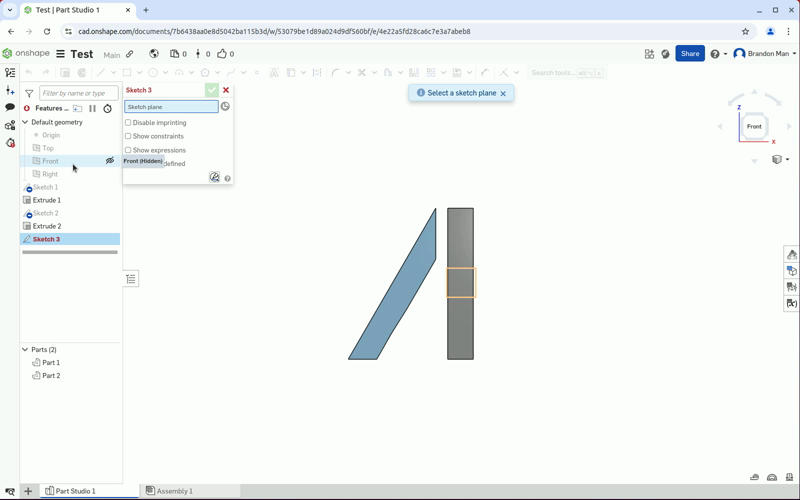
click(73, 163)
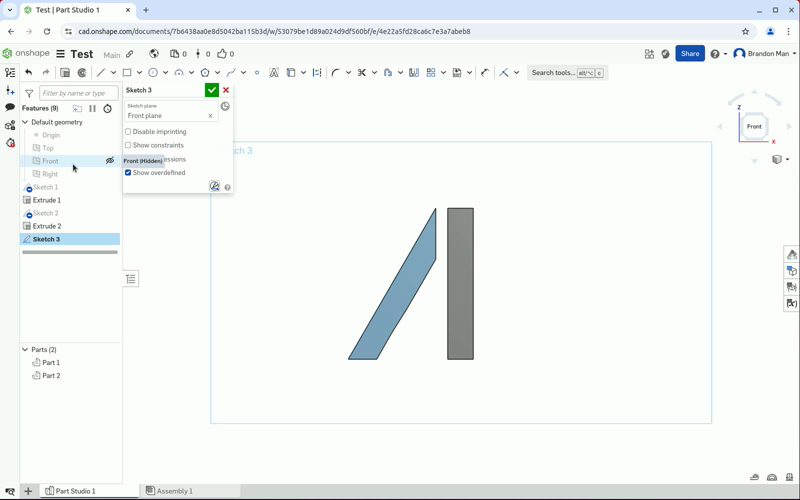
mouse_move(73, 352)
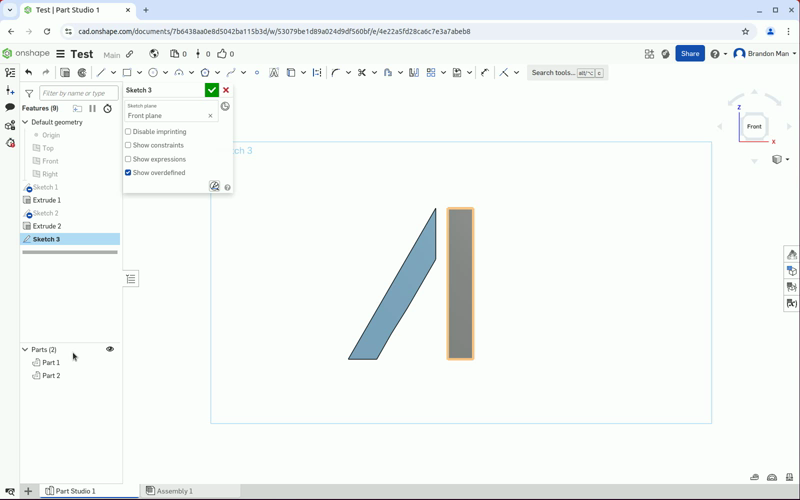
key(y)
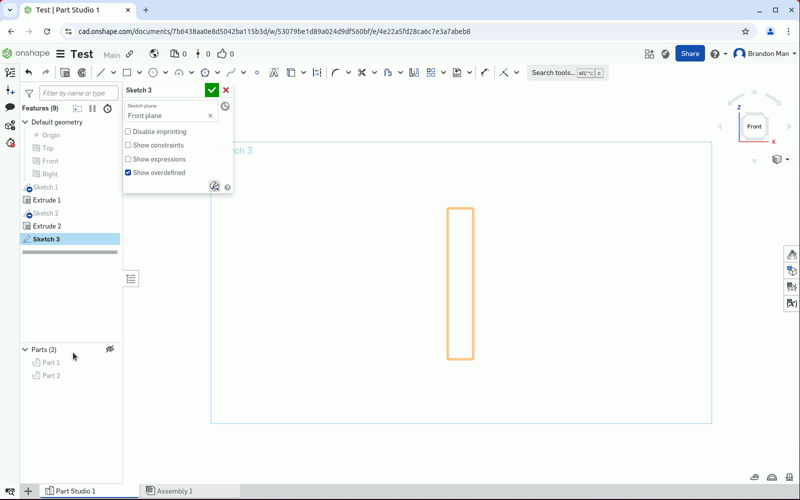
key(a)
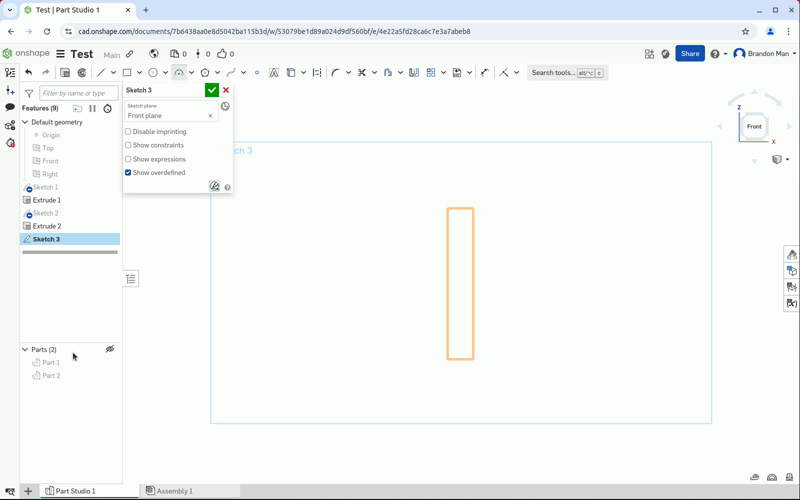
key_down(shift)
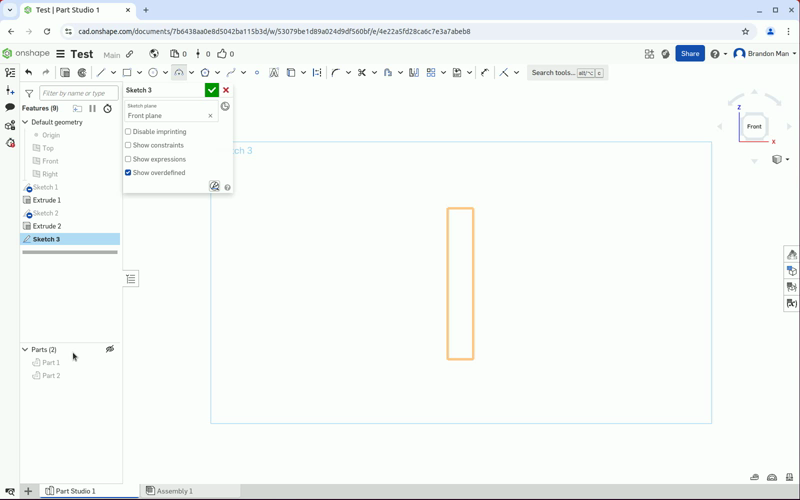
mouse_move(486, 308)
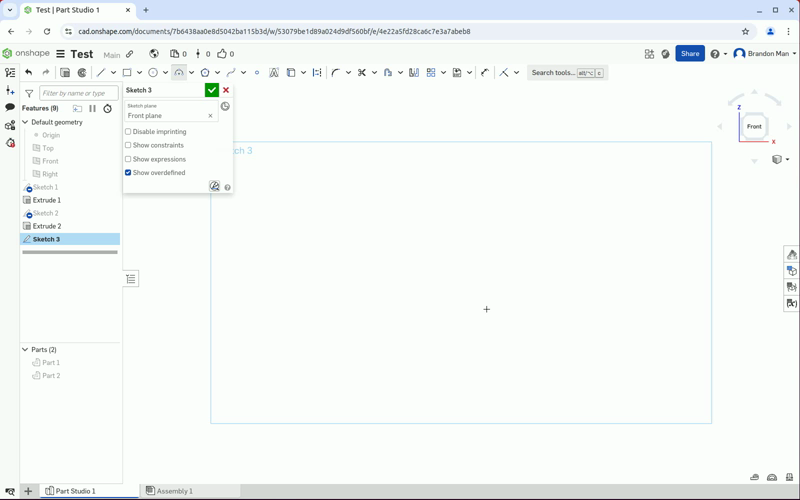
click(486, 308)
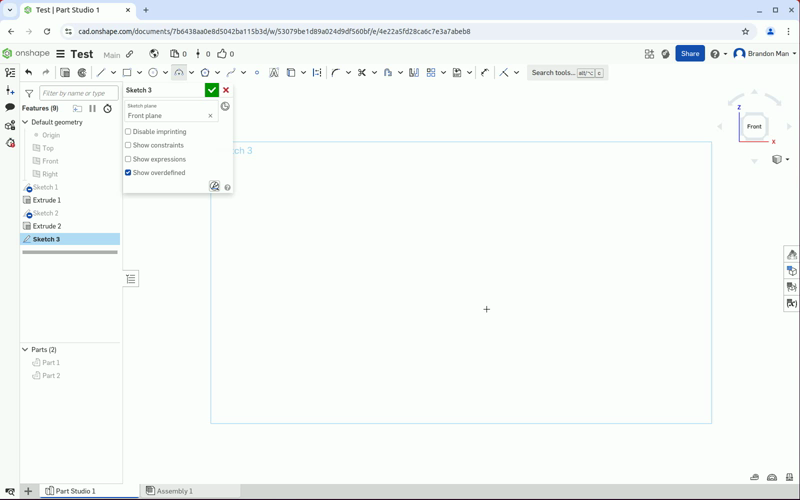
key_up(shift)
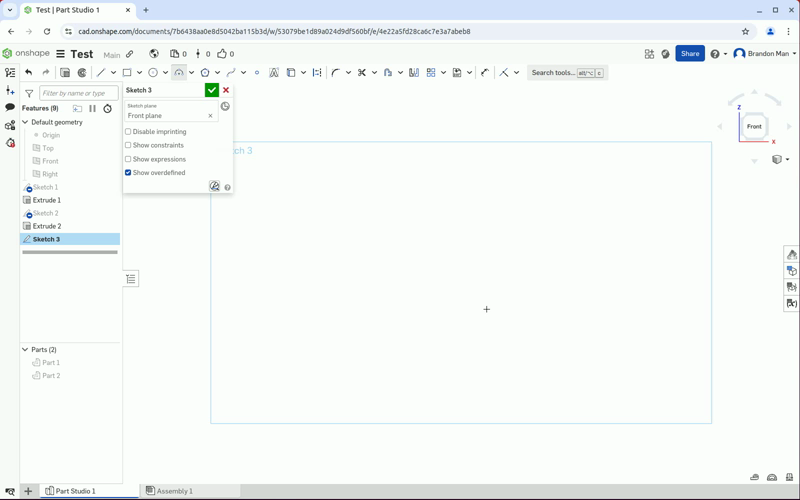
key_down(shift)
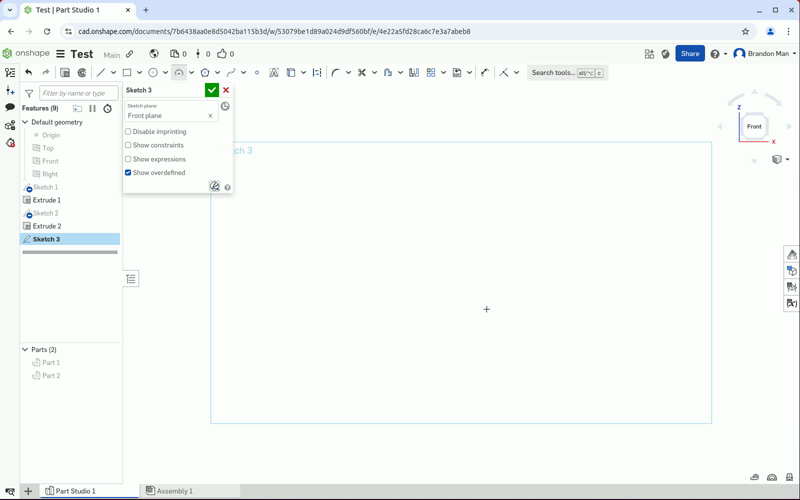
mouse_move(486, 207)
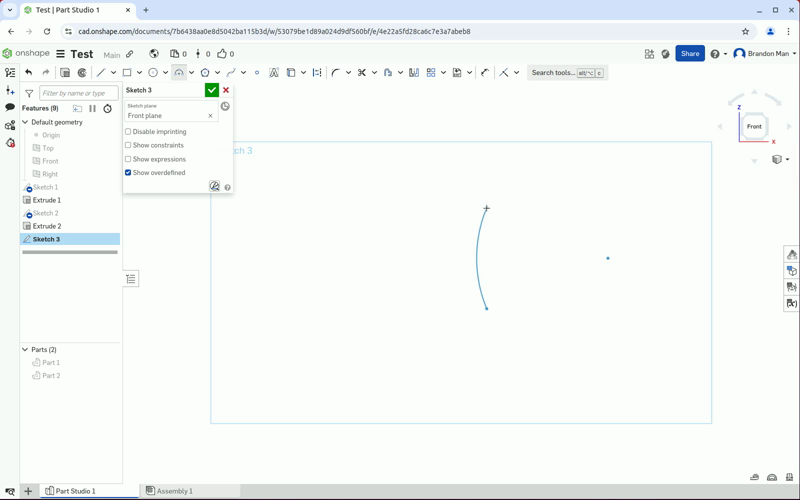
click(486, 207)
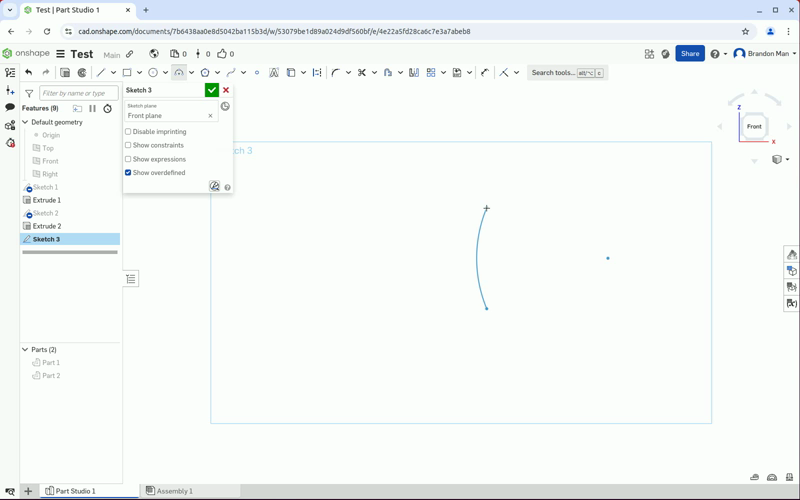
mouse_move(537, 258)
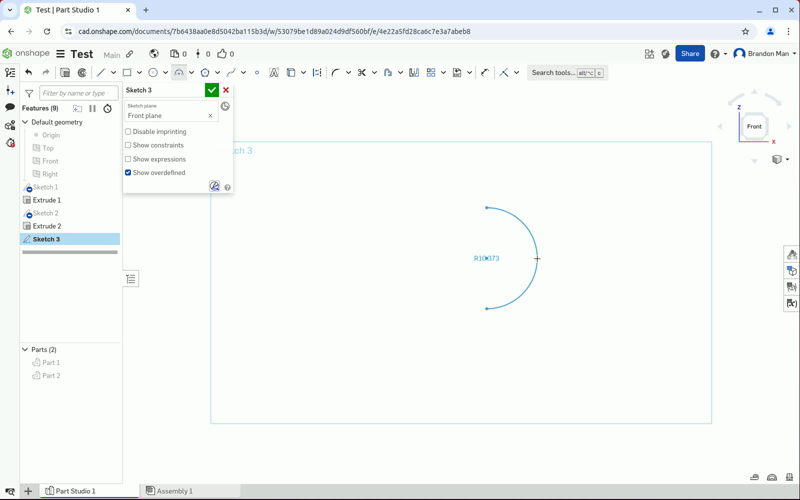
click(537, 258)
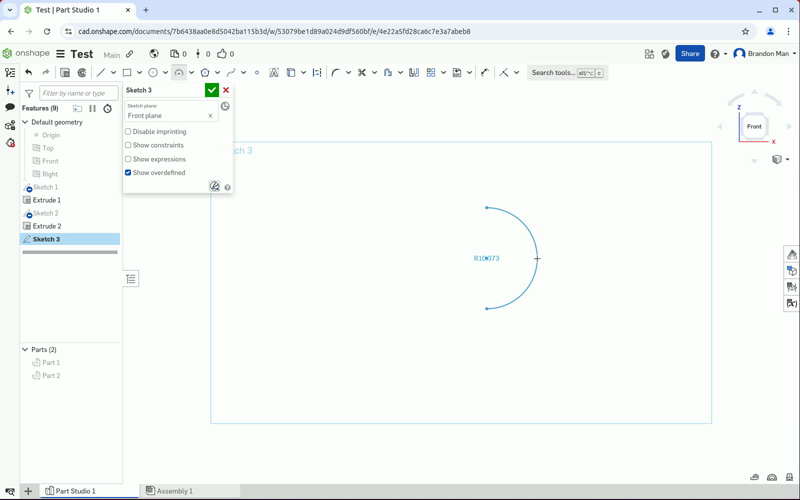
key_up(shift)
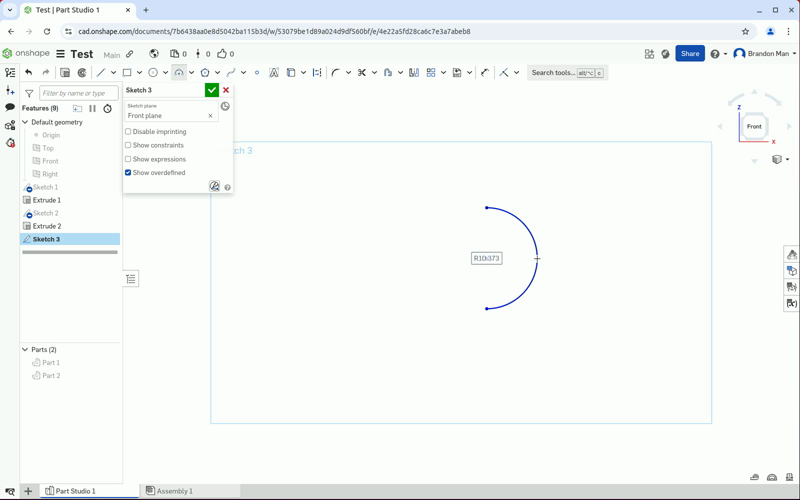
key(esc)
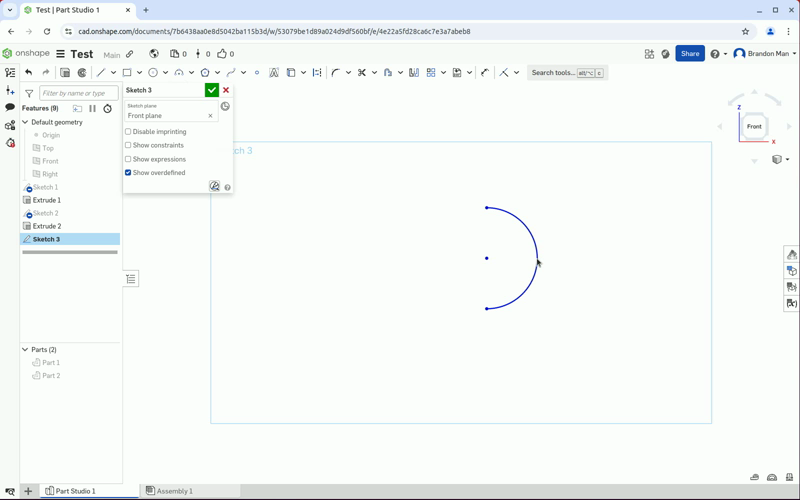
key(l)
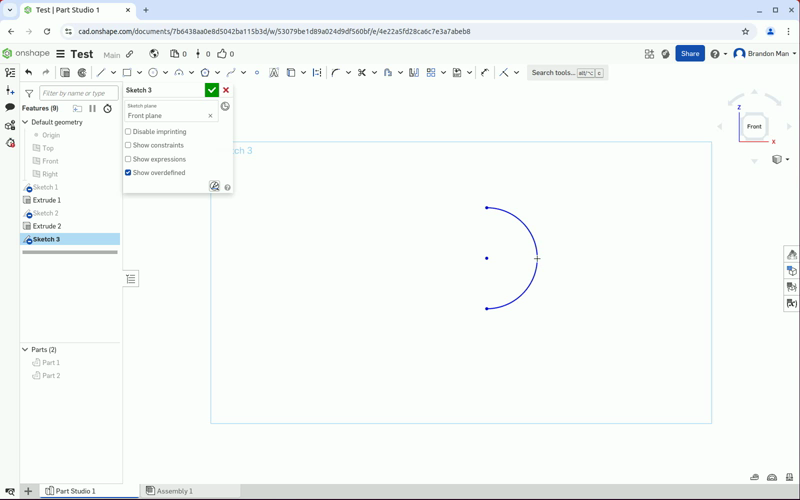
mouse_move(486, 207)
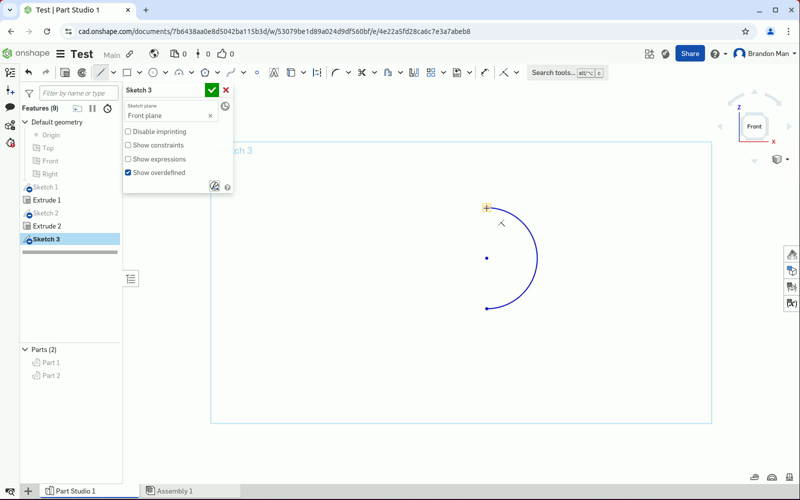
click(486, 207)
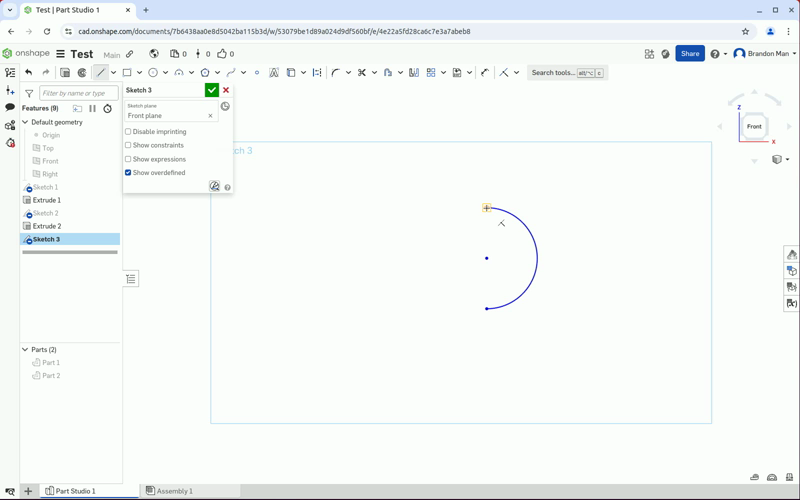
key_down(shift)
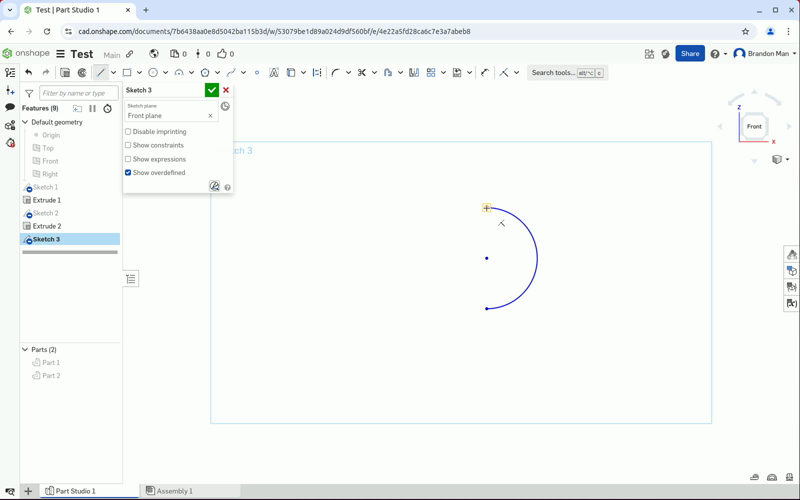
mouse_move(516, 207)
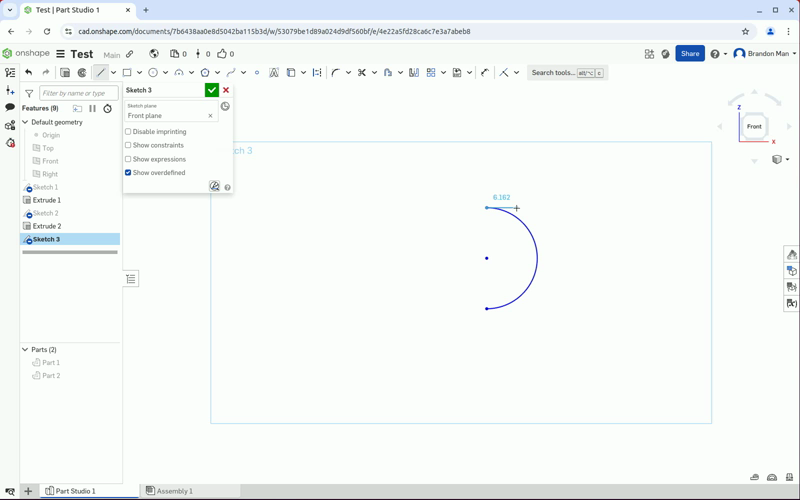
mouse_move(486, 233)
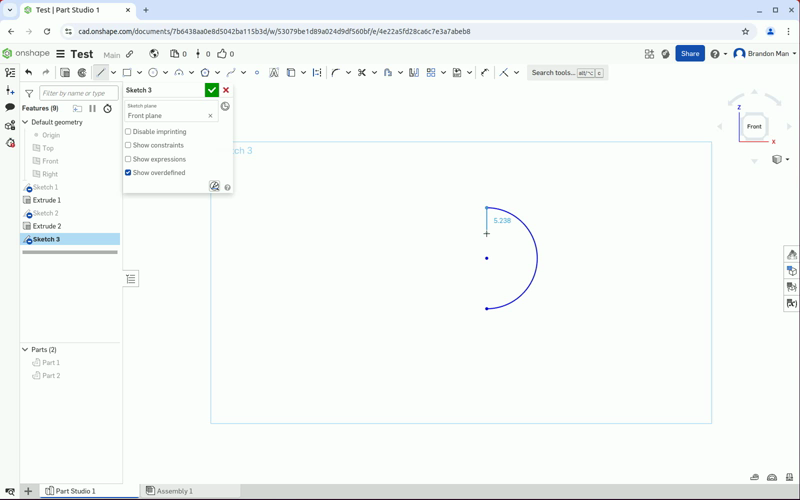
click(486, 233)
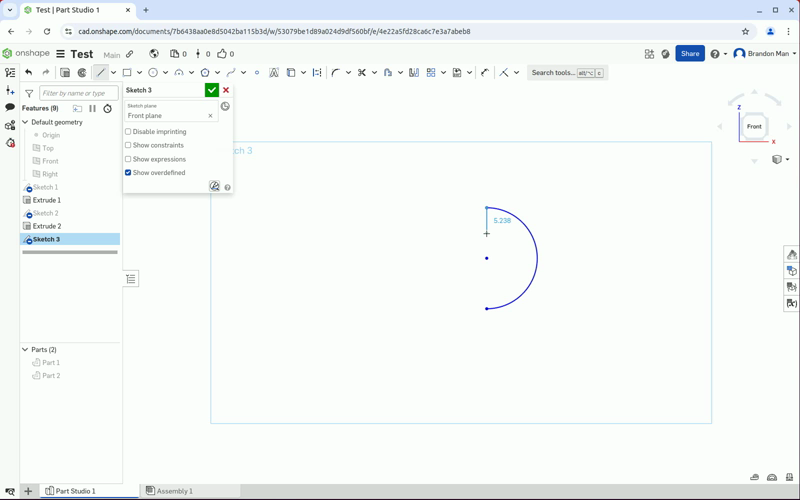
key_up(shift)
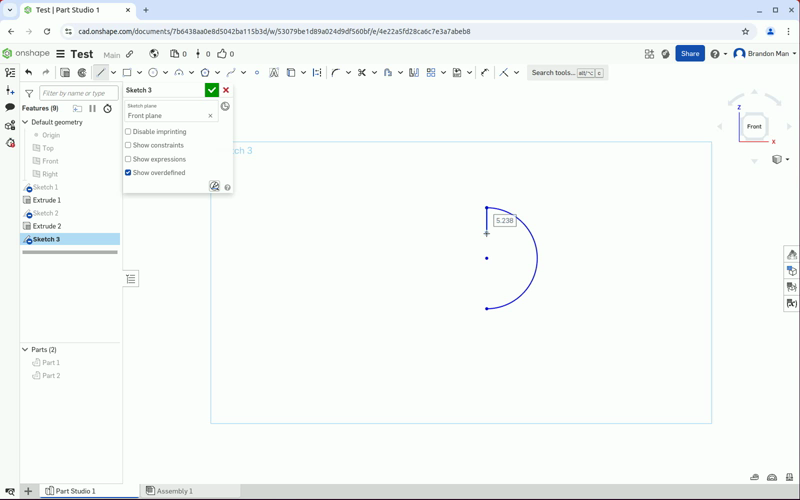
key(esc)
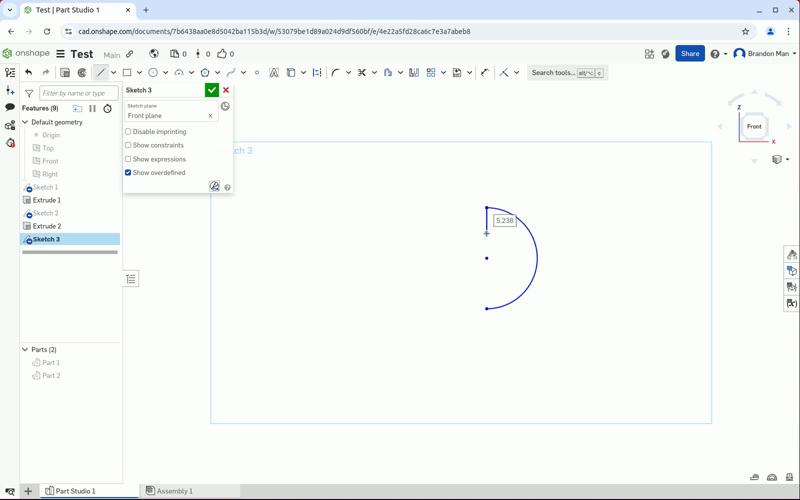
key(a)
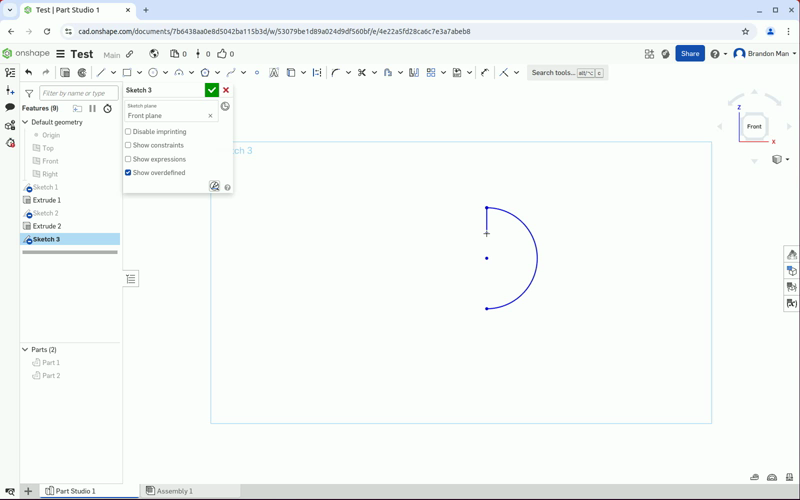
mouse_move(486, 233)
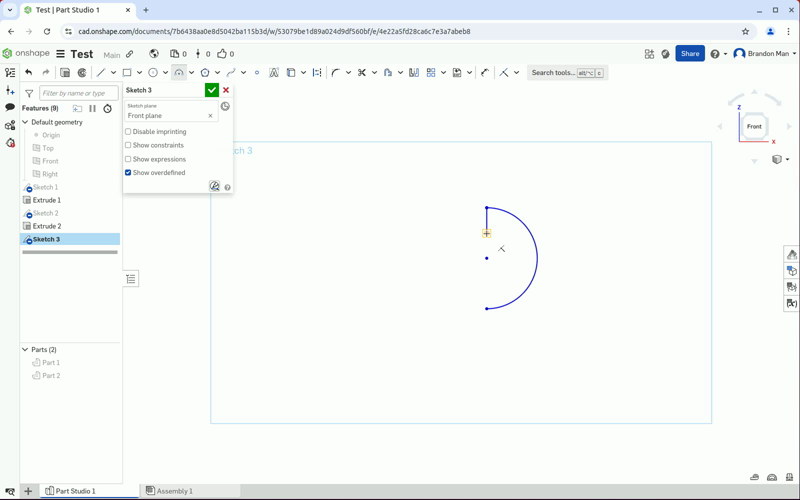
click(486, 233)
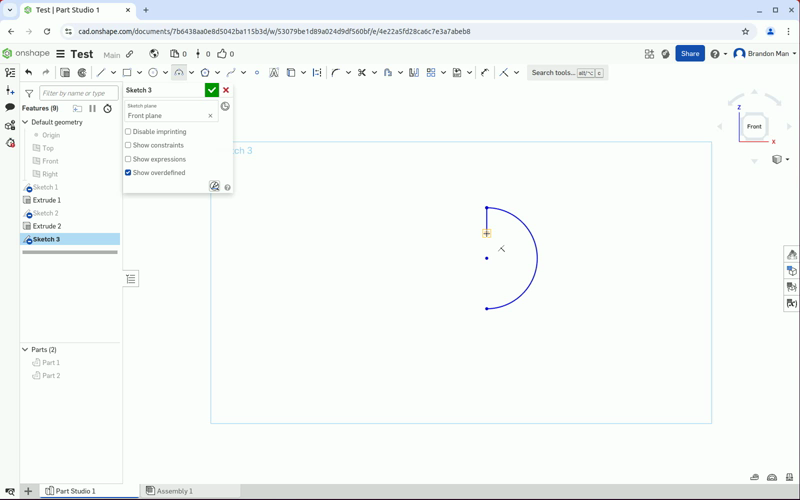
key_down(shift)
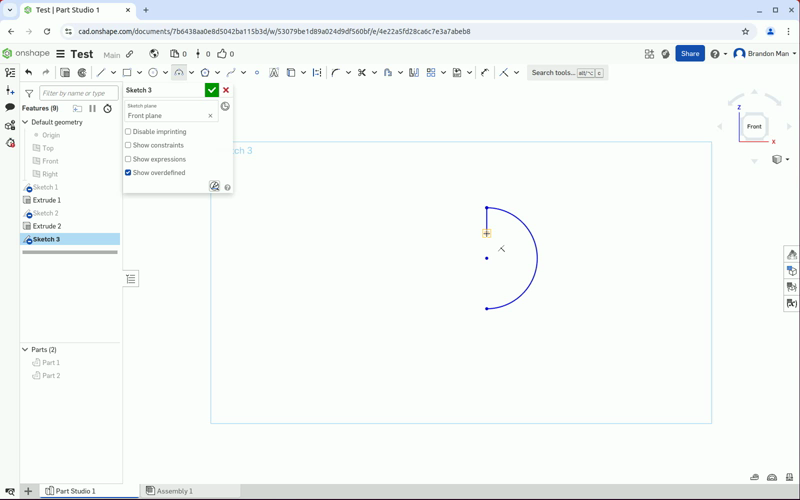
mouse_move(486, 283)
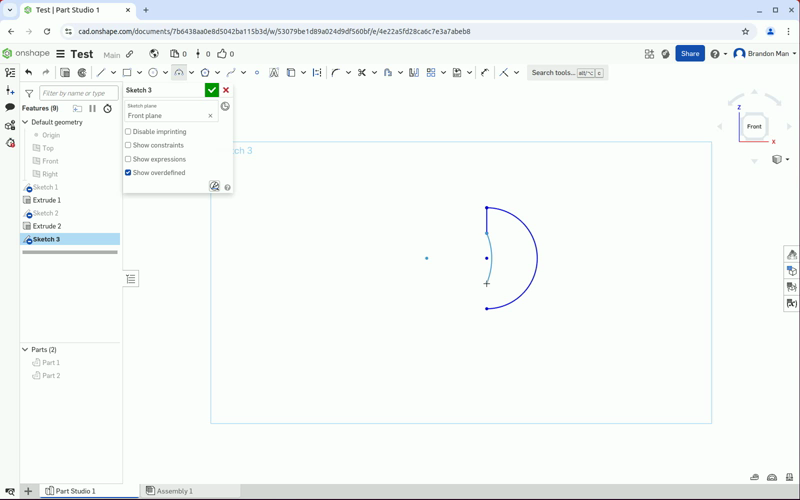
click(486, 283)
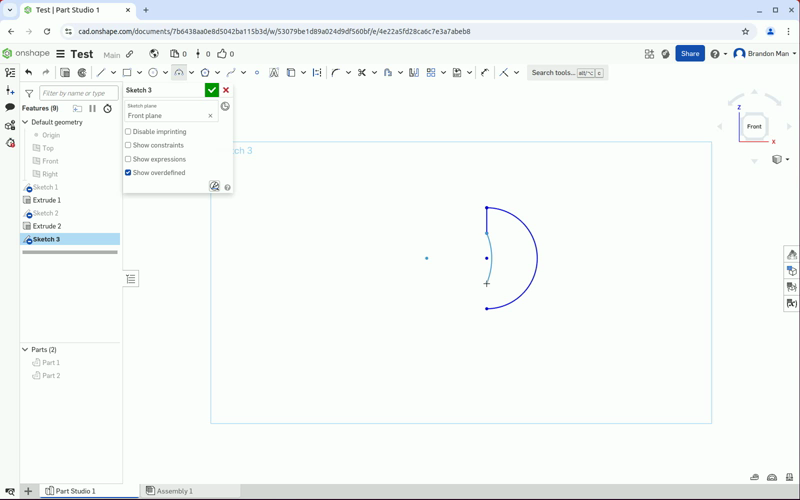
mouse_move(511, 258)
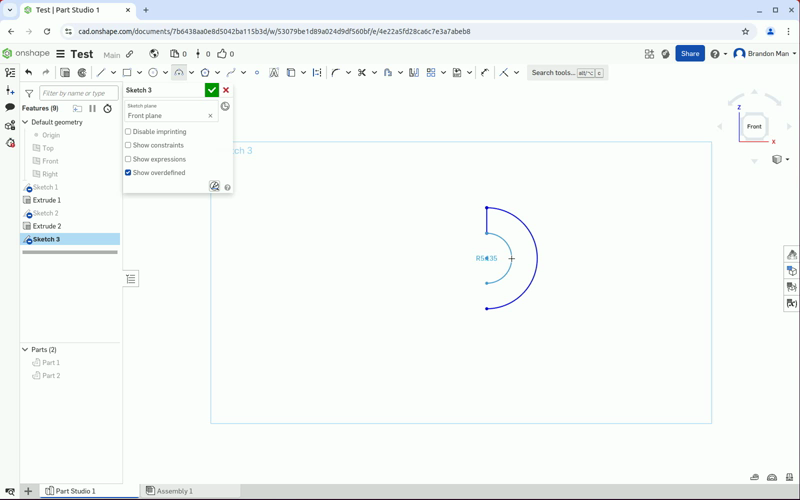
click(511, 258)
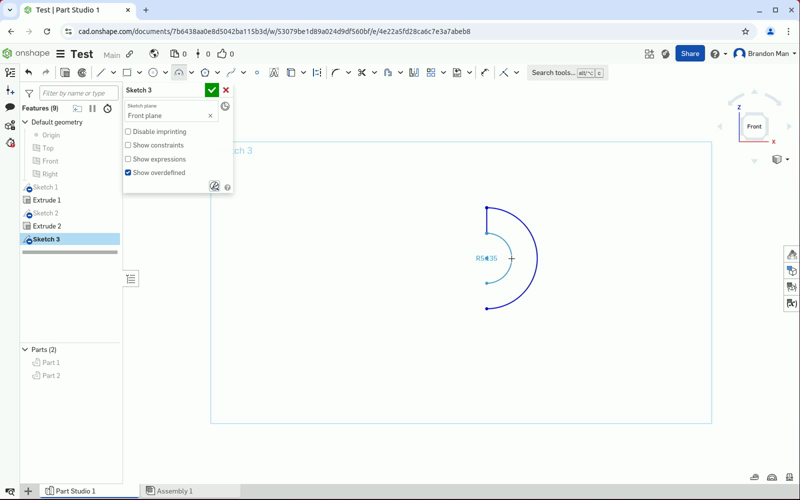
key_up(shift)
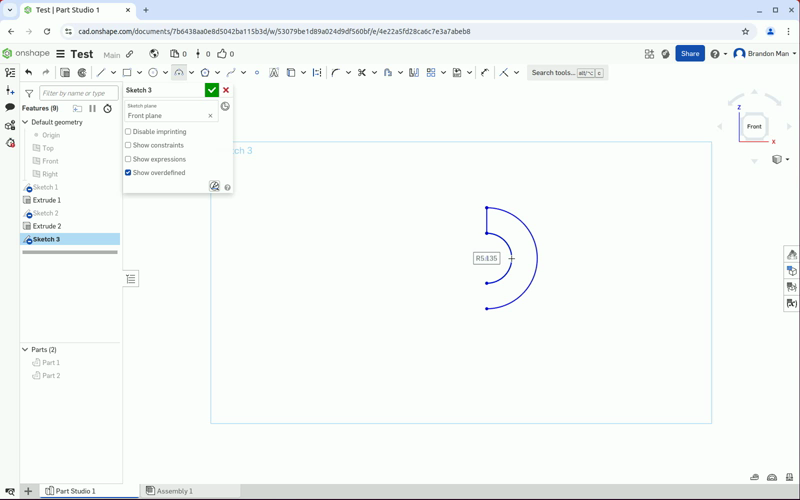
key(esc)
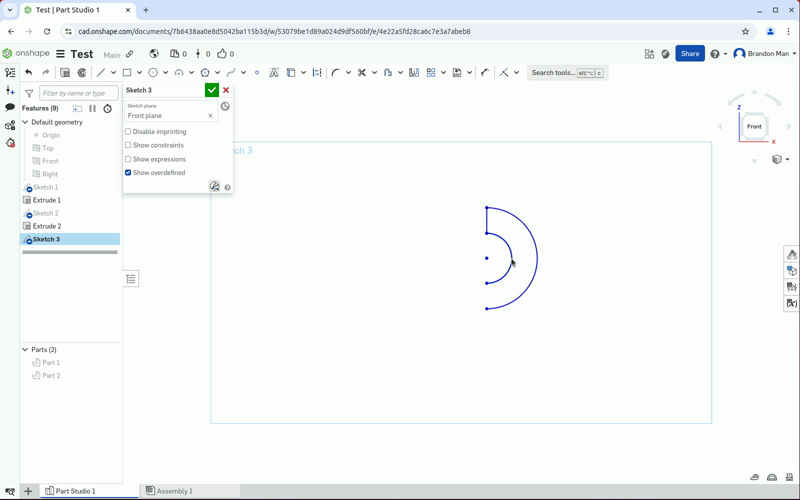
key(l)
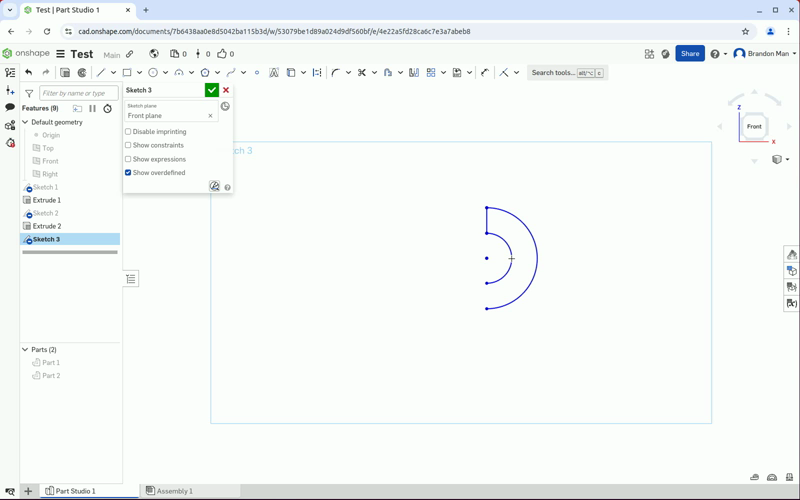
mouse_move(486, 283)
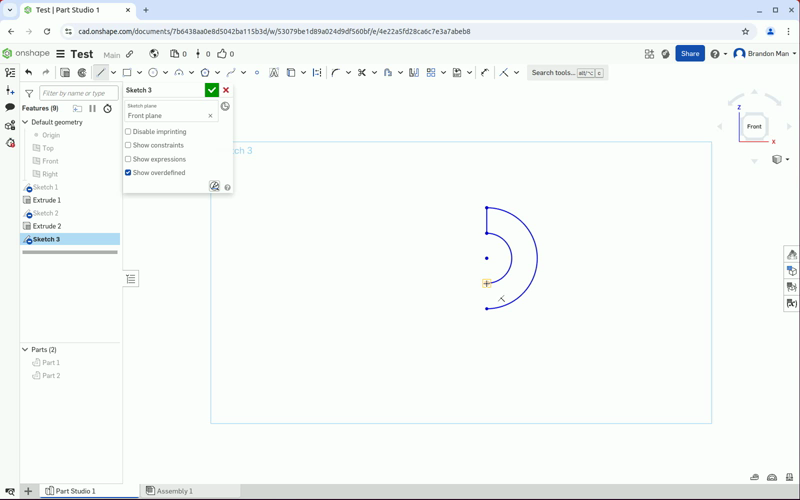
click(486, 283)
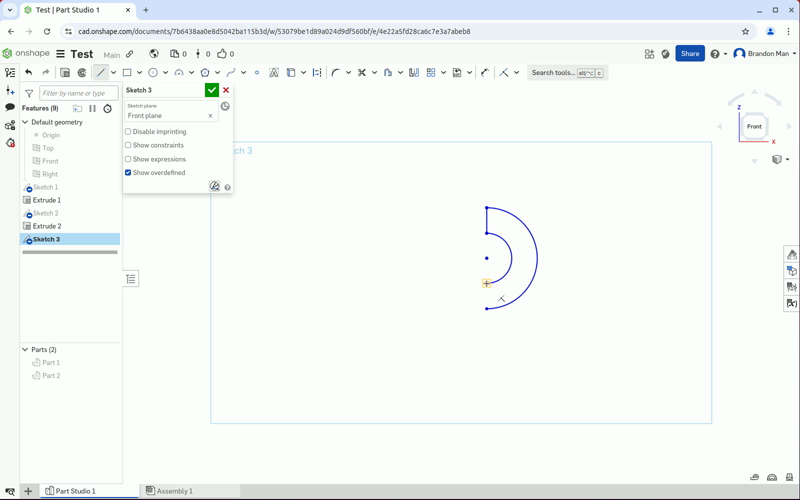
mouse_move(516, 283)
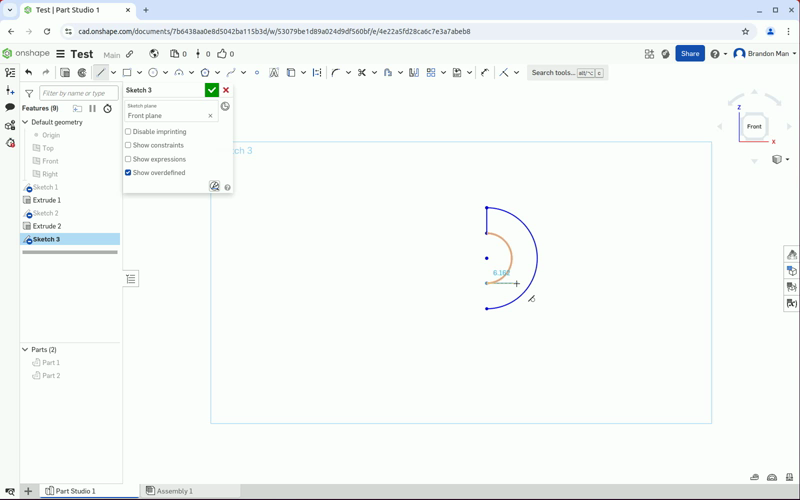
key_down(shift)
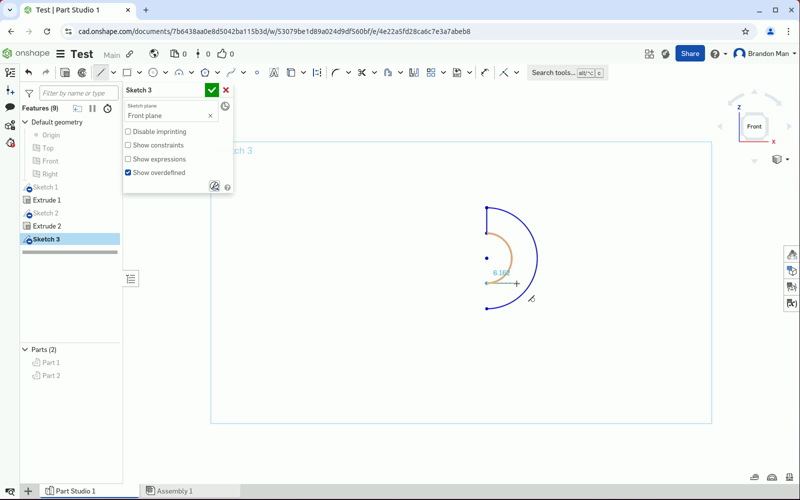
mouse_move(486, 308)
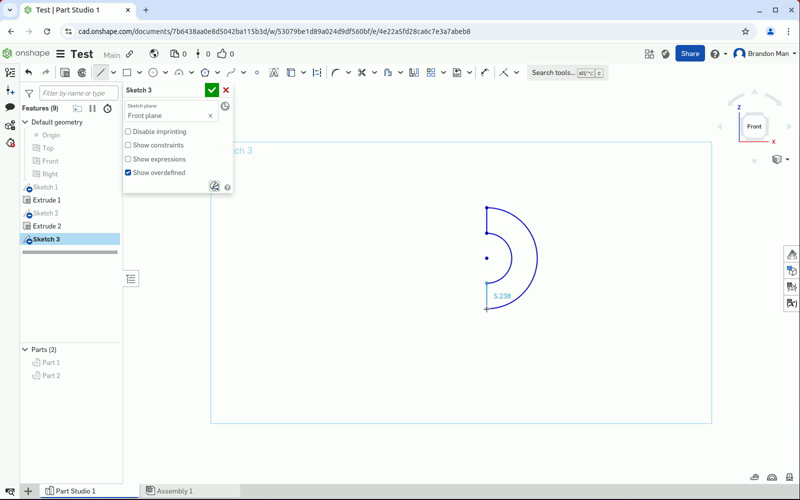
key_up(shift)
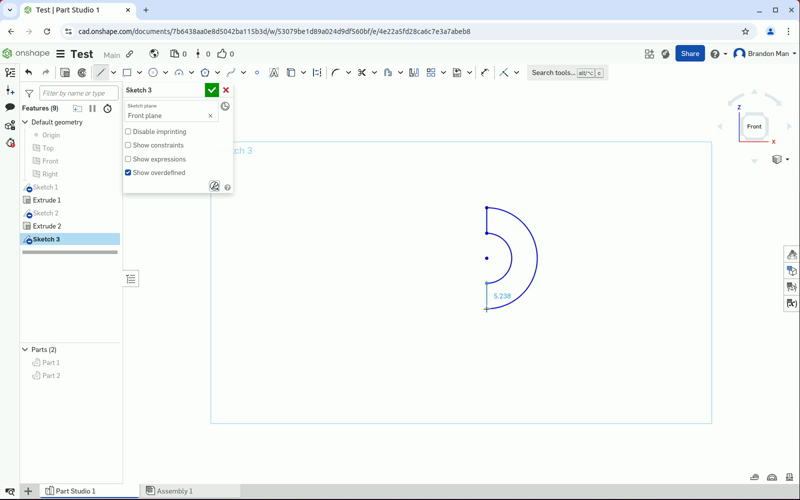
click(486, 308)
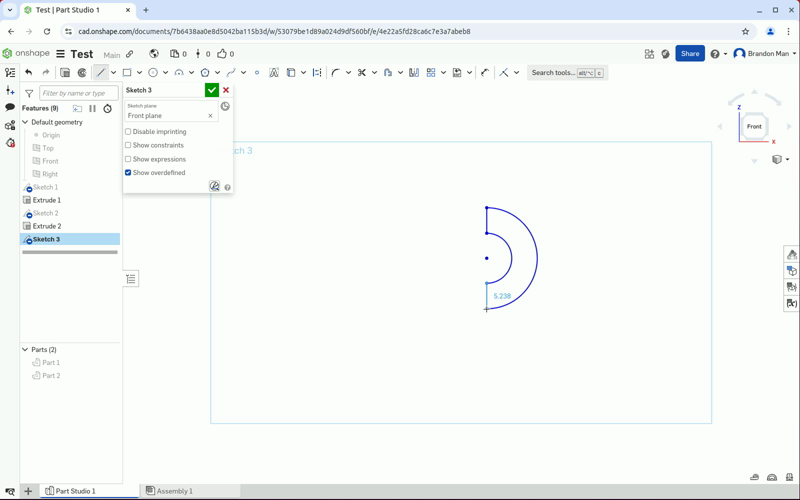
key(esc)
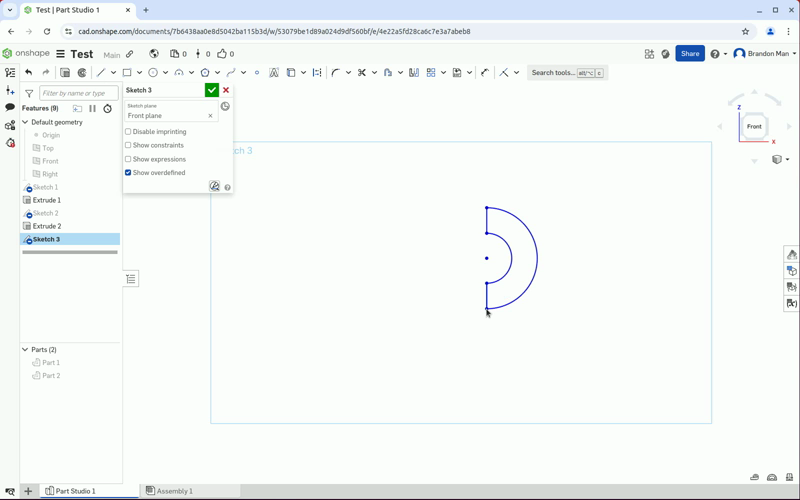
mouse_move(511, 234)
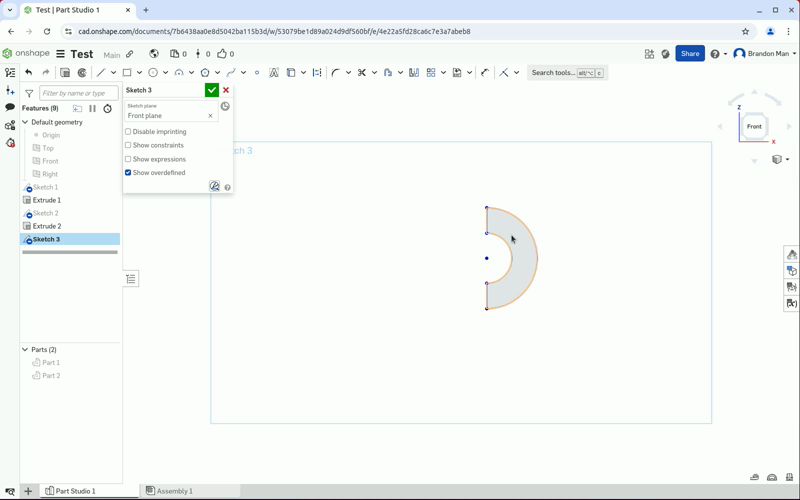
scroll(6)
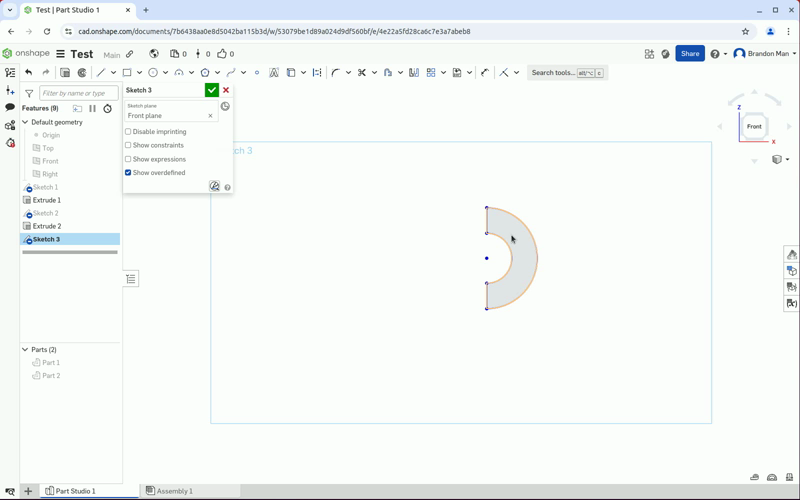
scroll(6)
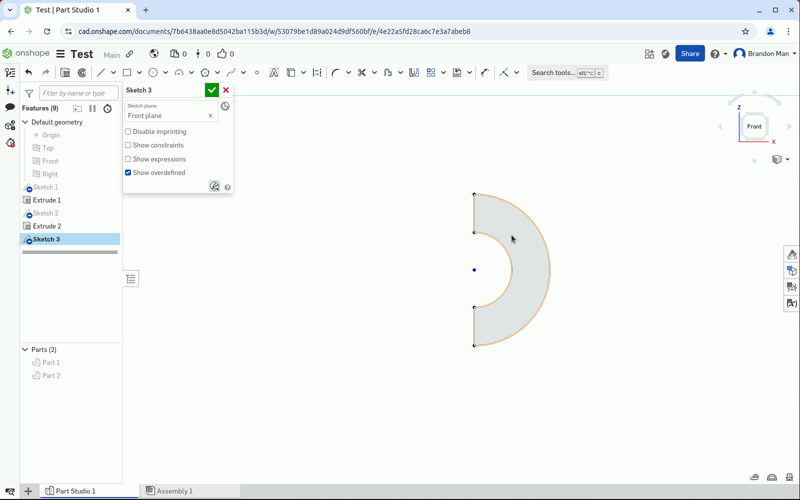
scroll(6)
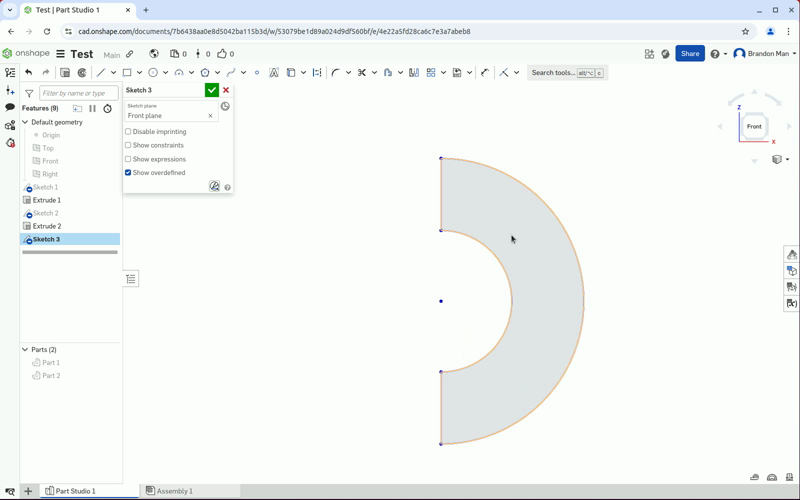
scroll(6)
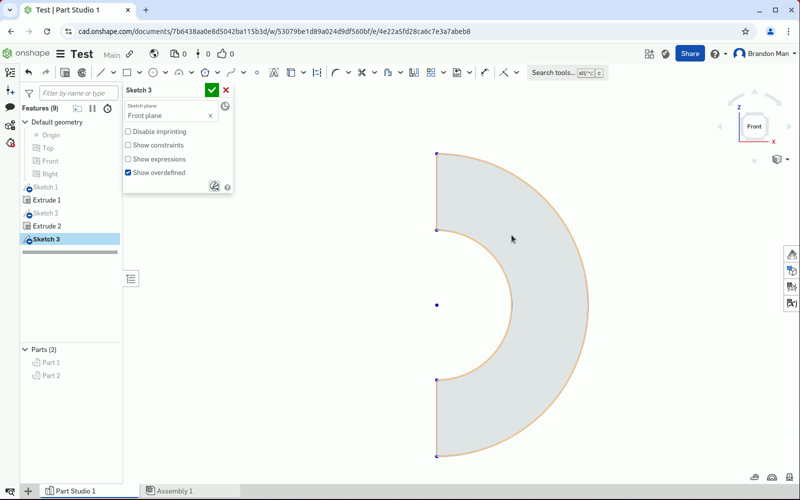
scroll(6)
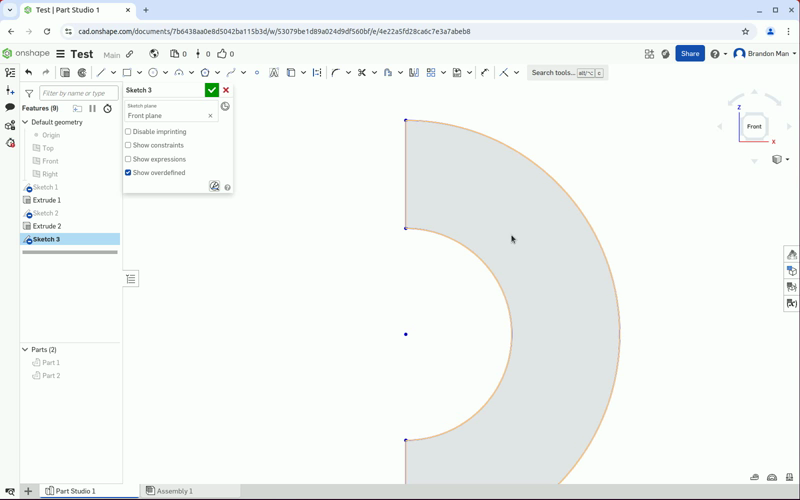
scroll(6)
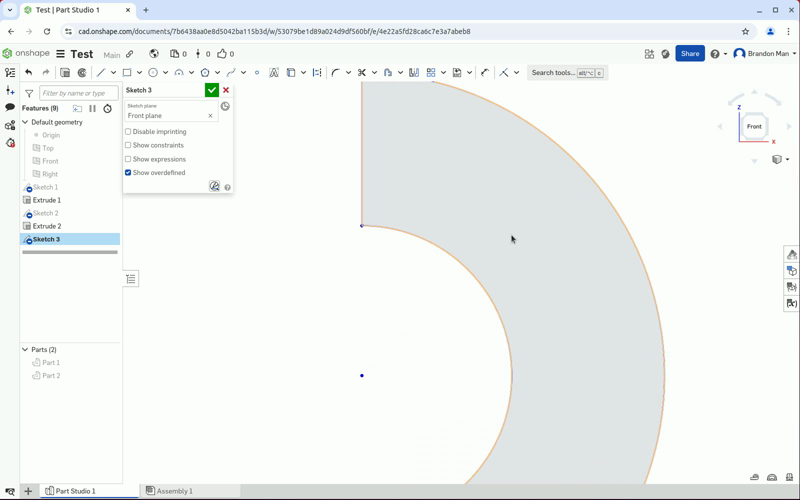
scroll(6)
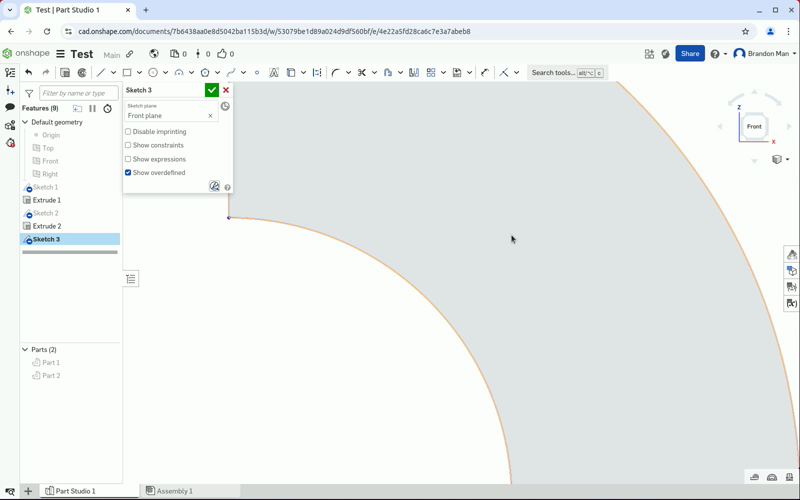
click(511, 234)
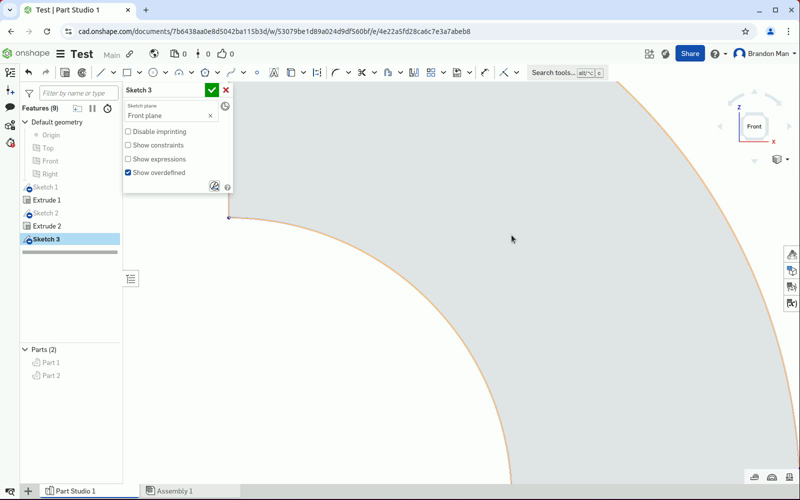
scroll(-6)
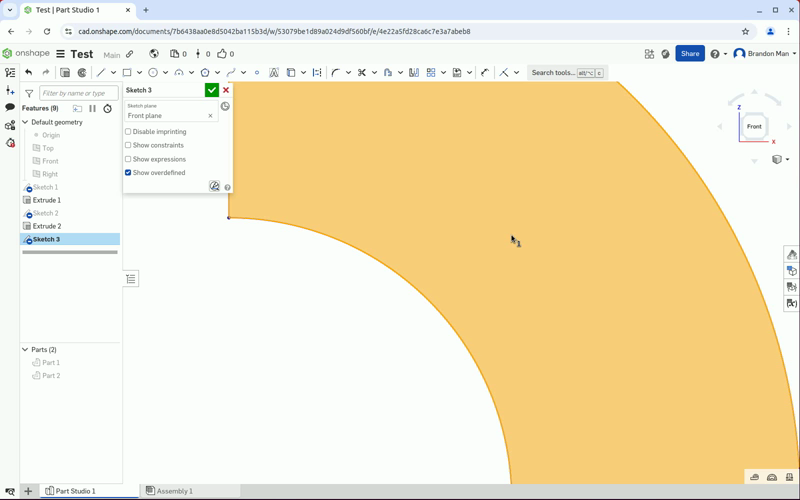
scroll(-6)
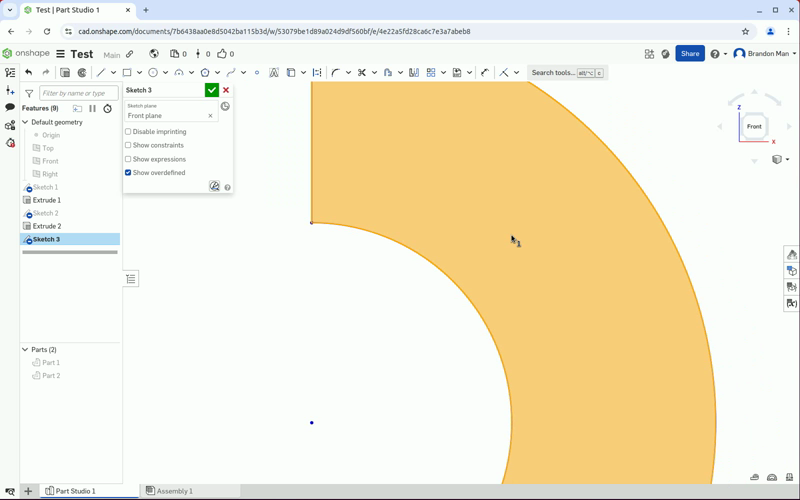
scroll(-6)
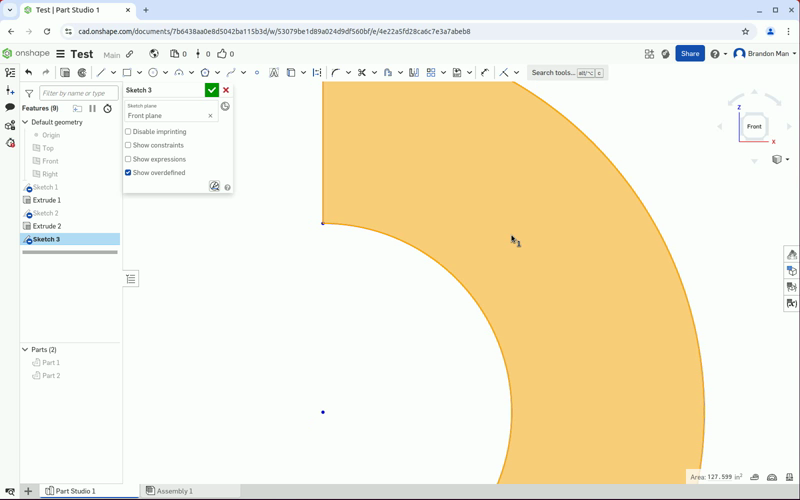
scroll(-6)
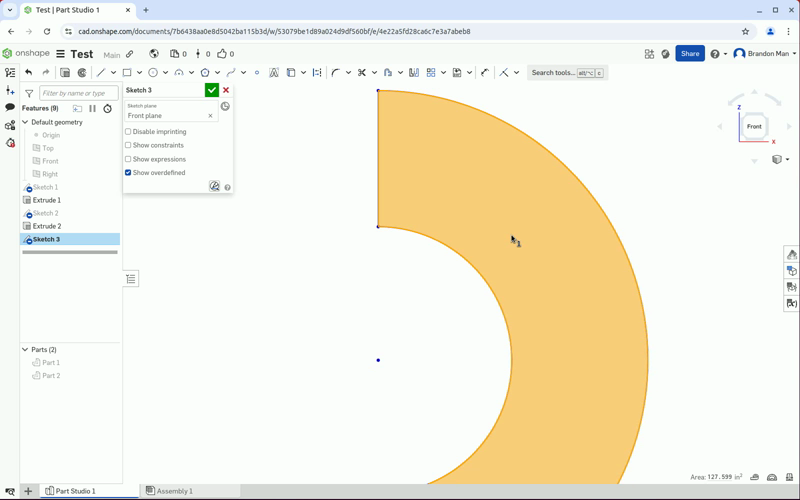
scroll(-6)
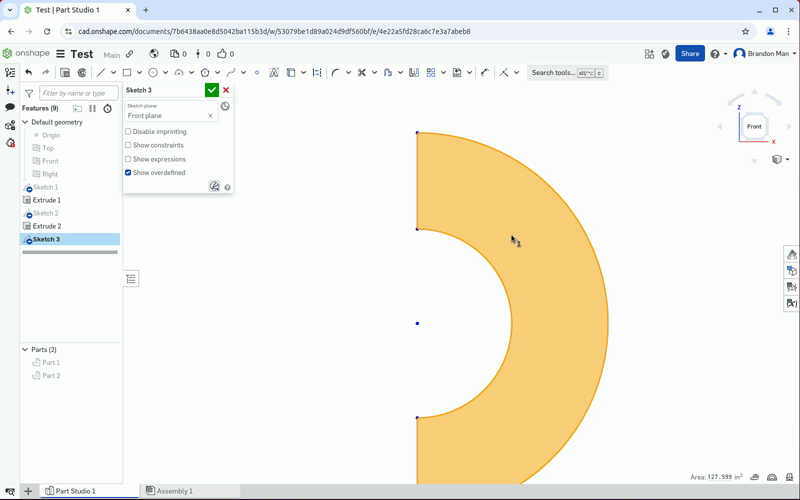
scroll(-6)
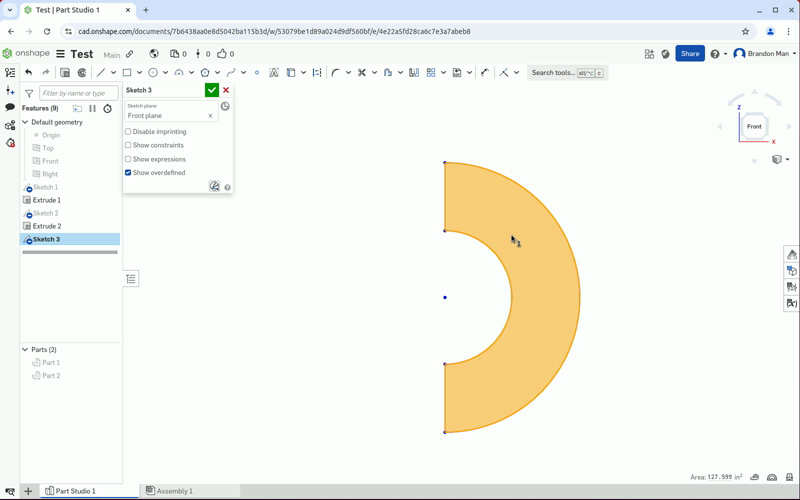
scroll(-6)
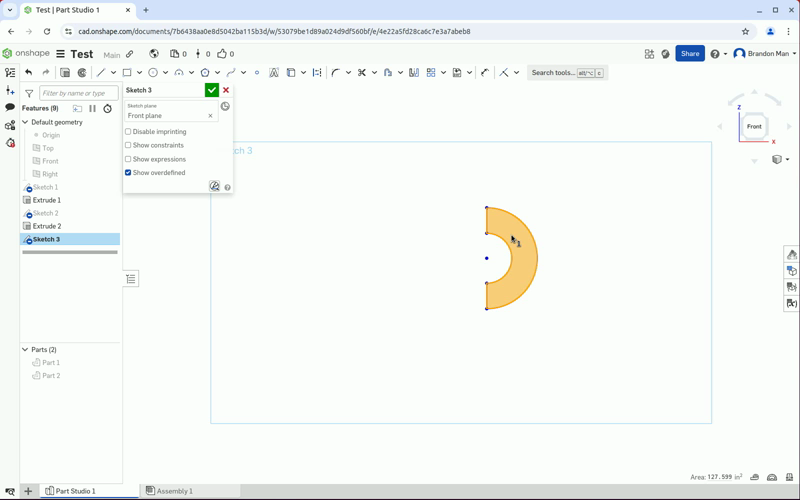
mouse_move(73, 352)
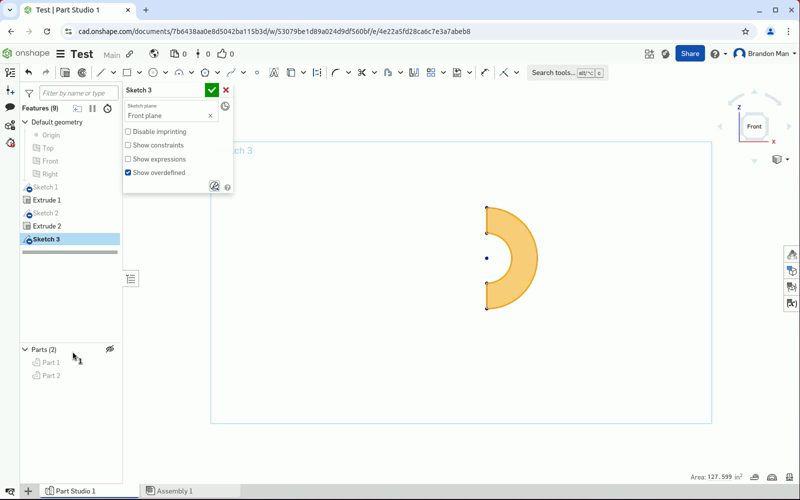
key(shift+y)
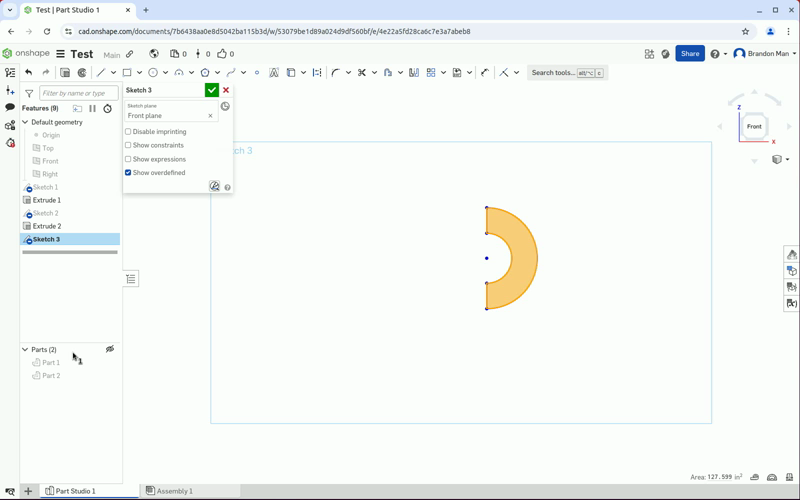
key(shift+e)
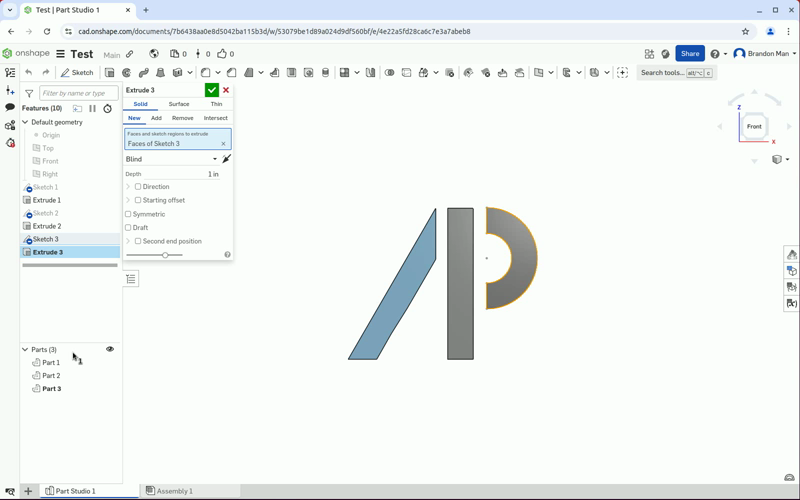
mouse_move(143, 106)
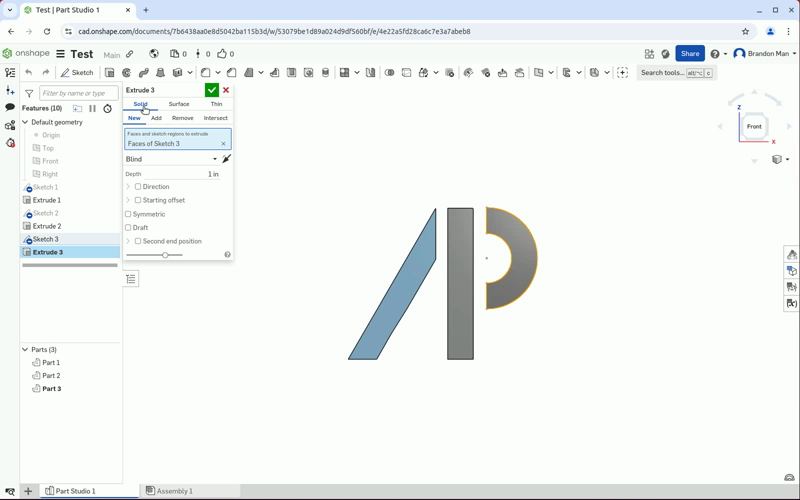
click(143, 106)
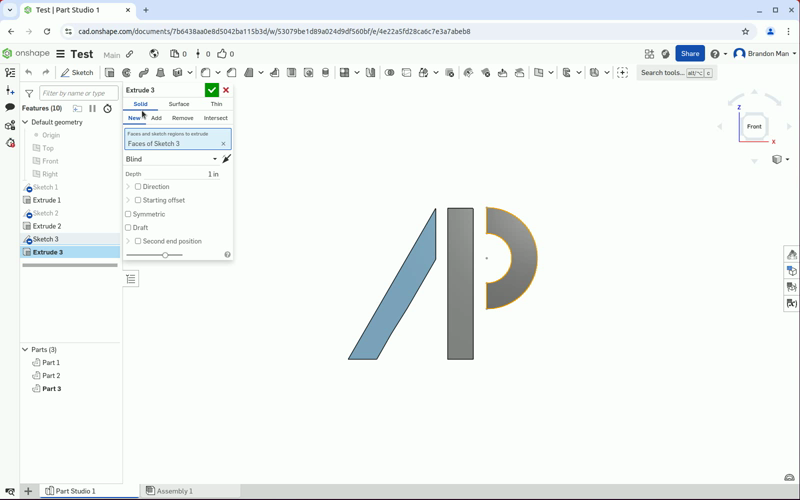
mouse_move(137, 120)
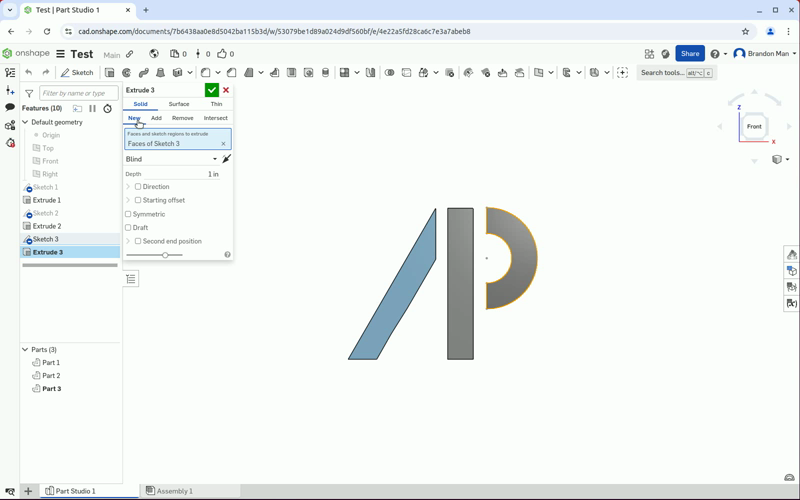
click(137, 120)
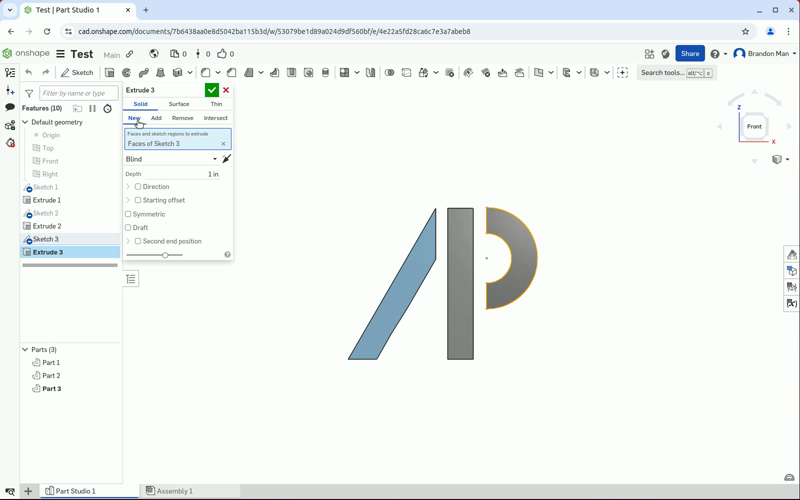
key(tab, 4)
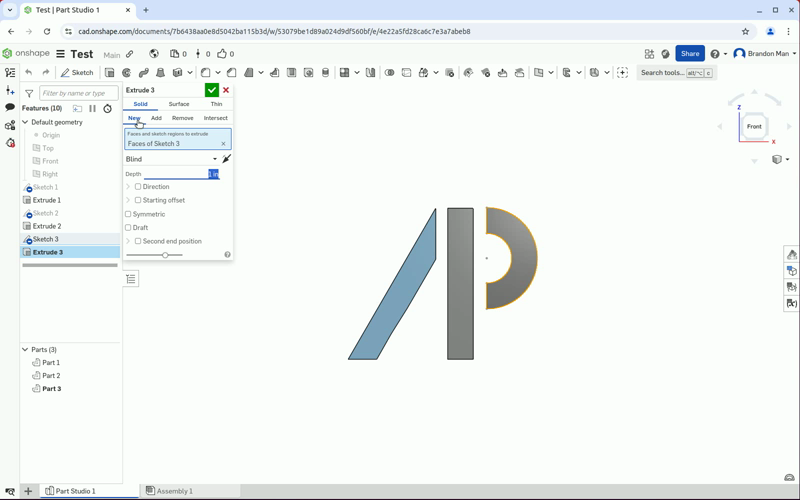
text(2.648)
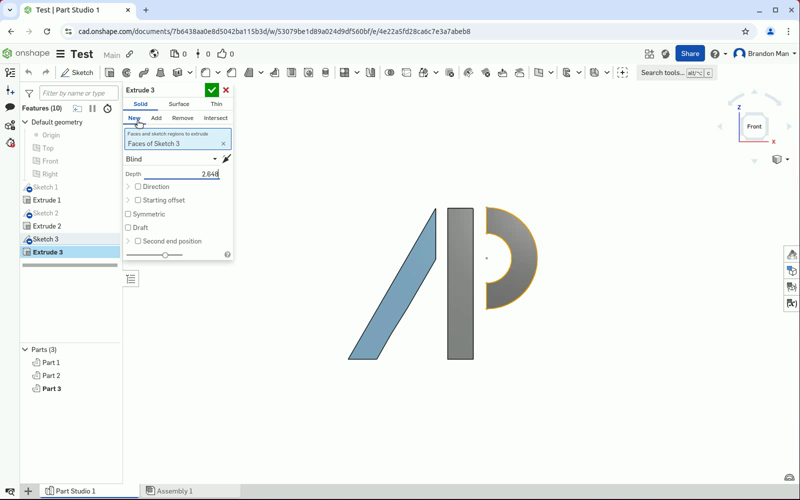
key(enter)
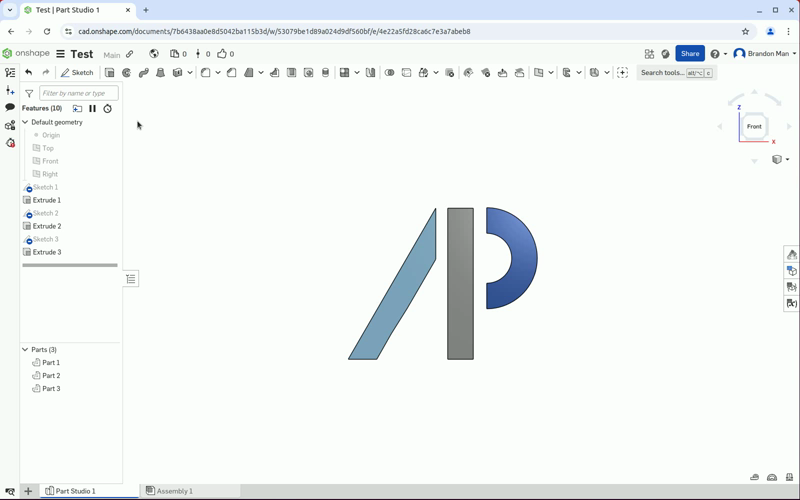
key(shift+h)
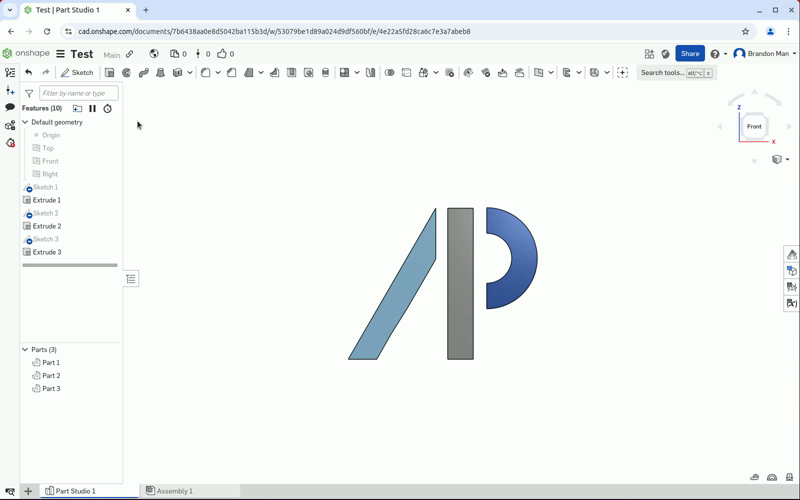
key(shift+h)
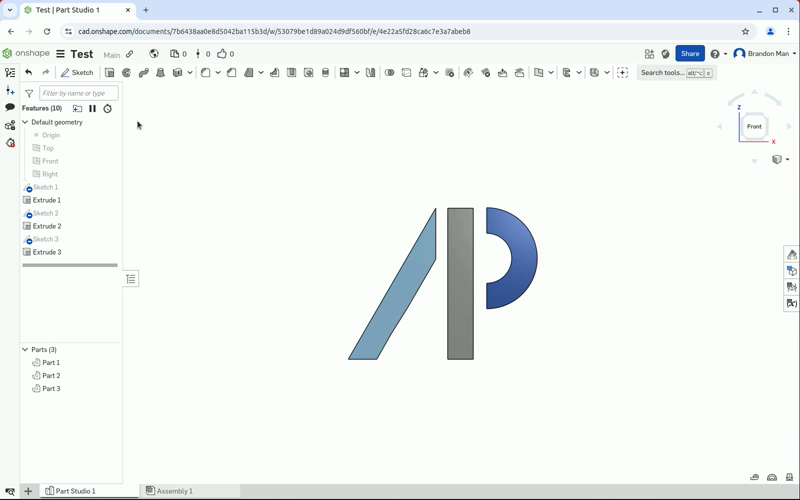
mouse_move(73, 189)
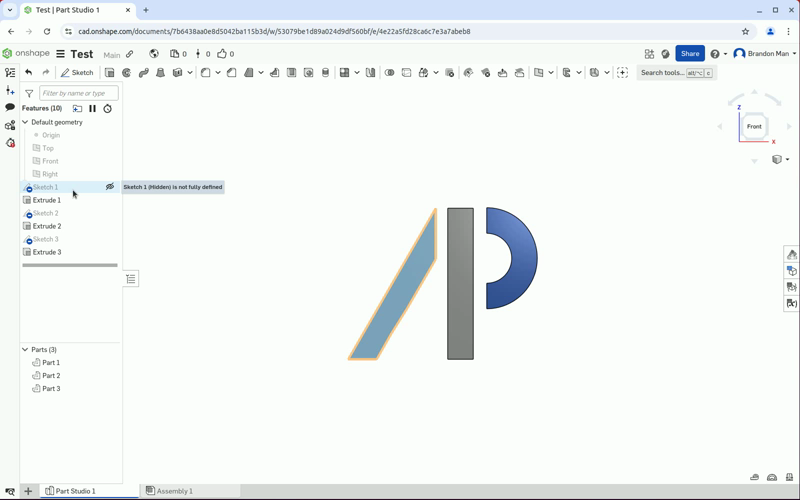
click(73, 189)
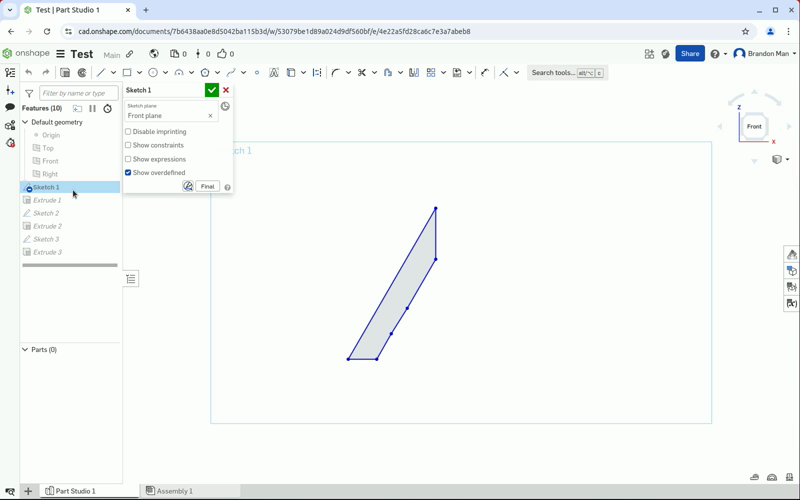
mouse_move(229, 92)
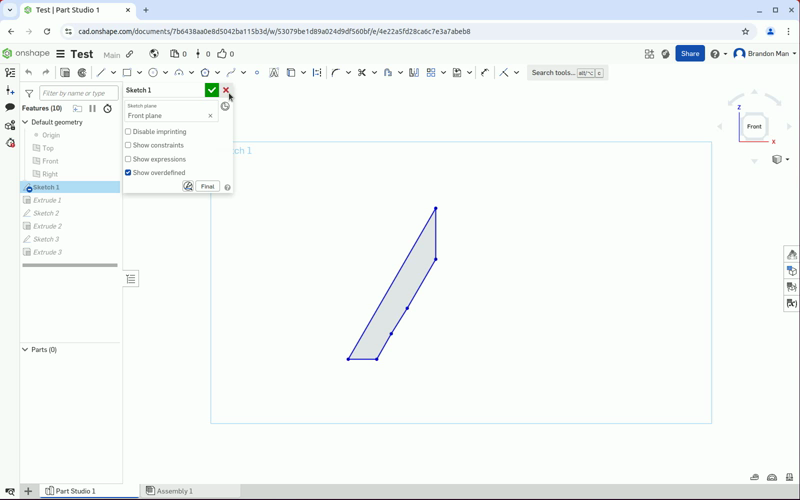
click(229, 92)
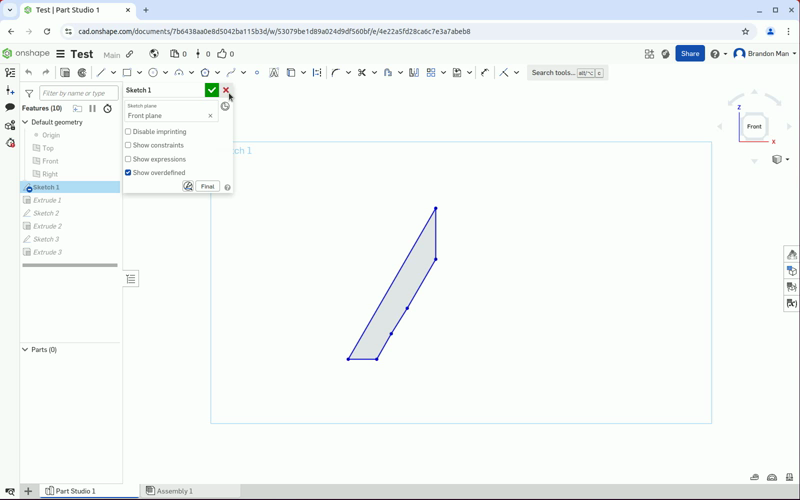
key(shift+s)
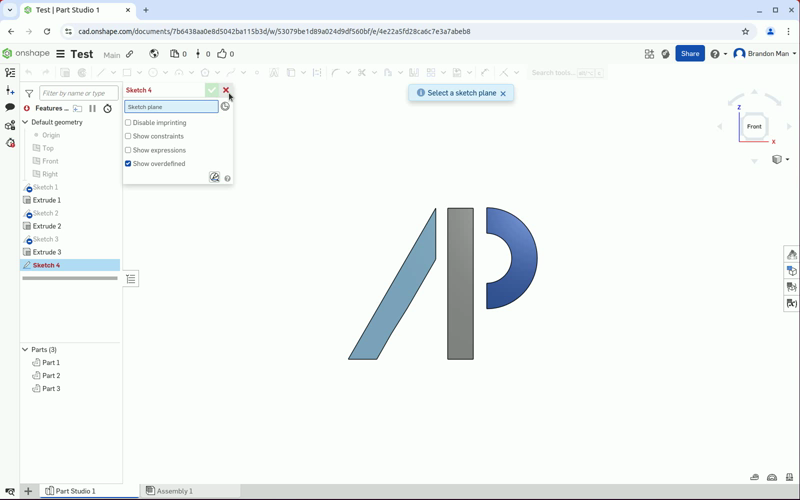
mouse_move(73, 163)
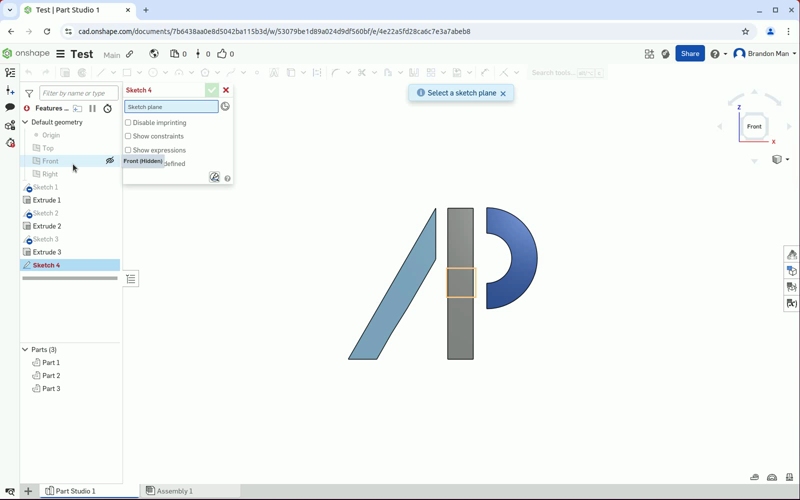
click(73, 163)
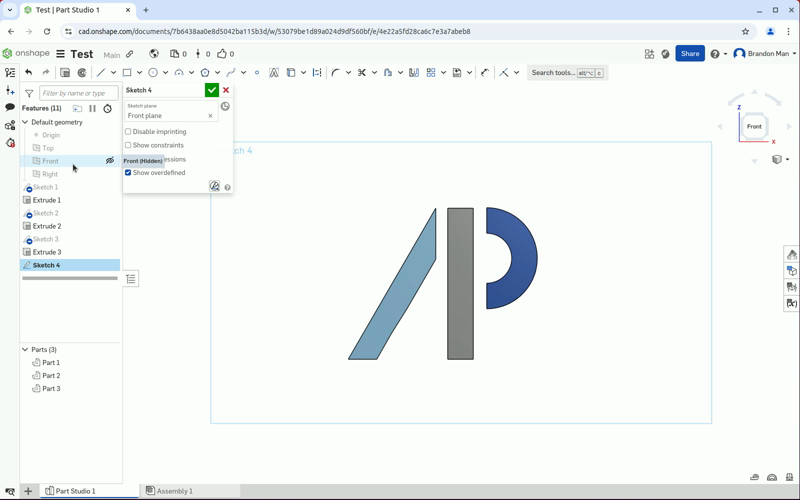
mouse_move(73, 352)
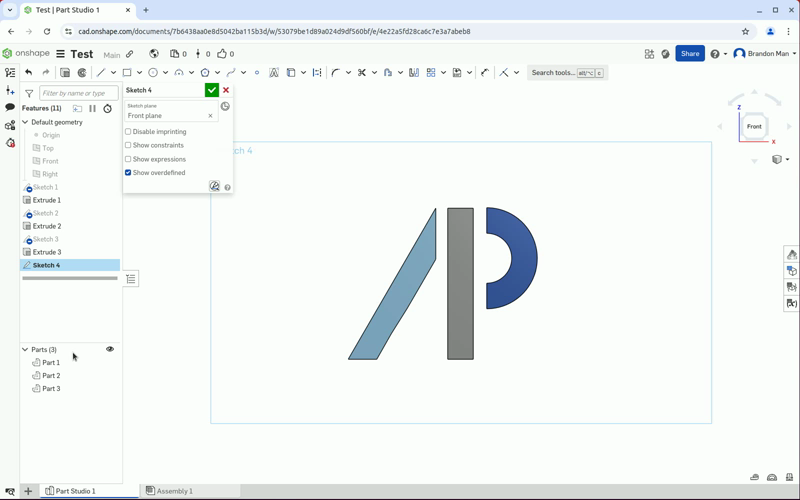
key(y)
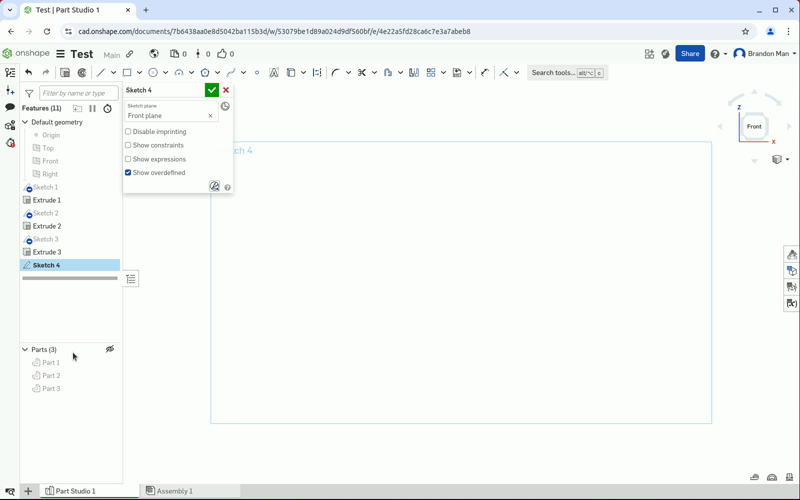
key(l)
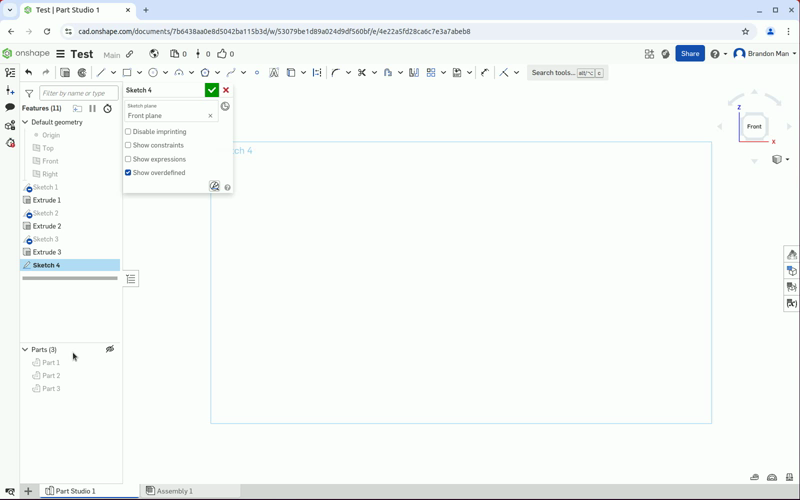
key_down(shift)
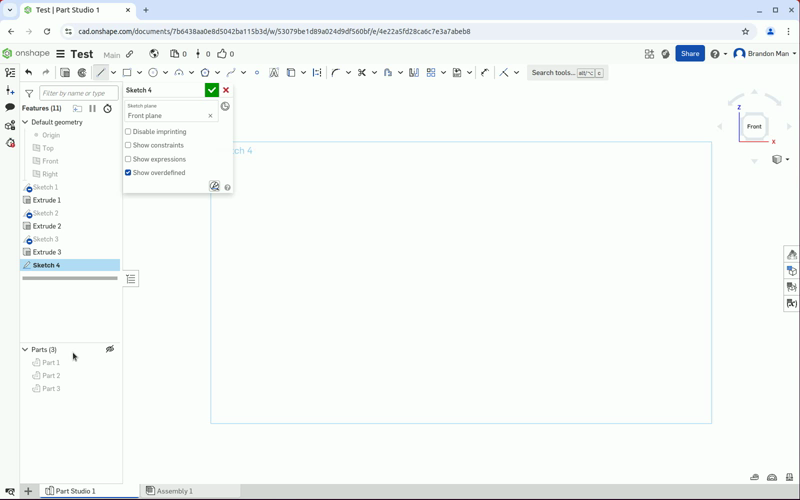
mouse_move(391, 333)
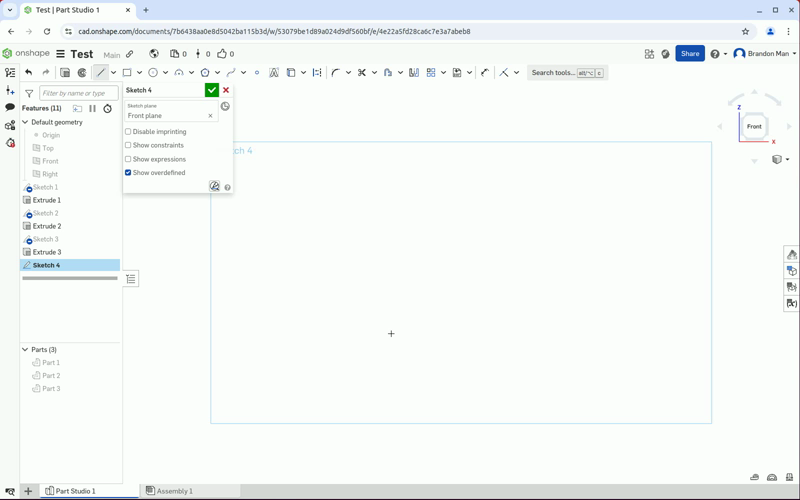
click(391, 333)
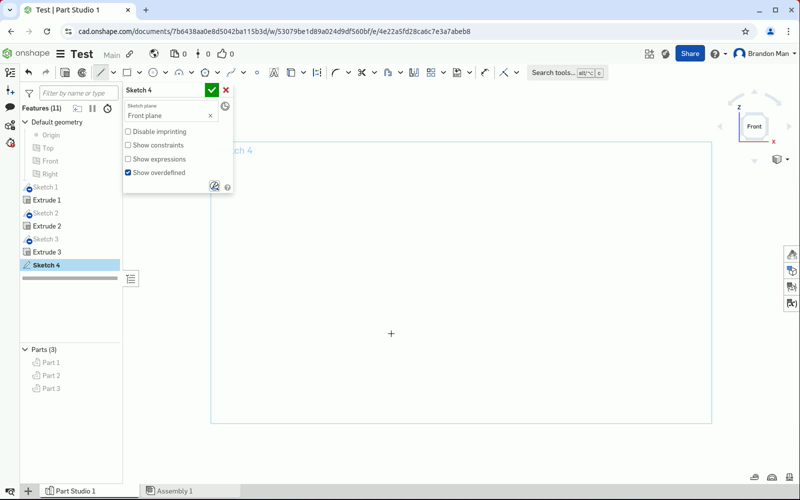
key_up(shift)
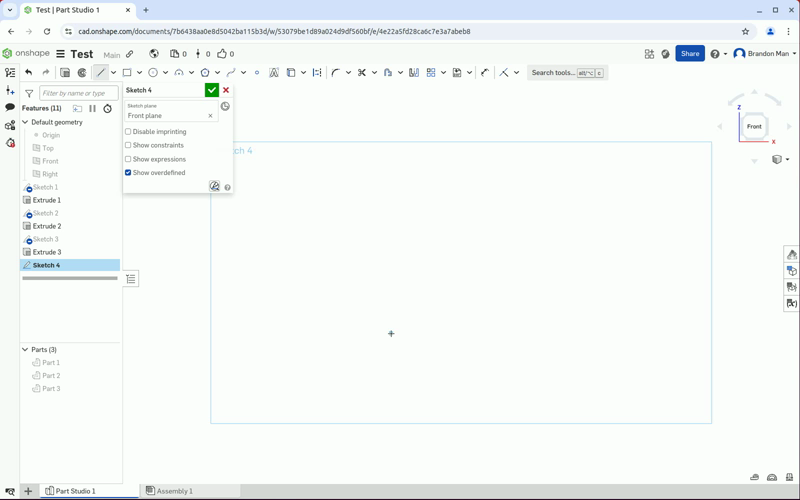
key_down(shift)
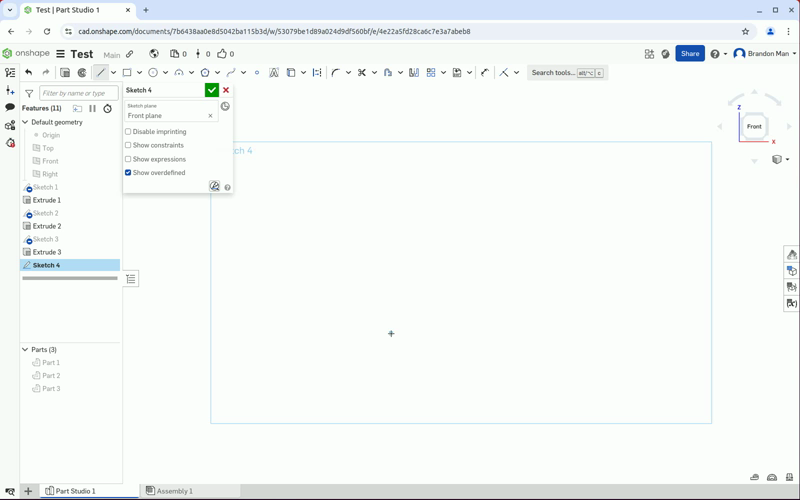
mouse_move(421, 333)
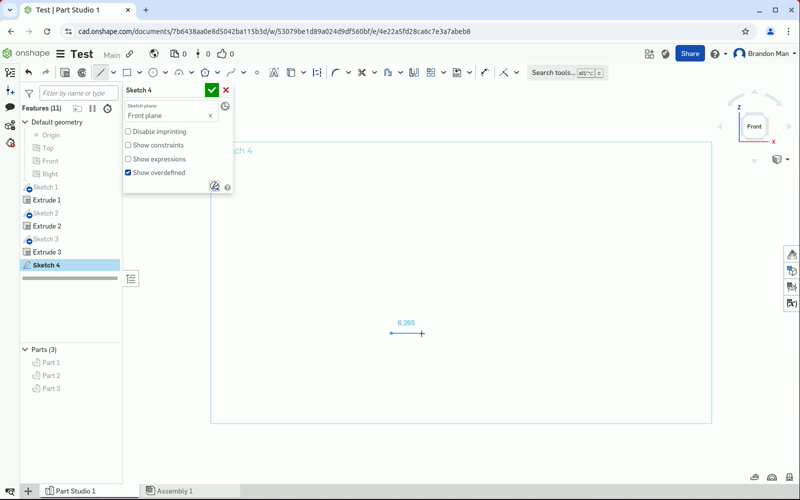
mouse_move(435, 333)
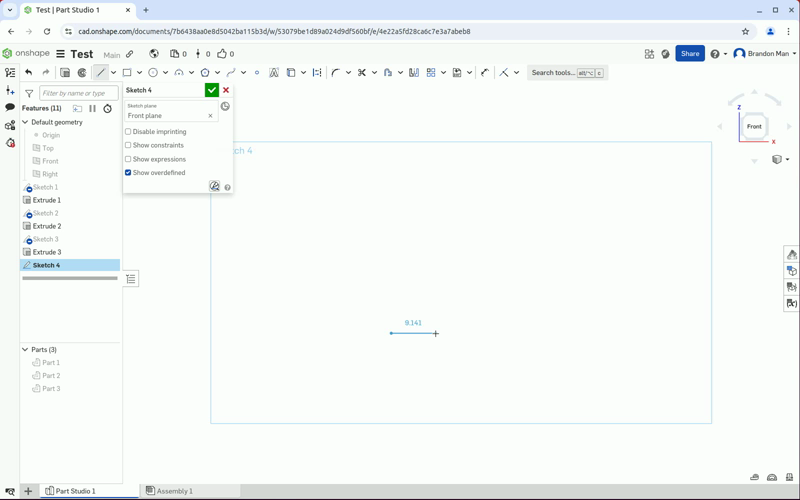
click(435, 333)
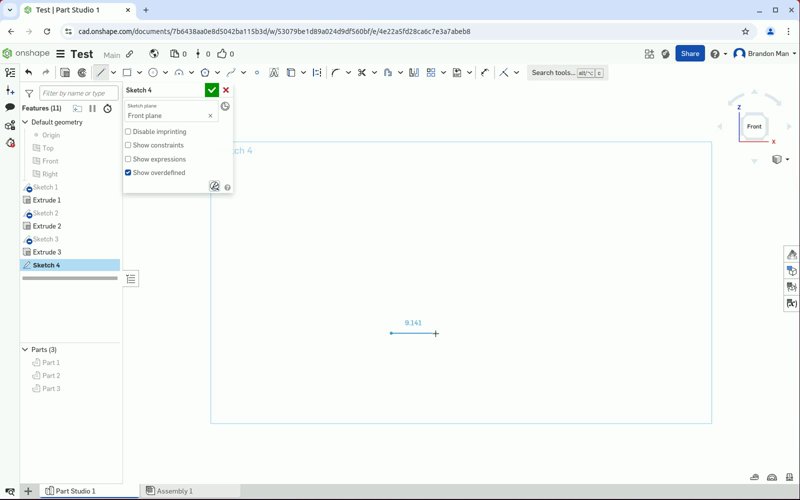
key_up(shift)
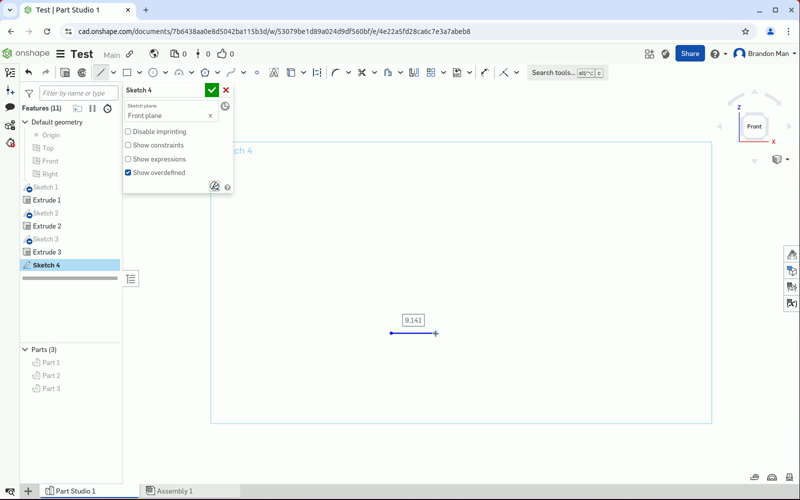
key_down(shift)
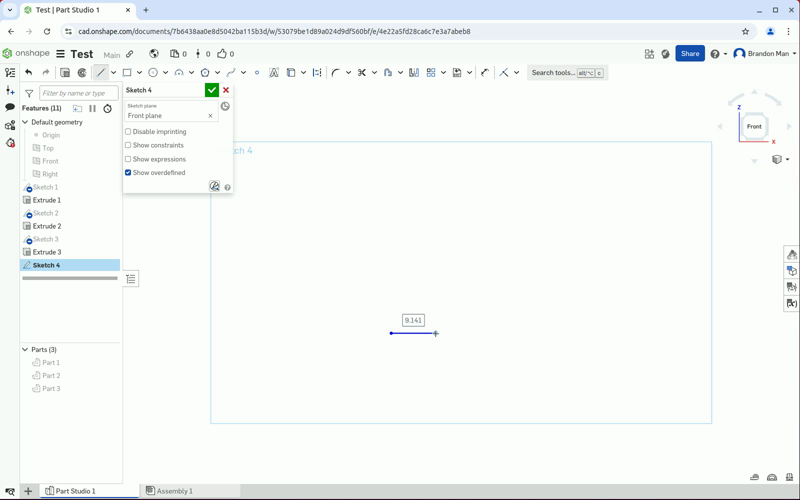
mouse_move(465, 333)
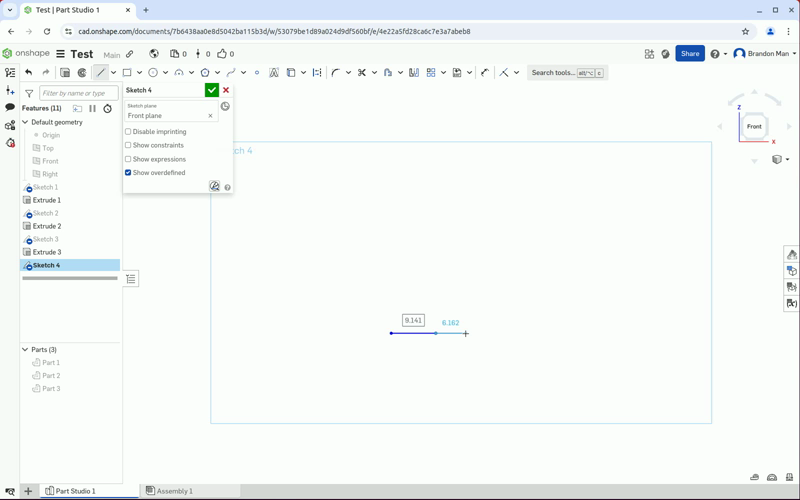
mouse_move(435, 307)
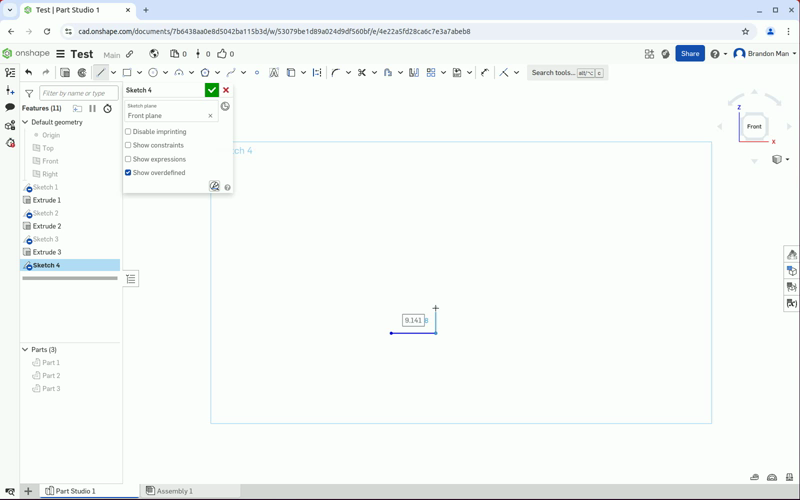
click(435, 307)
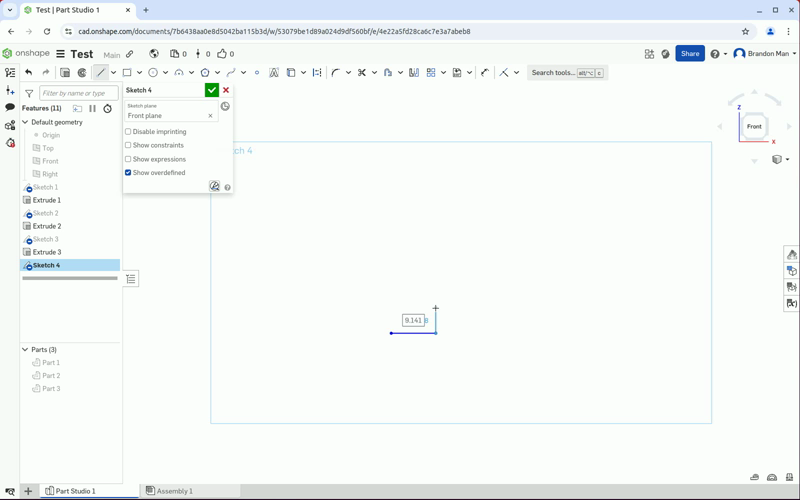
key_up(shift)
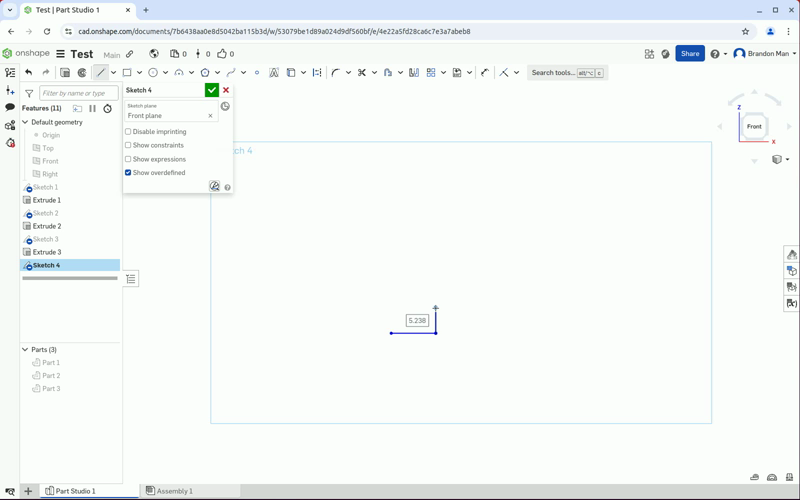
key_down(shift)
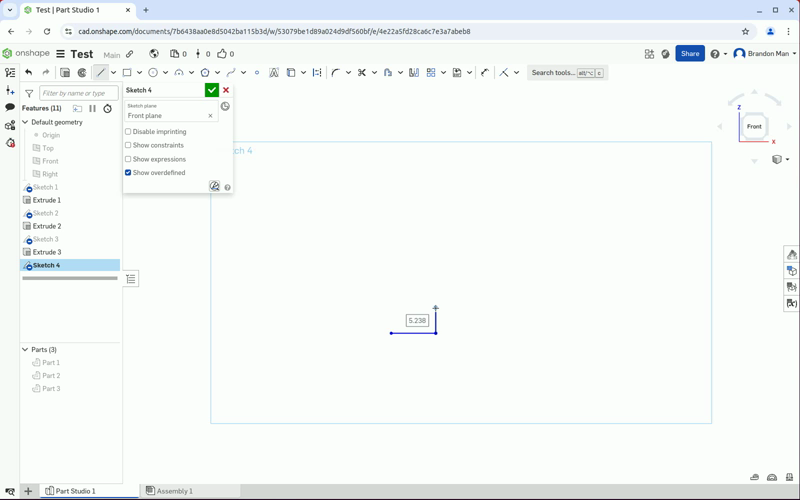
mouse_move(465, 307)
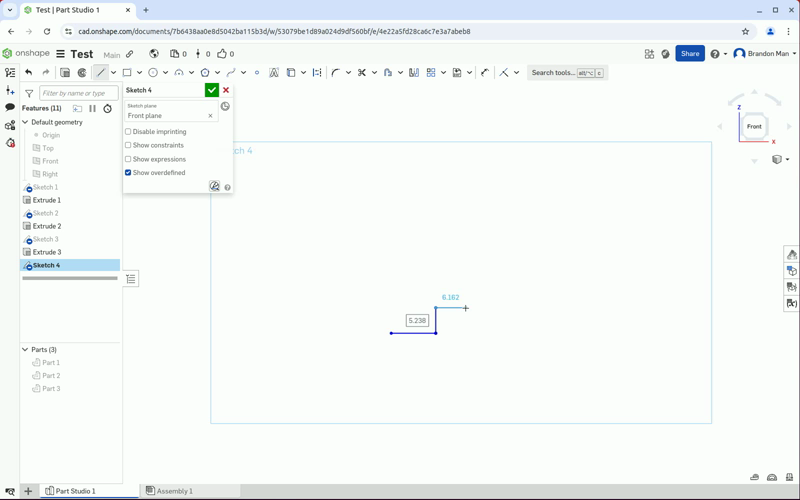
mouse_move(406, 307)
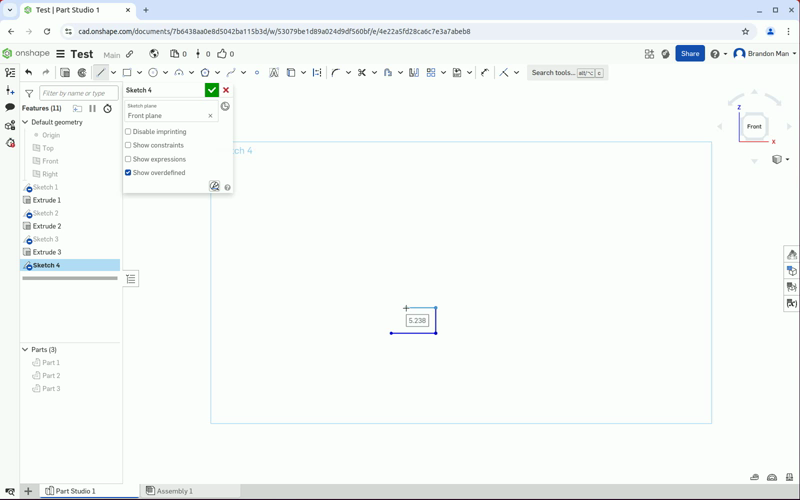
click(406, 307)
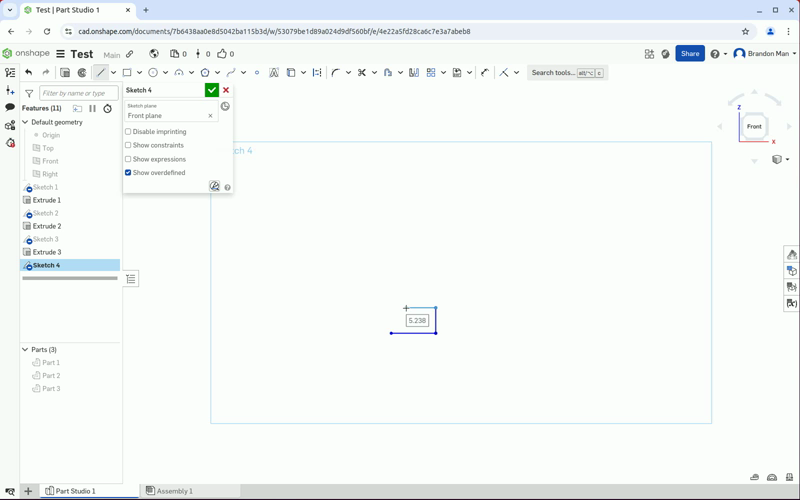
key_up(shift)
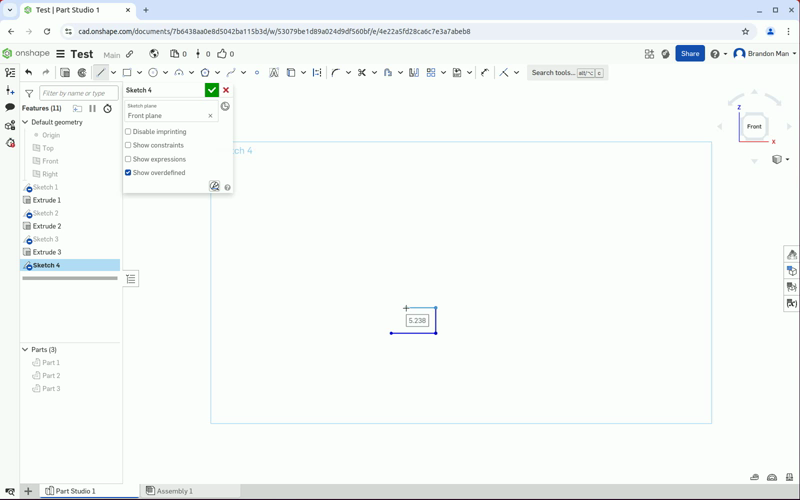
mouse_move(436, 307)
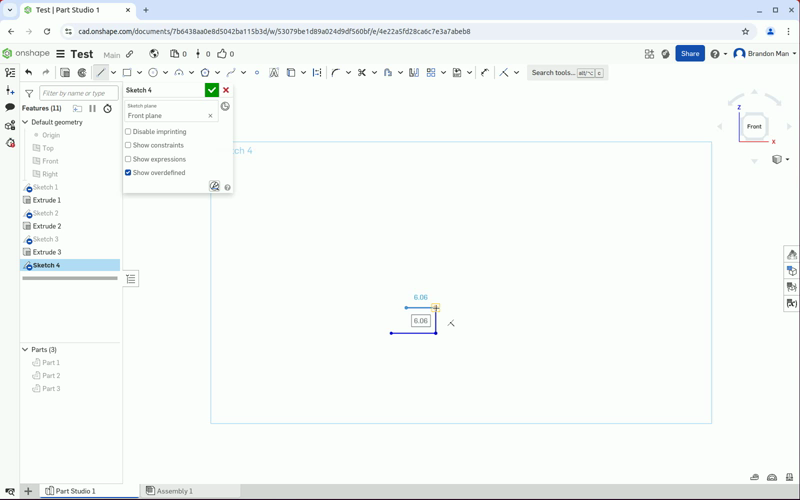
key_down(shift)
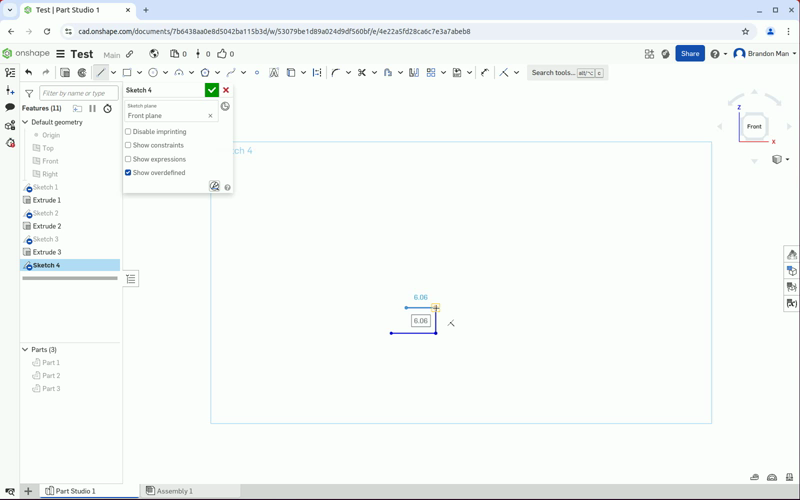
mouse_move(391, 333)
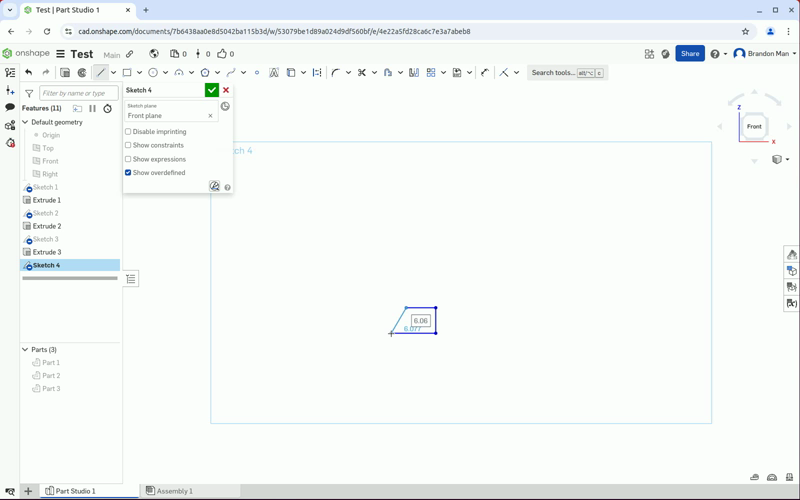
key_up(shift)
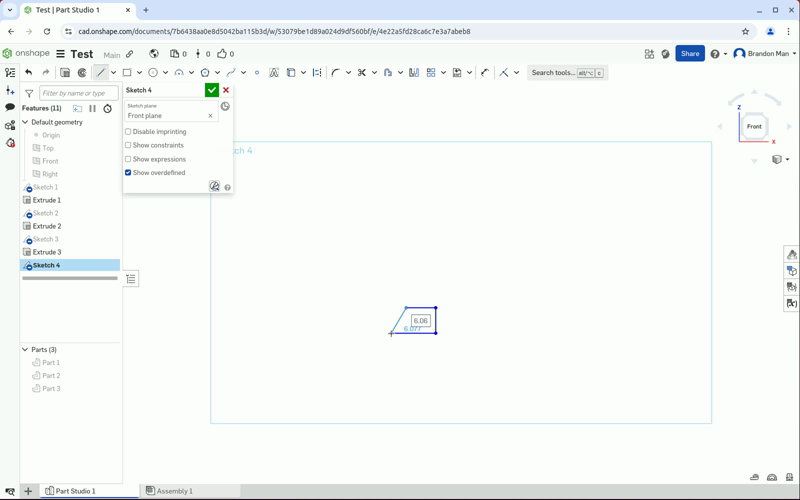
click(391, 333)
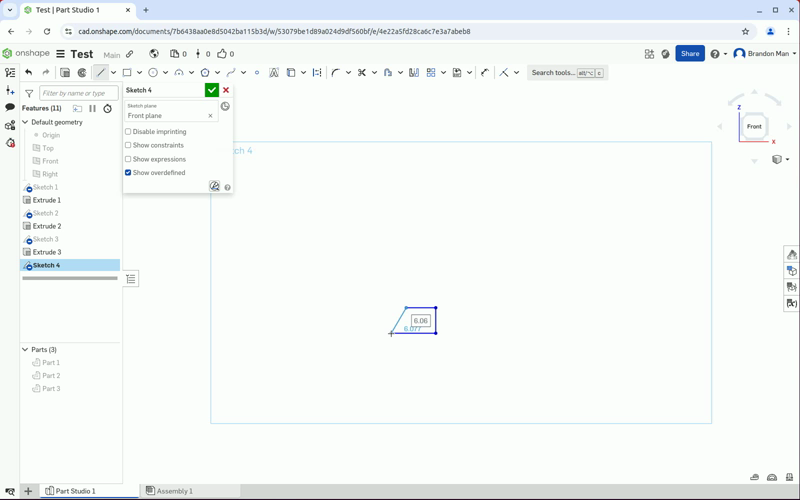
key(esc)
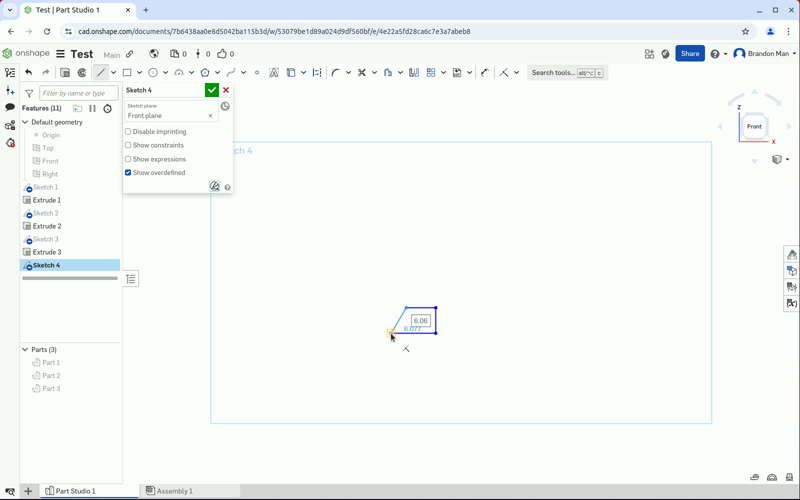
mouse_move(424, 313)
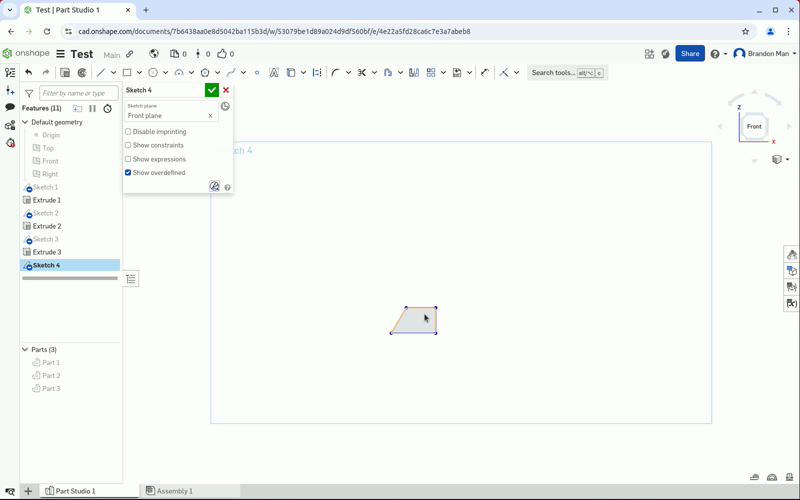
scroll(6)
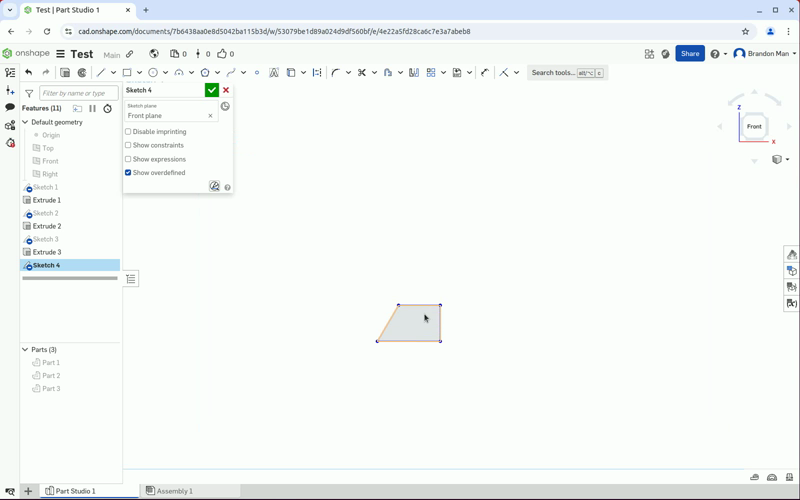
scroll(6)
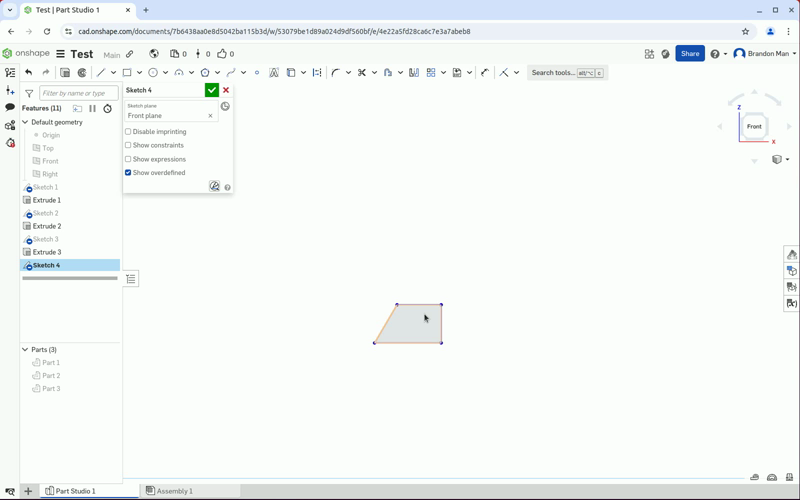
scroll(6)
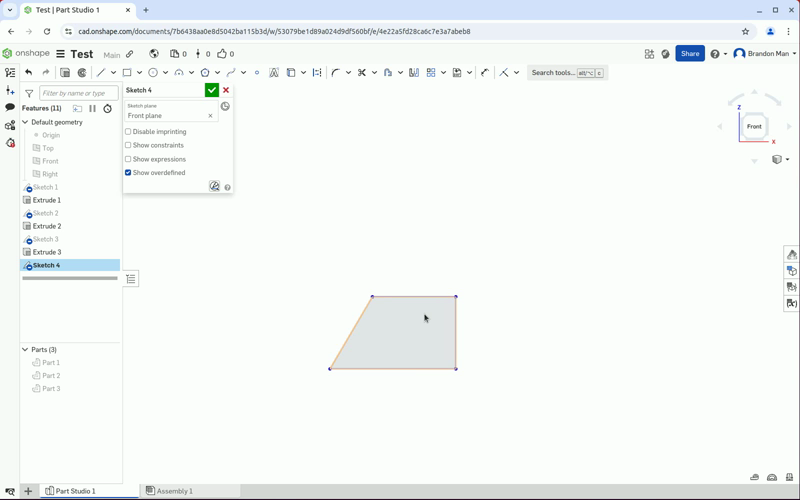
scroll(6)
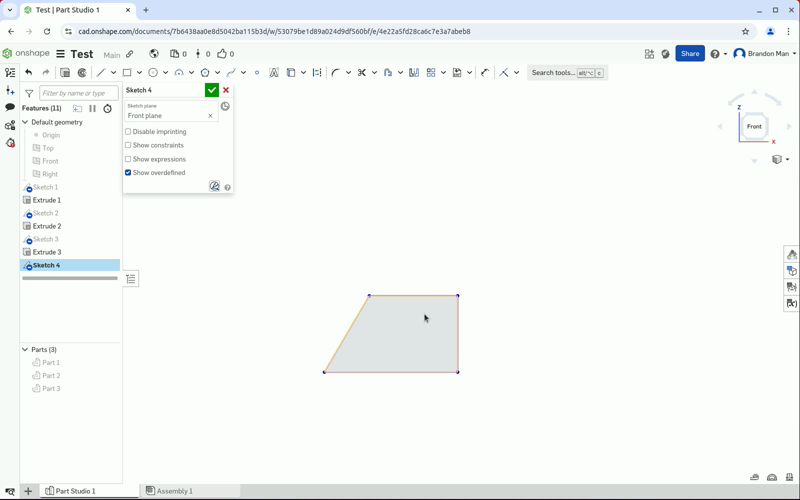
scroll(6)
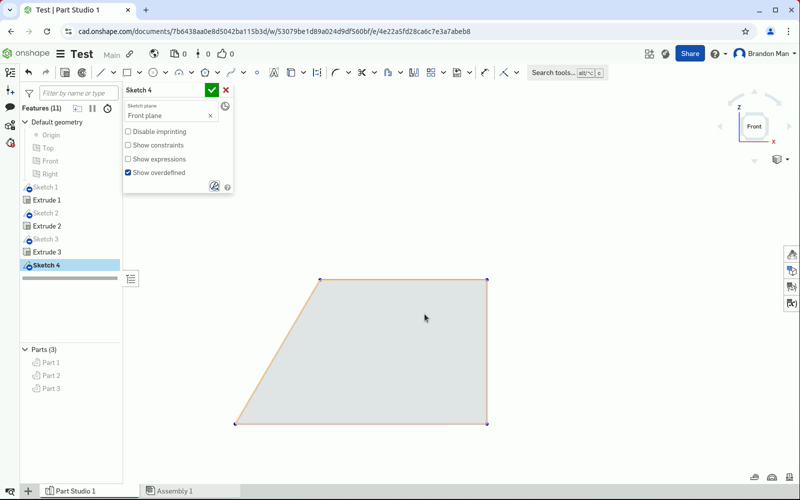
scroll(6)
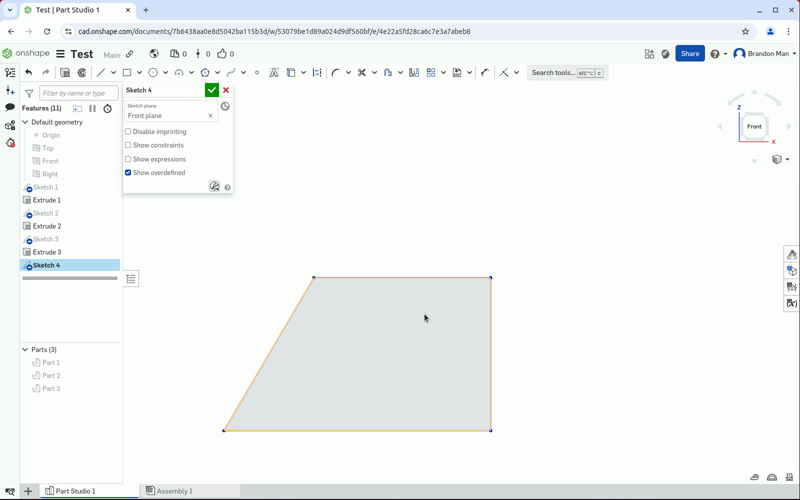
scroll(6)
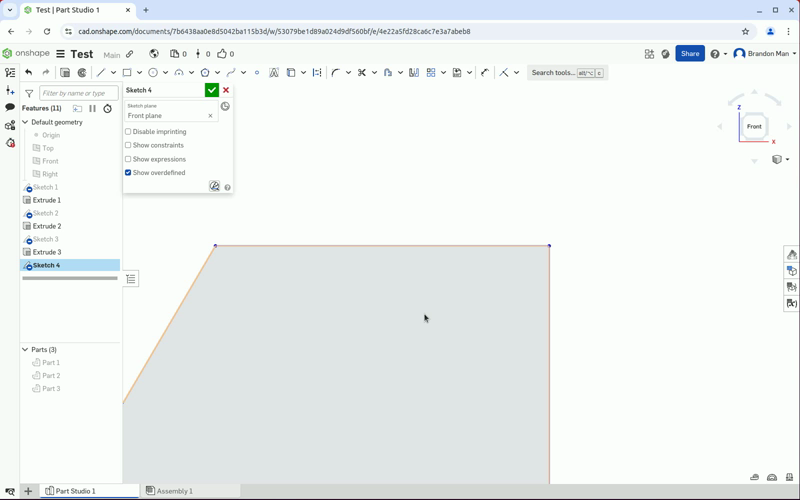
click(424, 313)
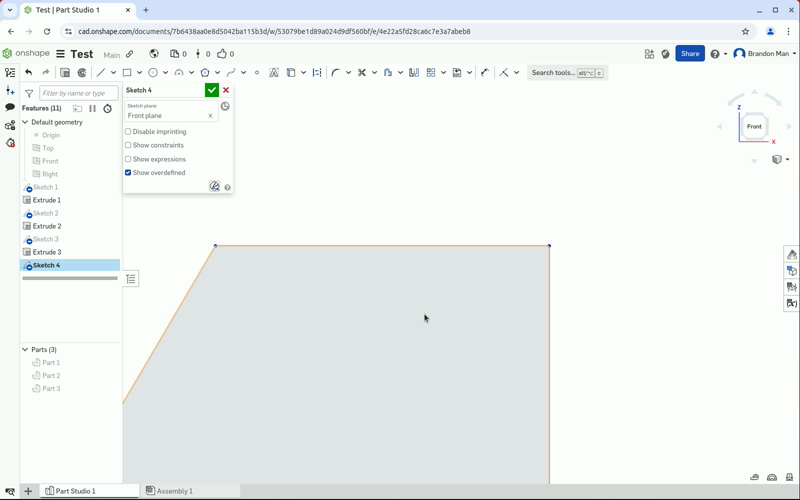
scroll(-6)
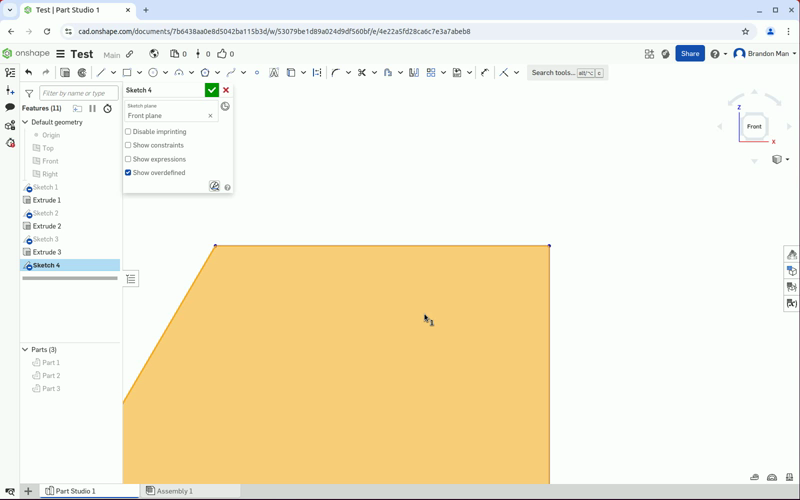
scroll(-6)
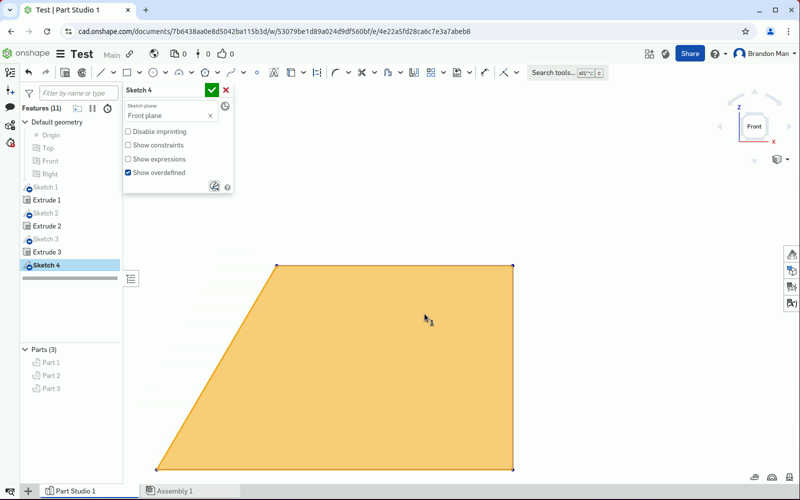
scroll(-6)
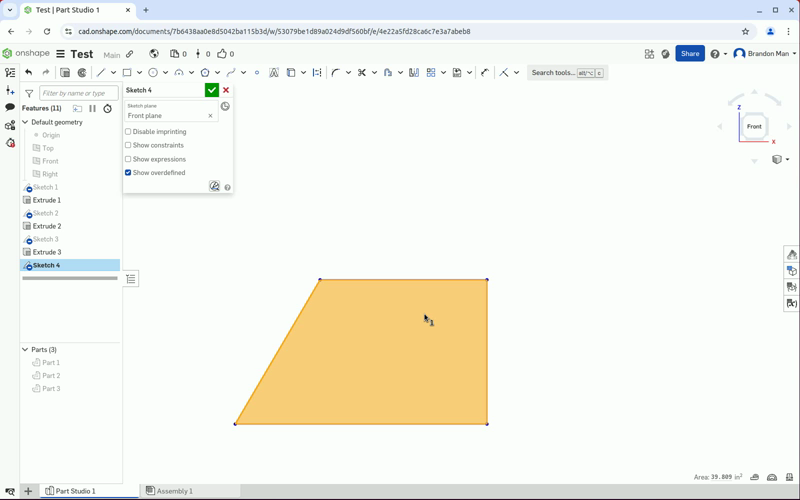
scroll(-6)
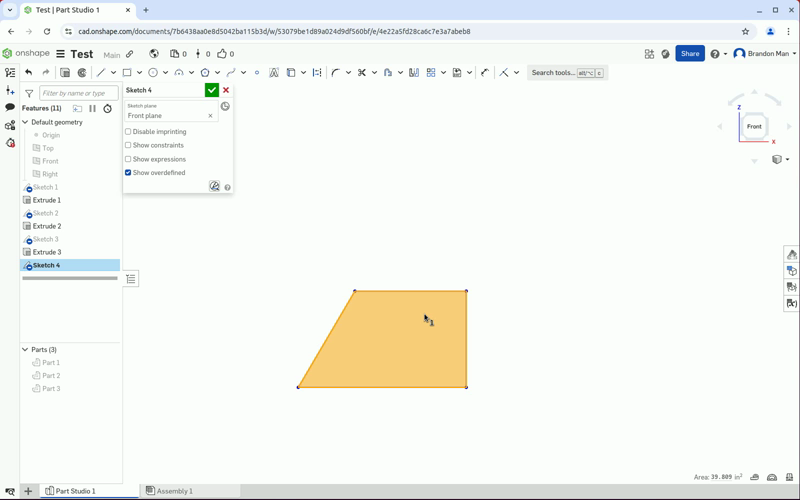
scroll(-6)
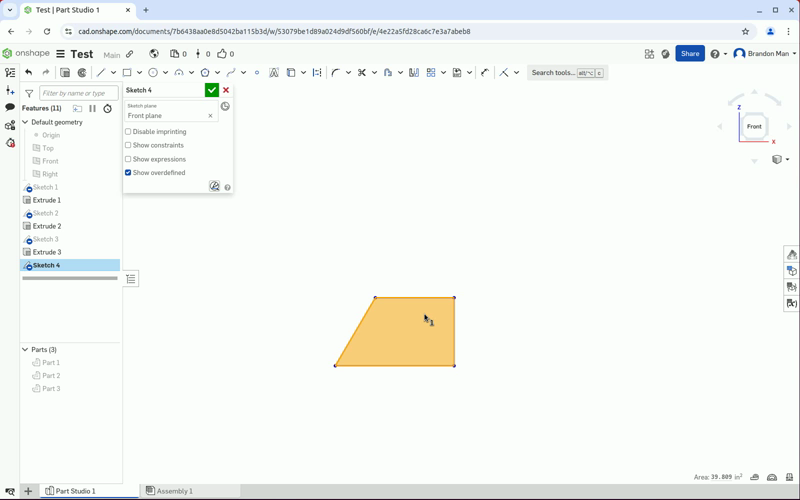
scroll(-6)
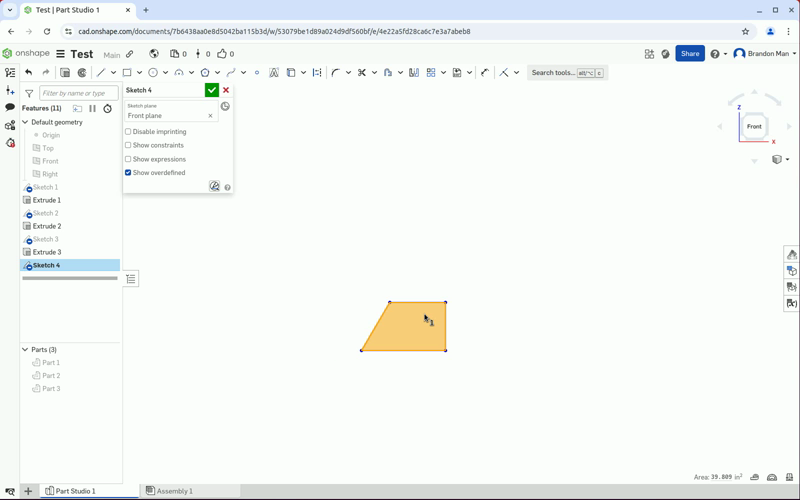
scroll(-6)
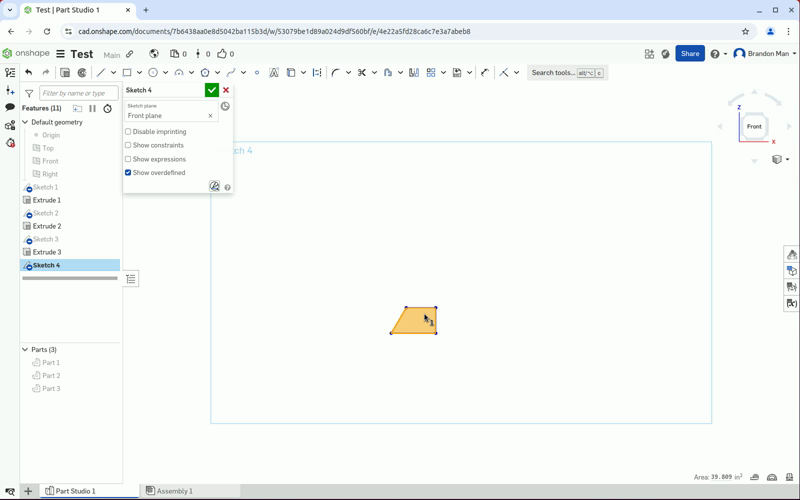
mouse_move(73, 352)
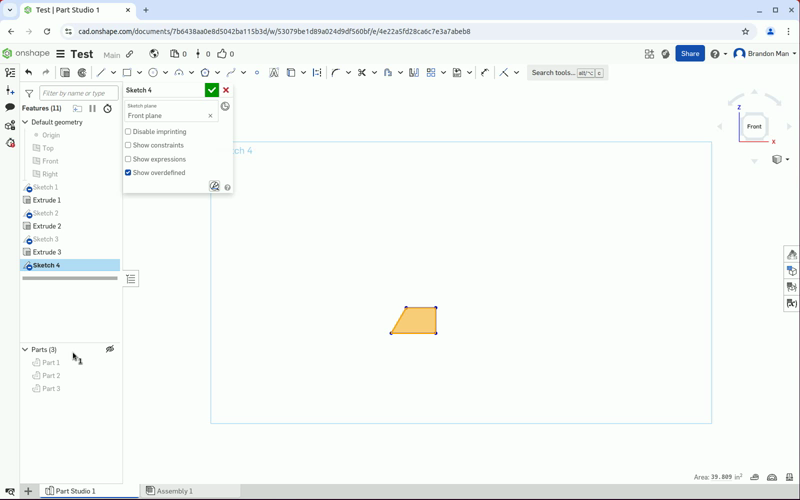
key(shift+y)
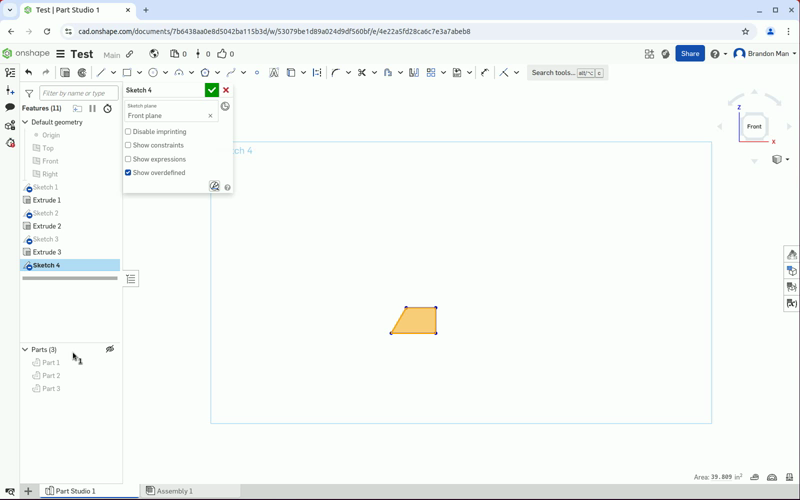
key(shift+e)
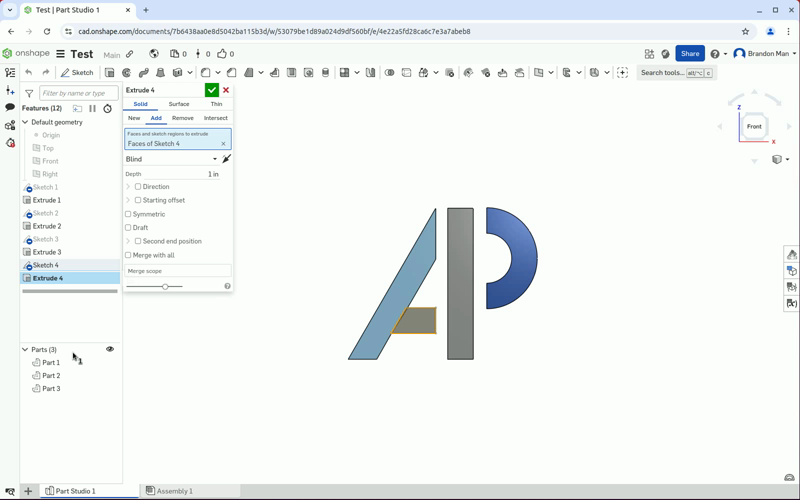
mouse_move(143, 106)
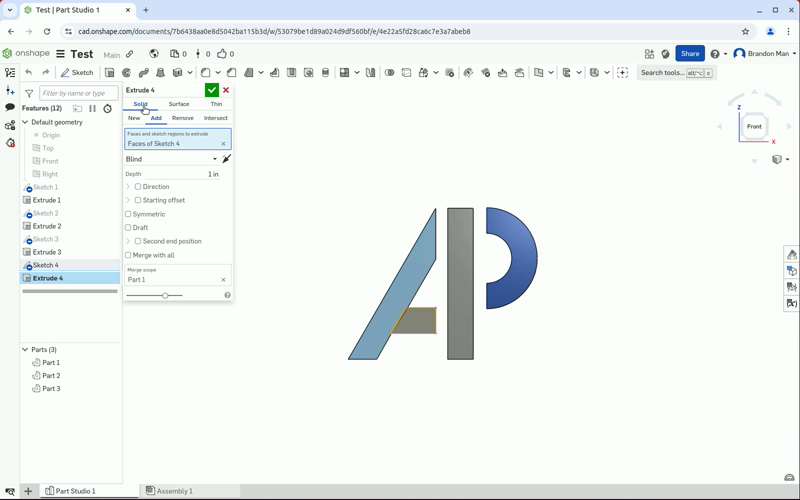
click(143, 106)
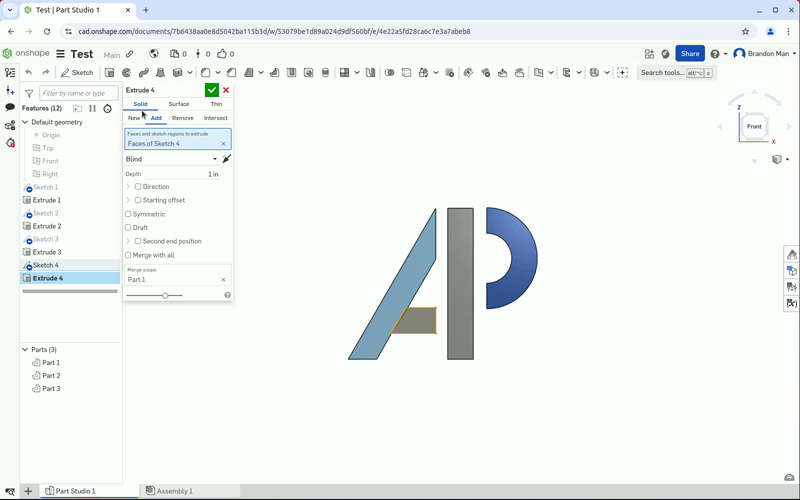
mouse_move(137, 120)
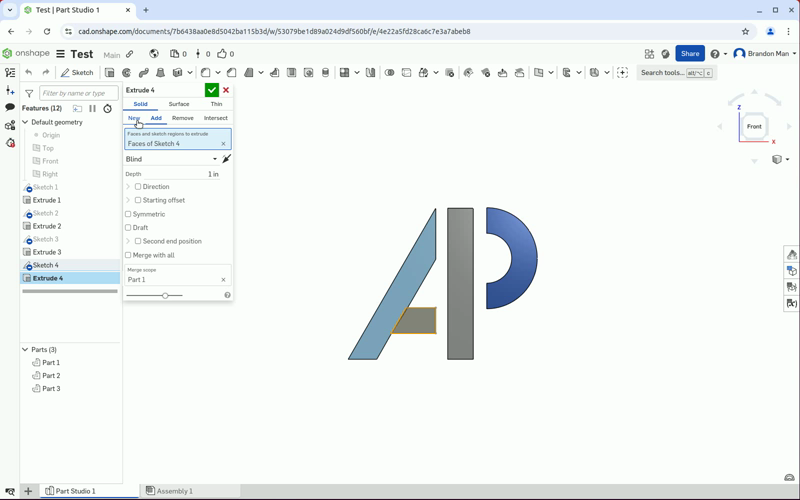
click(137, 120)
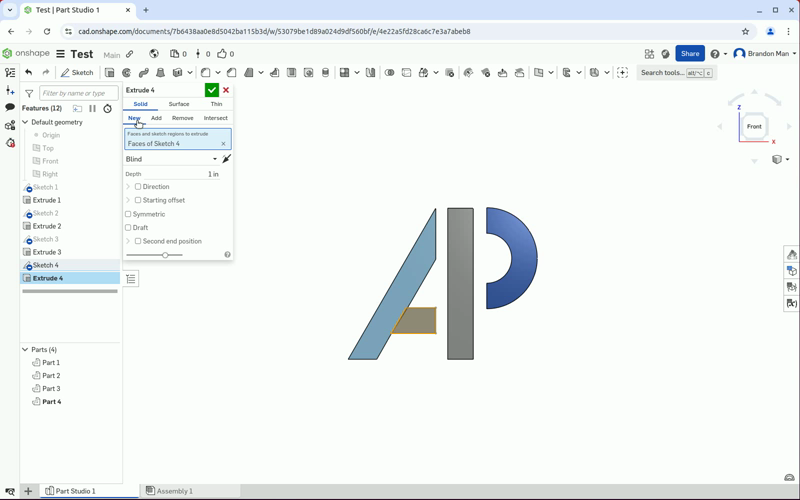
key(tab, 4)
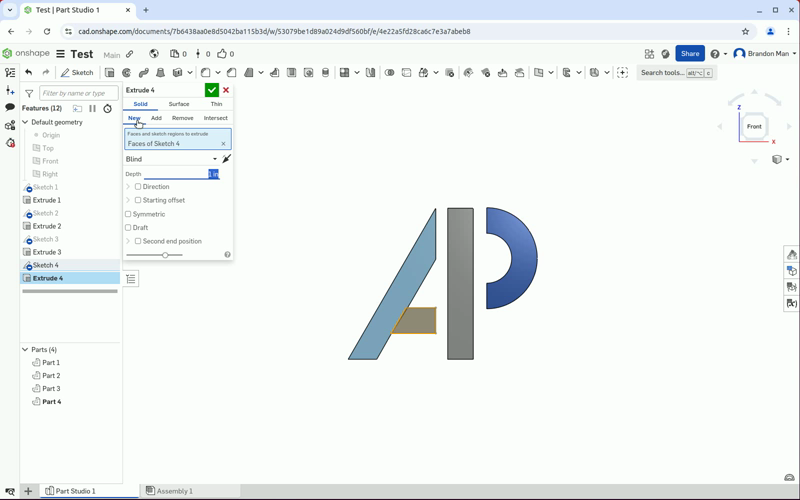
text(2.648)
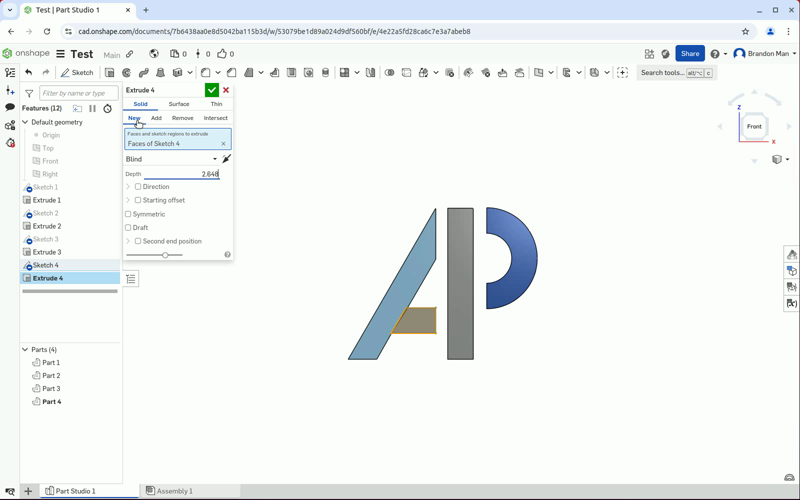
key(enter)
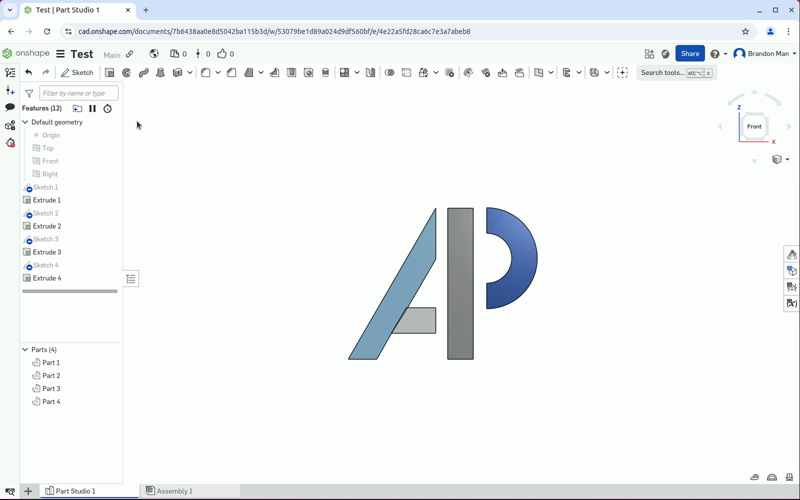
key(shift+h)
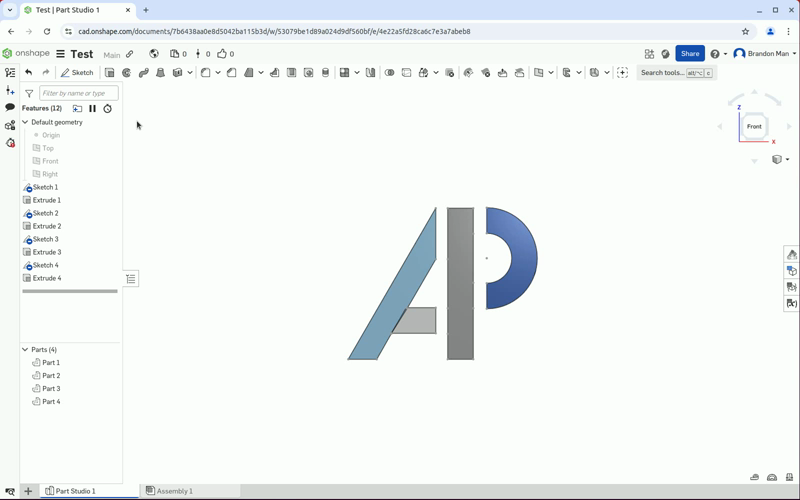
key(shift+h)
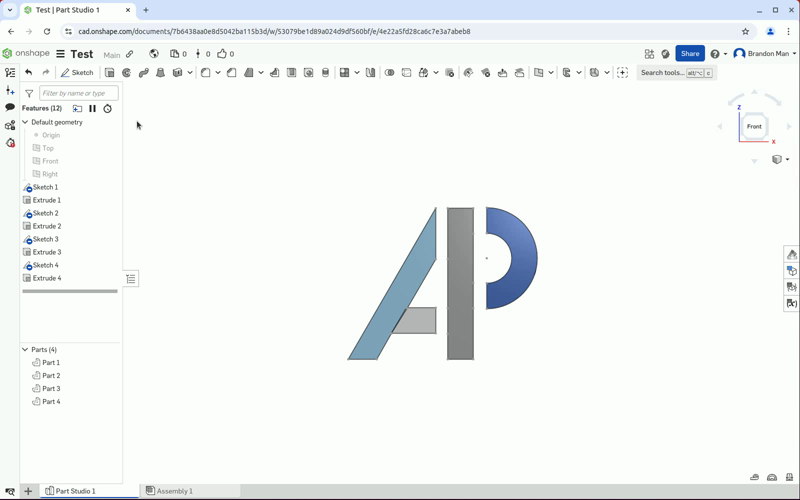
key(shift+7)
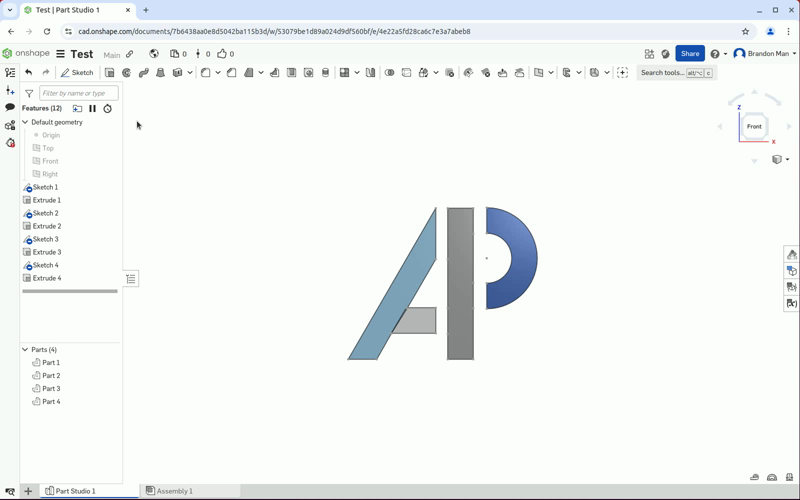
key(left, 2)
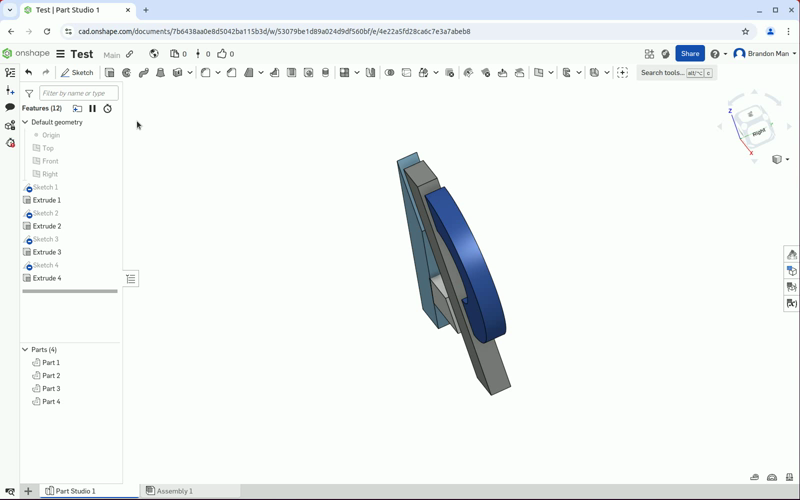
key(down, 2)
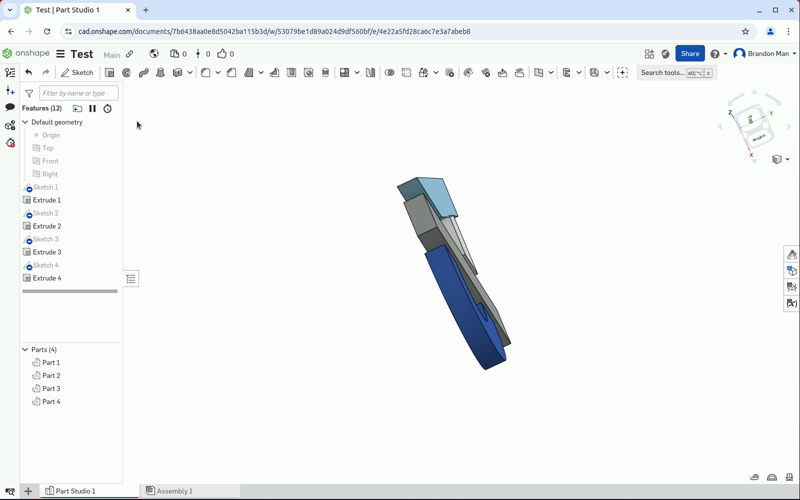
key(up, 2)
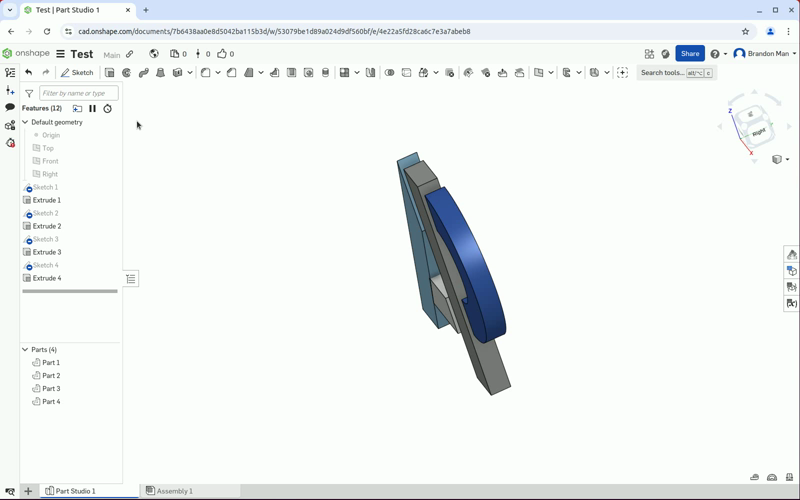
key(right, 2)
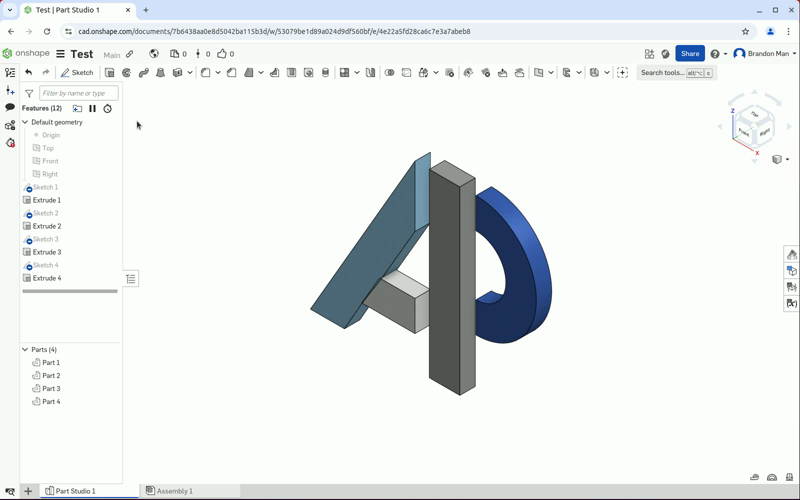
mouse_move(73, 189)
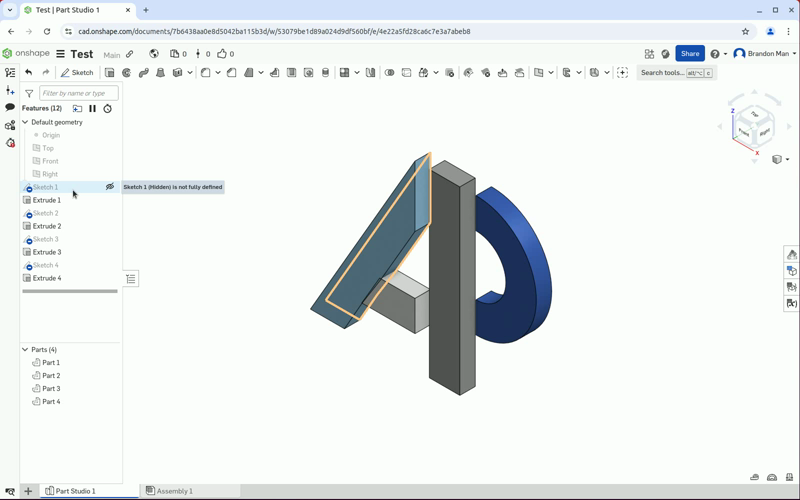
click(73, 189)